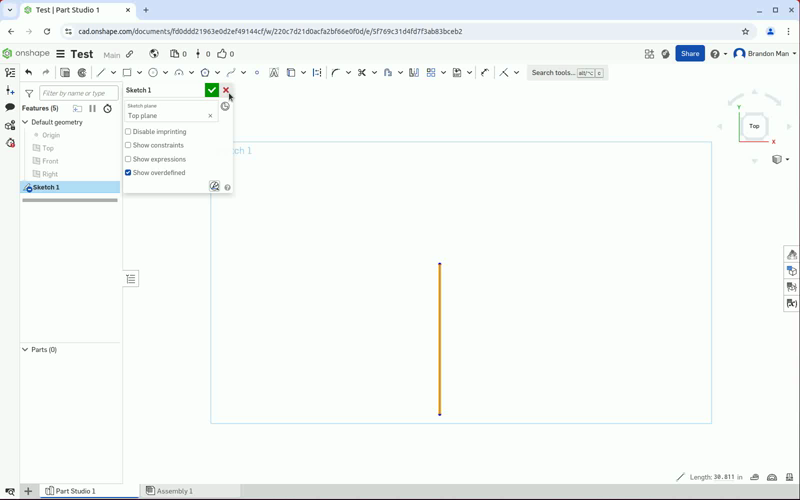
key(shift+h)
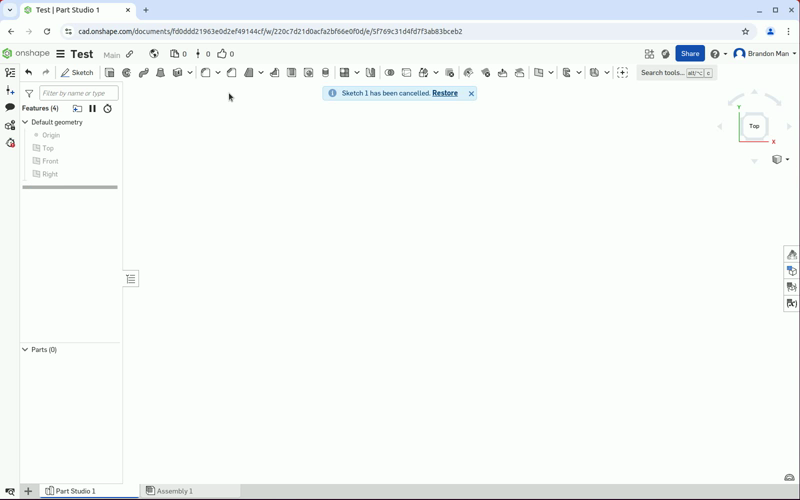
mouse_move(73, 352)
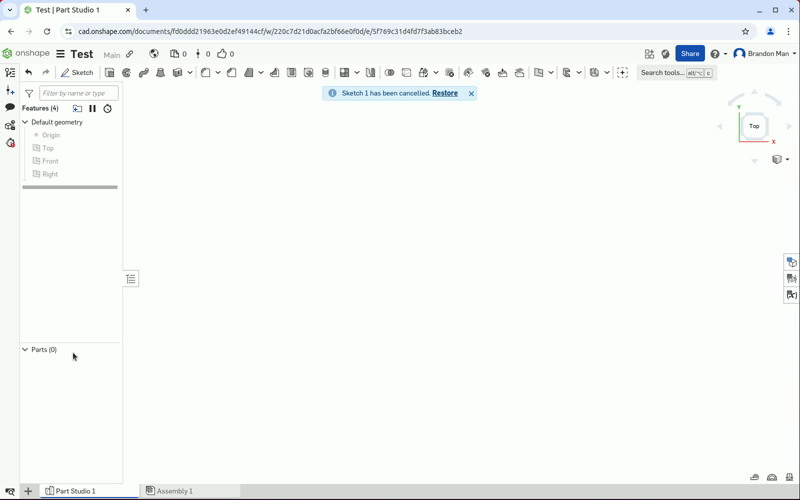
key(y)
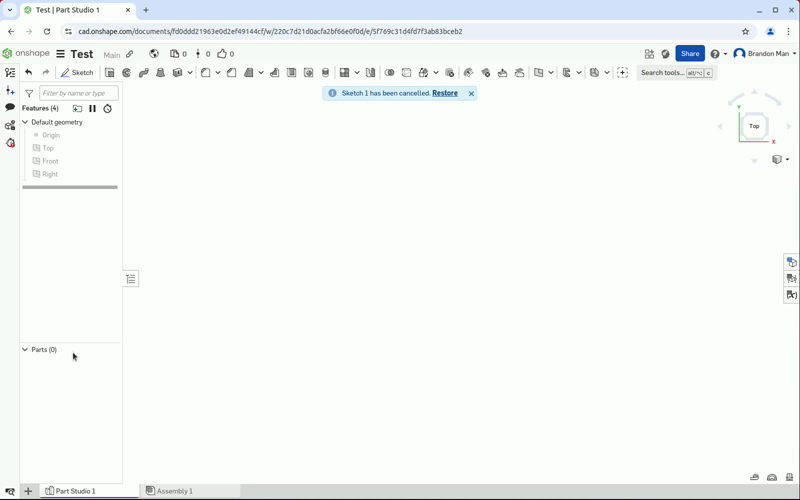
key(shift+p)
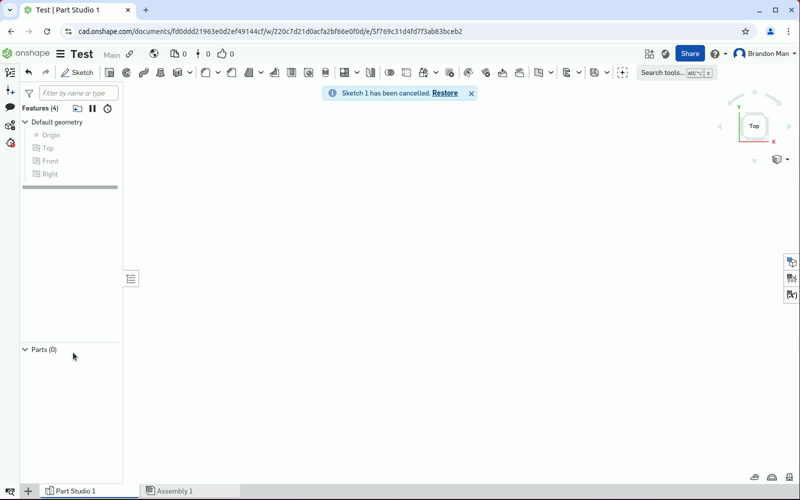
key(space)
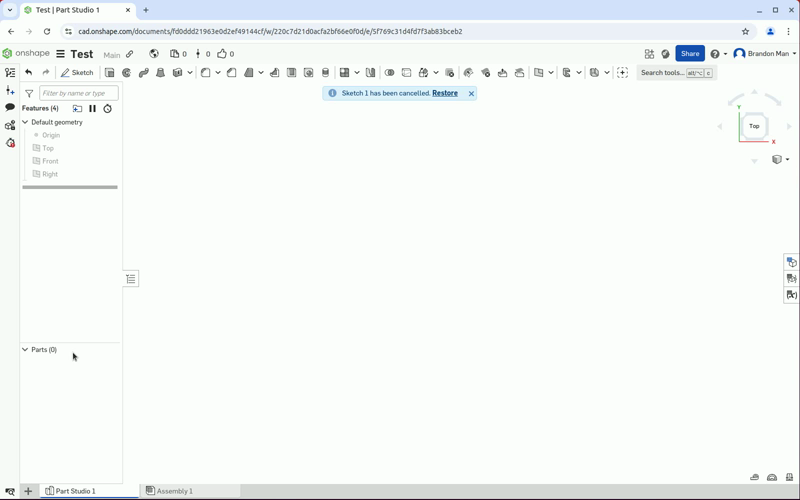
key_down(shift)
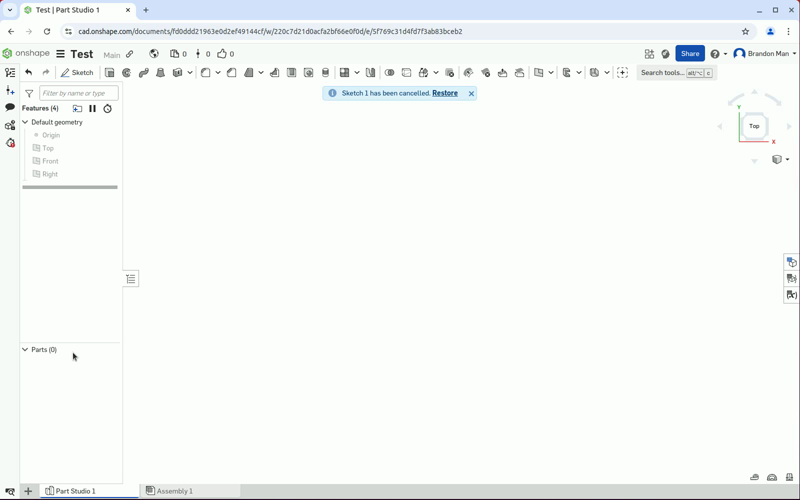
key(up)
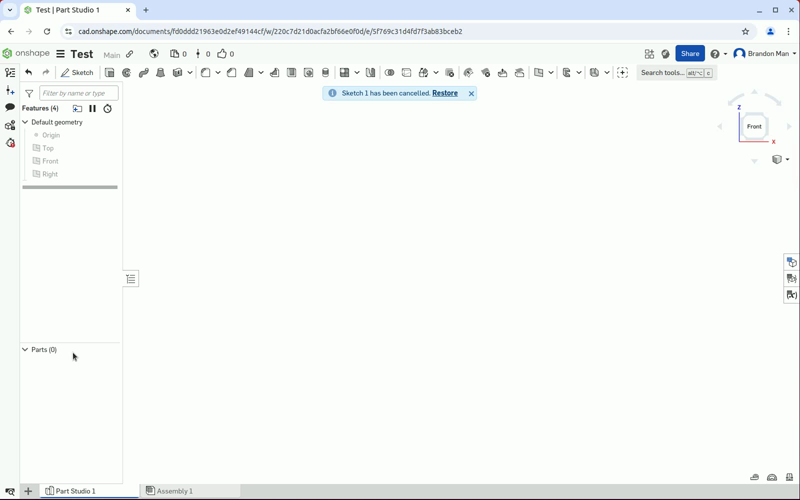
key_up(shift)
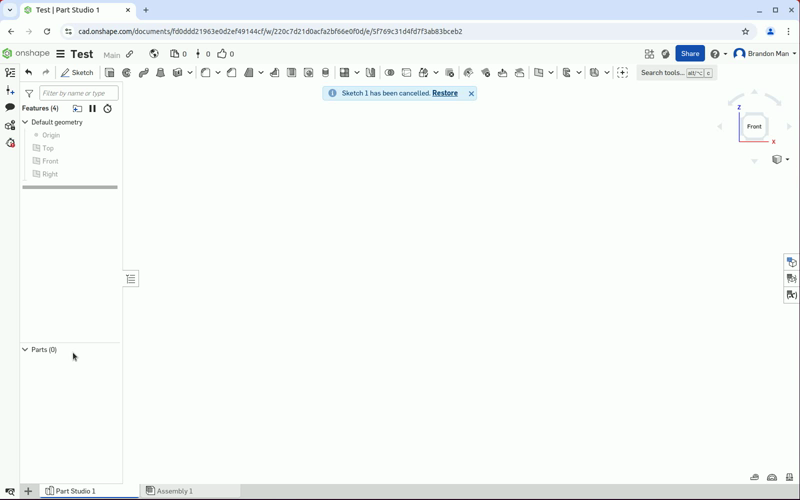
mouse_move(73, 352)
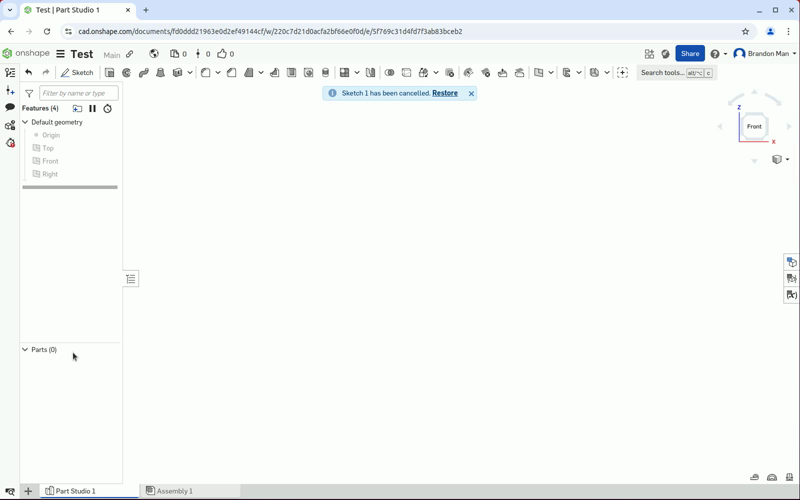
key(shift+y)
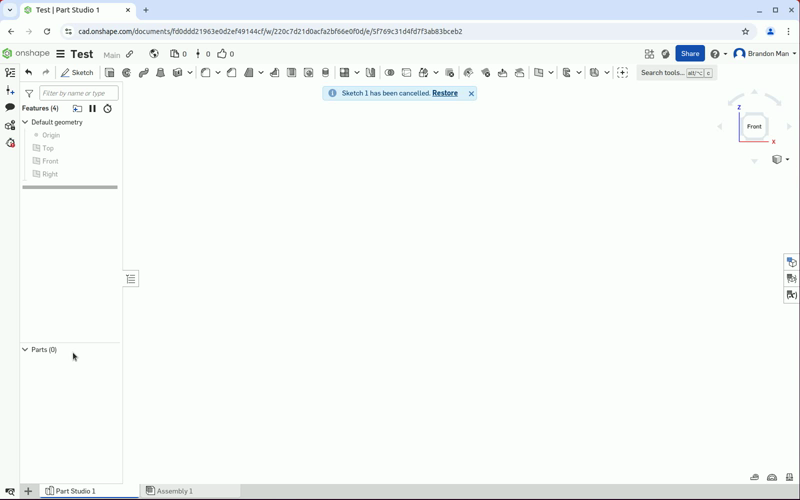
key(shift+s)
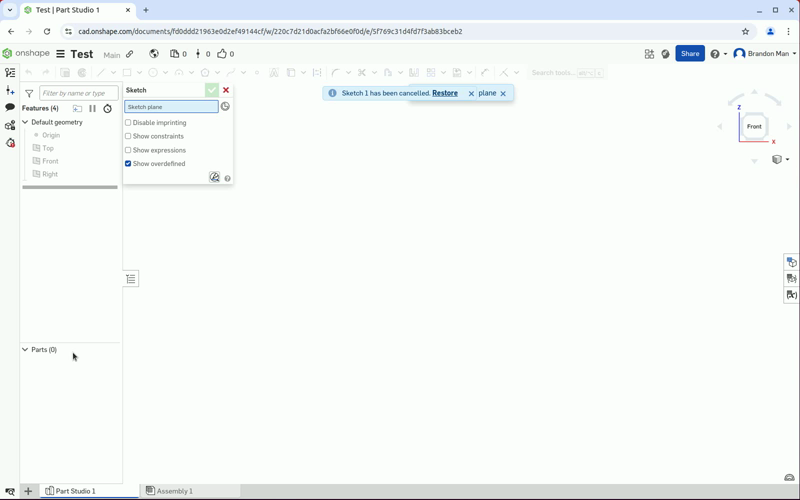
mouse_move(73, 163)
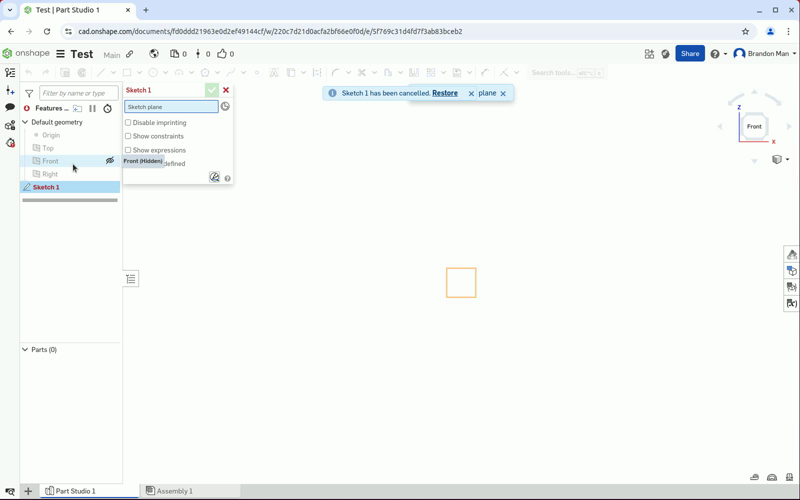
click(73, 163)
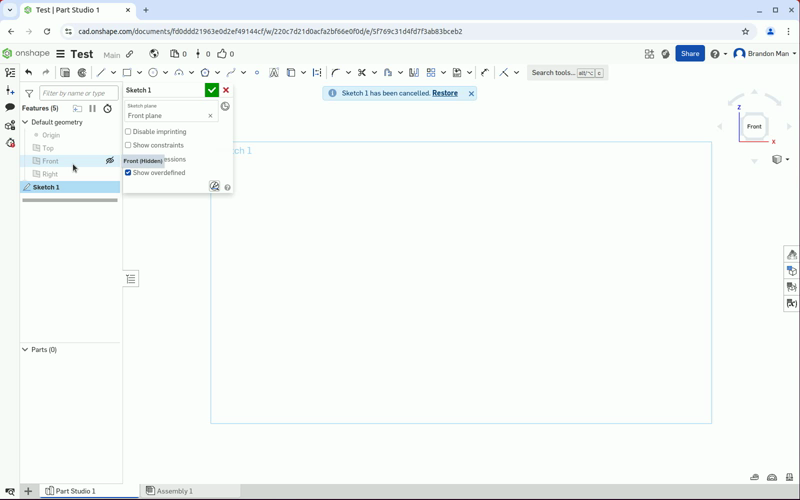
mouse_move(73, 352)
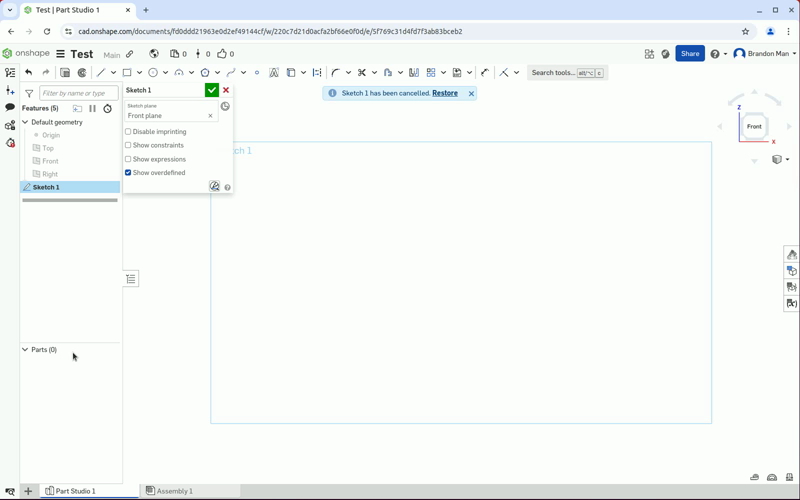
key(y)
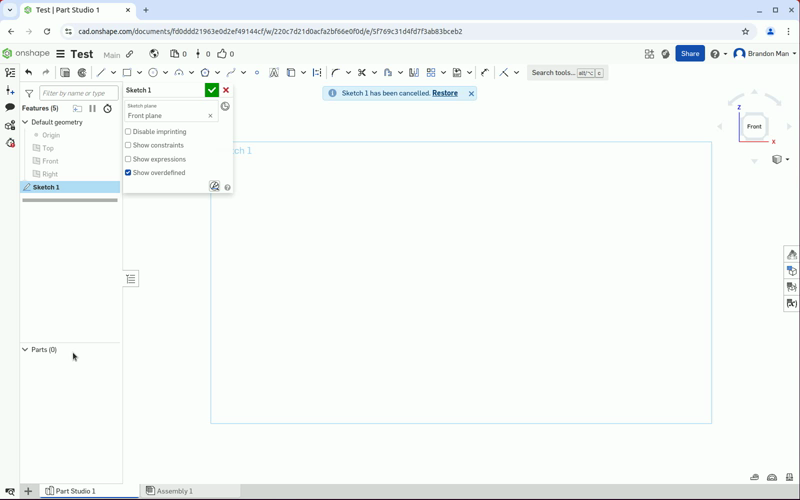
key(c)
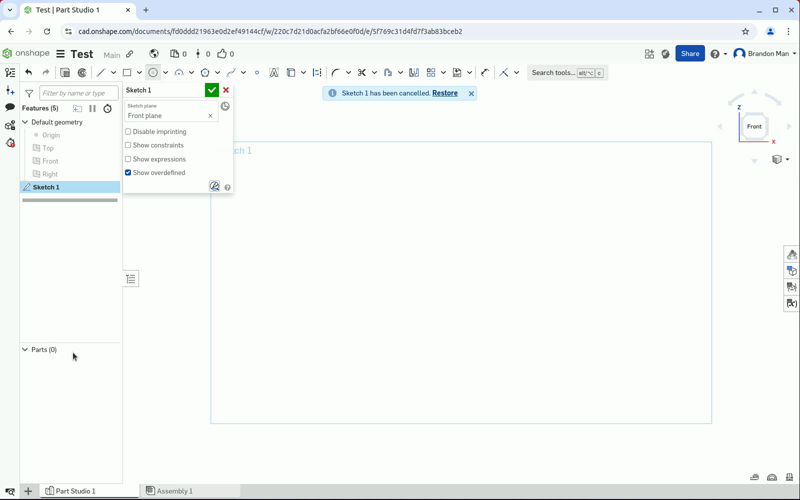
key_down(shift)
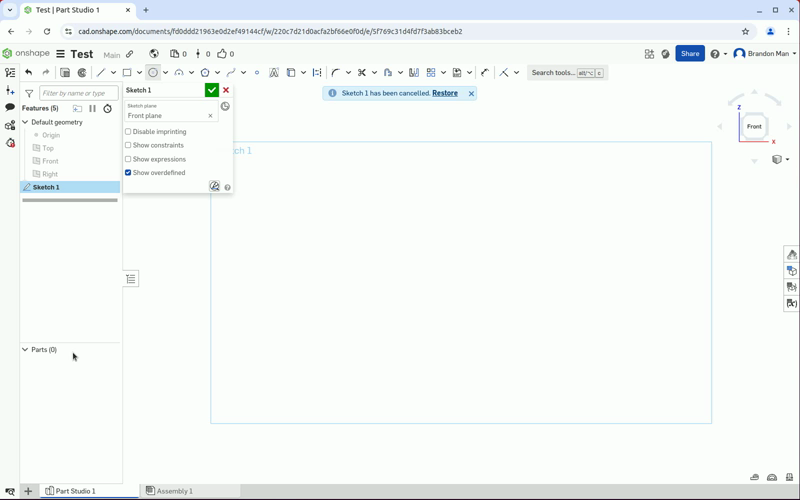
mouse_move(461, 282)
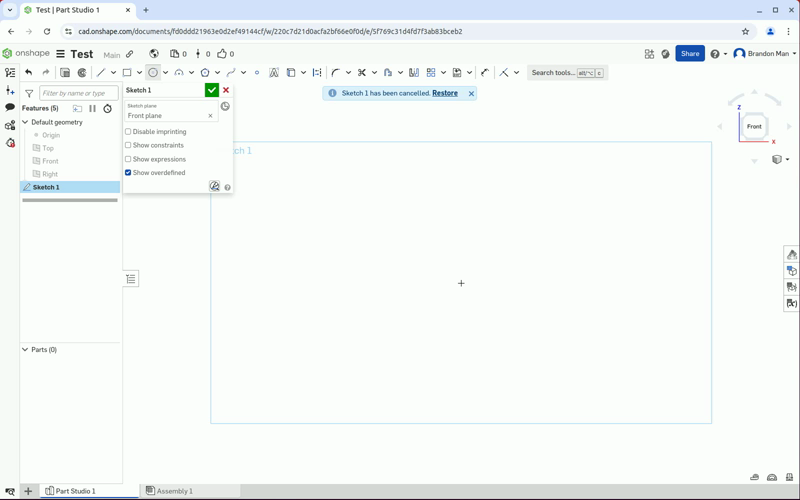
click(461, 282)
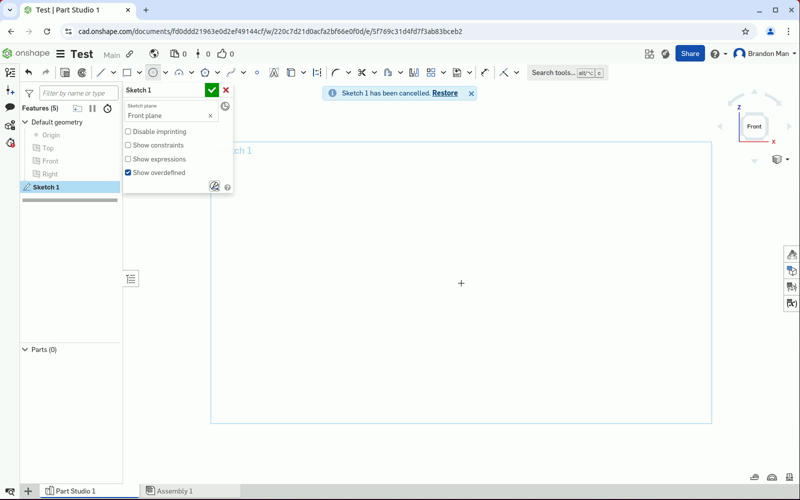
key_up(shift)
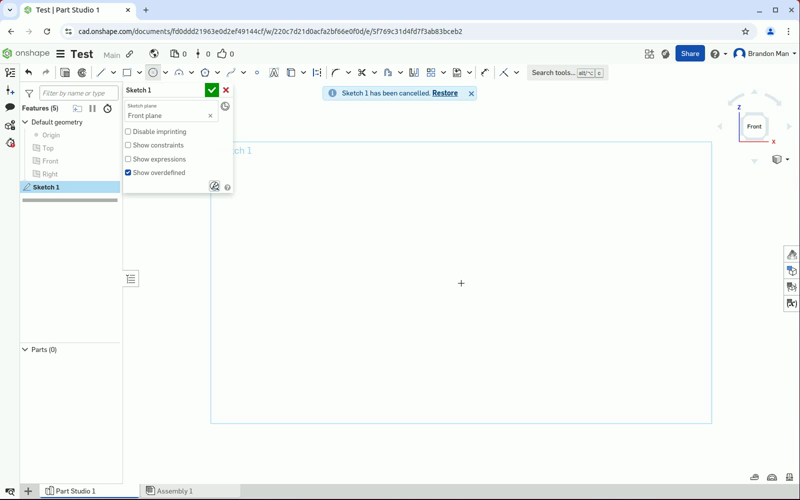
mouse_move(574, 282)
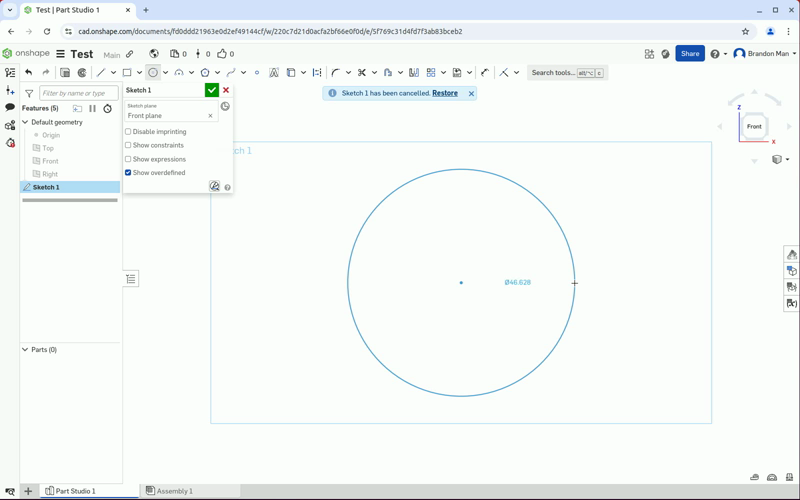
click(574, 282)
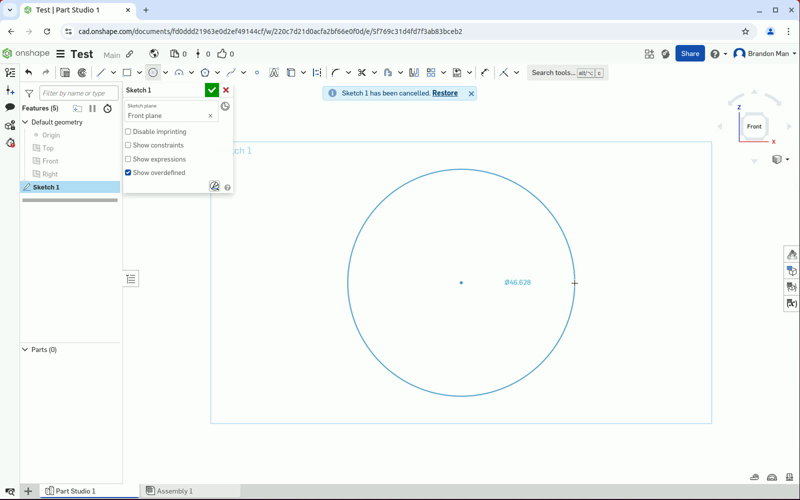
key(esc)
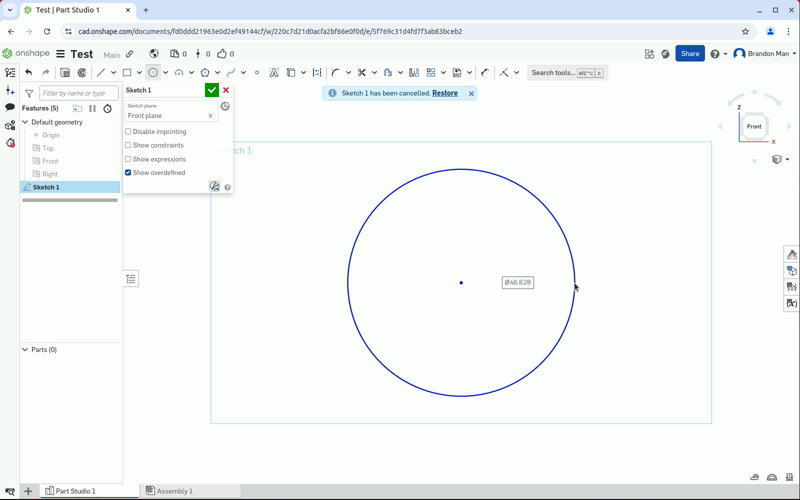
key(c)
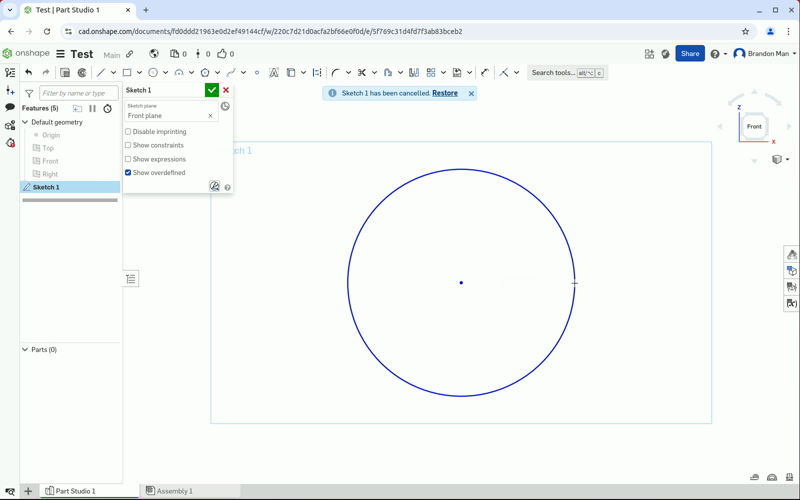
key_down(shift)
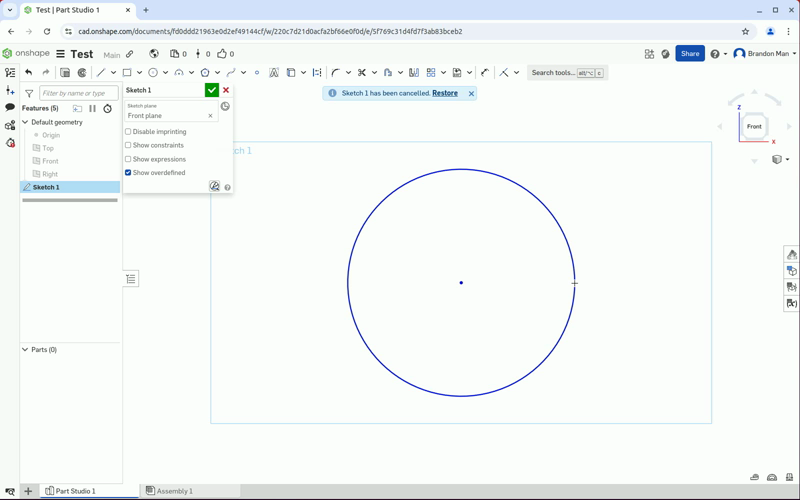
mouse_move(461, 282)
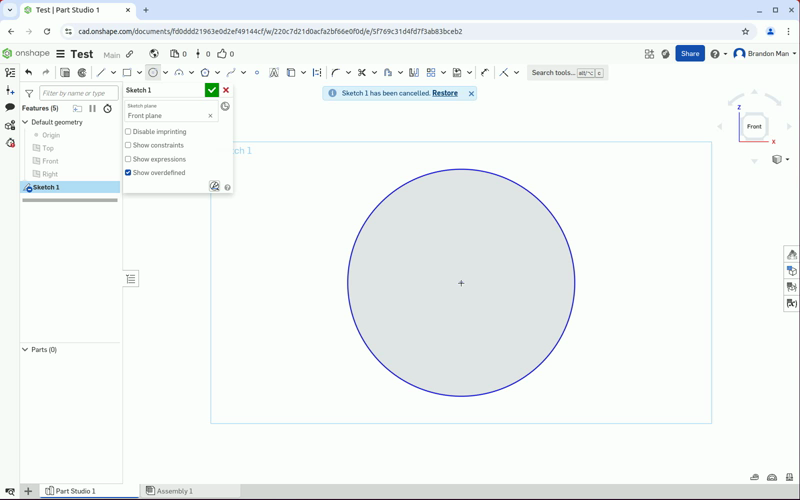
click(461, 282)
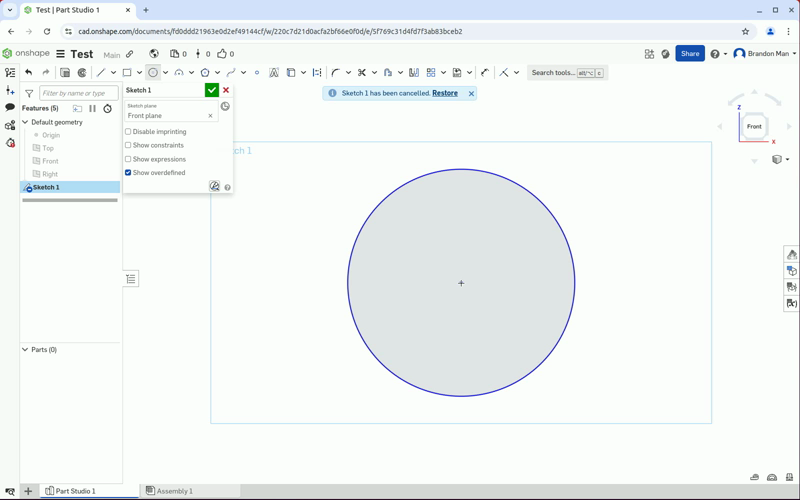
key_up(shift)
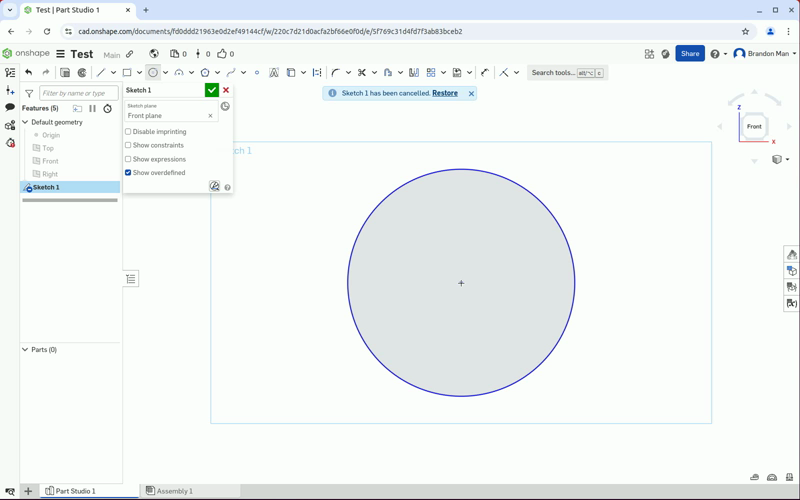
mouse_move(525, 282)
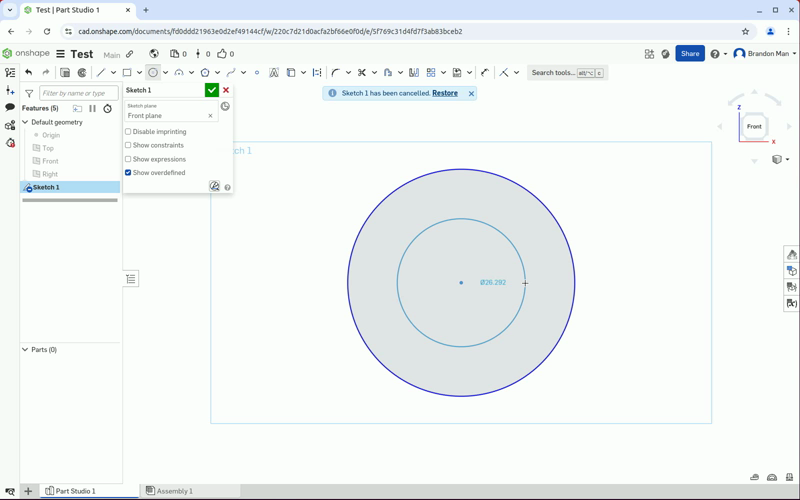
click(525, 282)
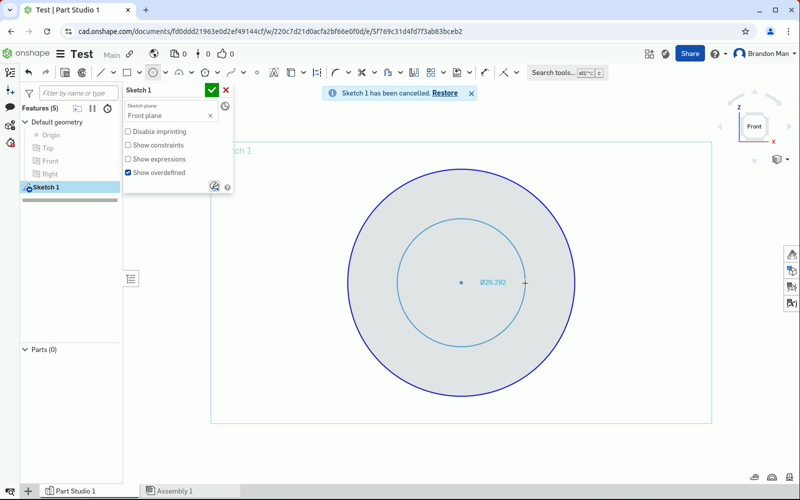
key(esc)
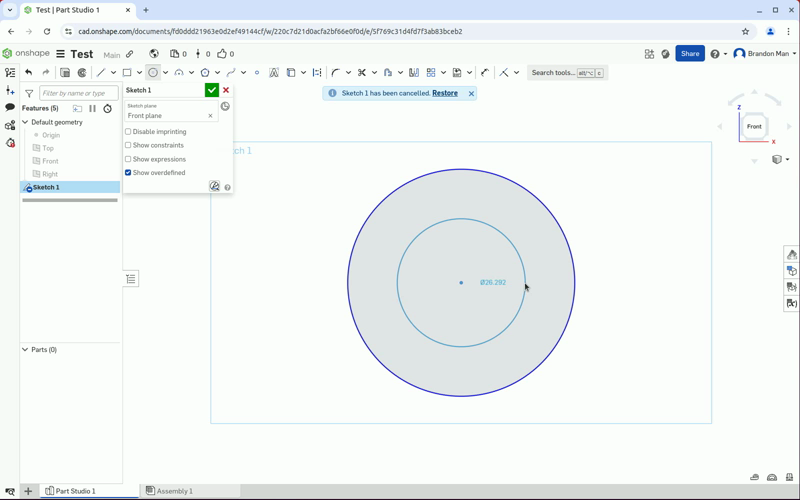
mouse_move(526, 346)
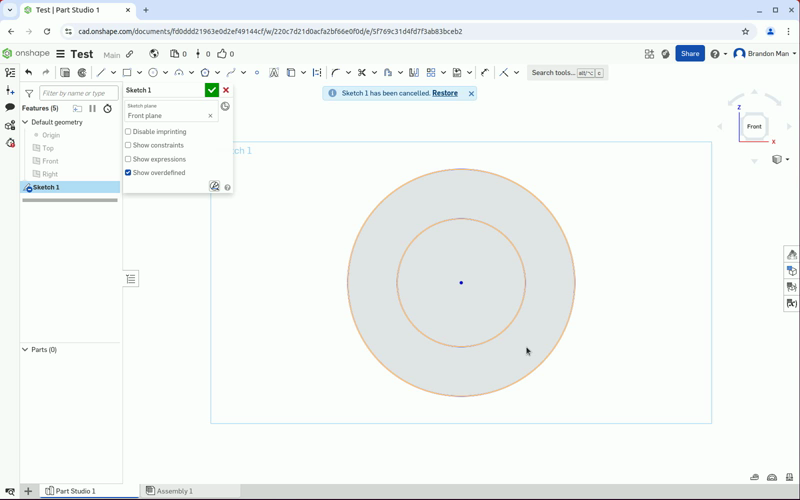
click(526, 346)
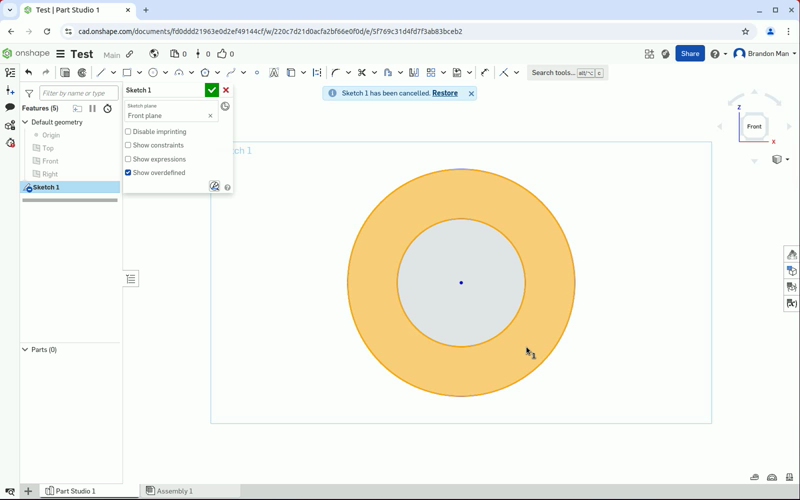
mouse_move(73, 352)
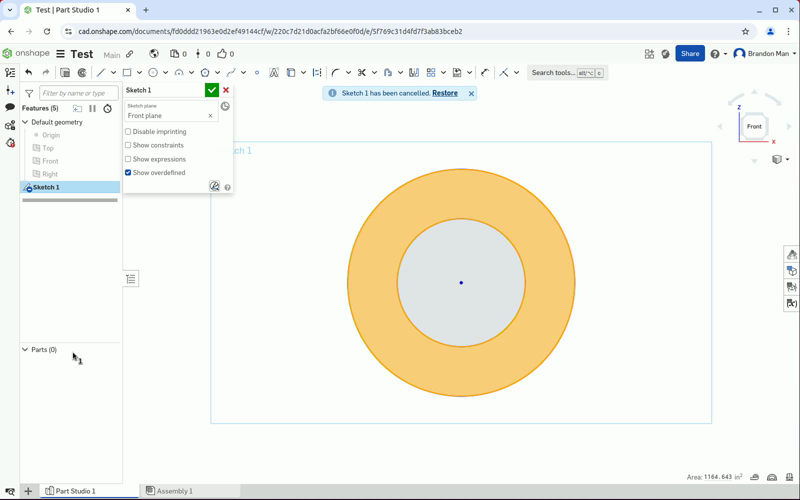
key(shift+y)
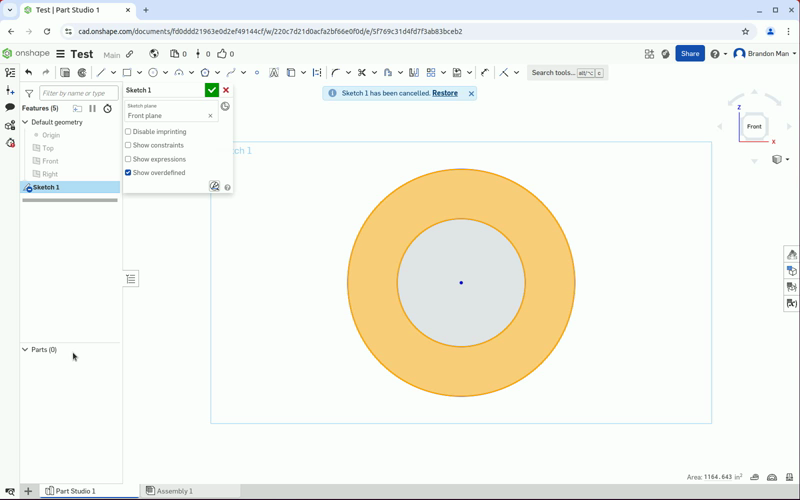
key(shift+e)
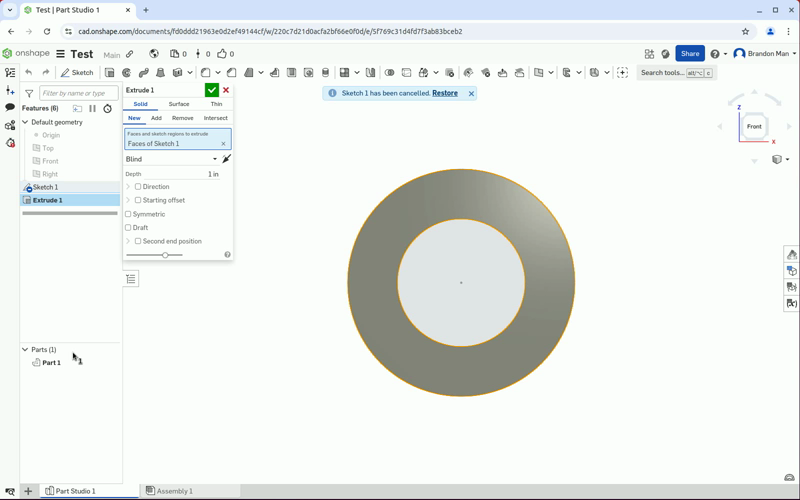
mouse_move(143, 106)
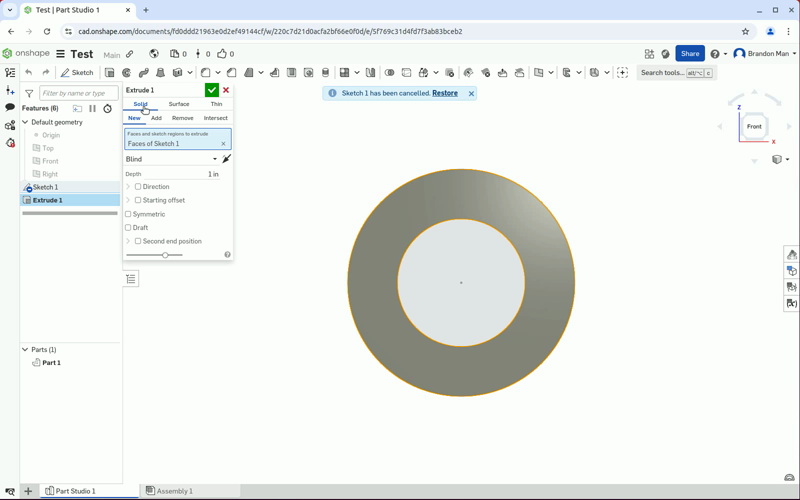
click(143, 106)
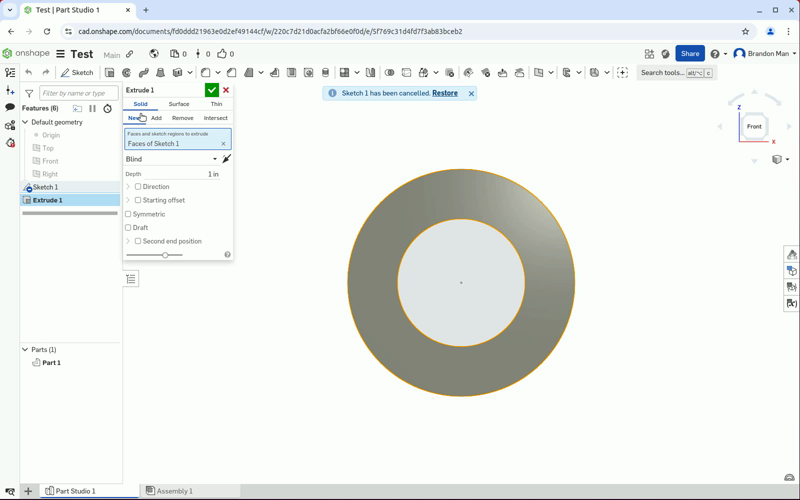
mouse_move(137, 120)
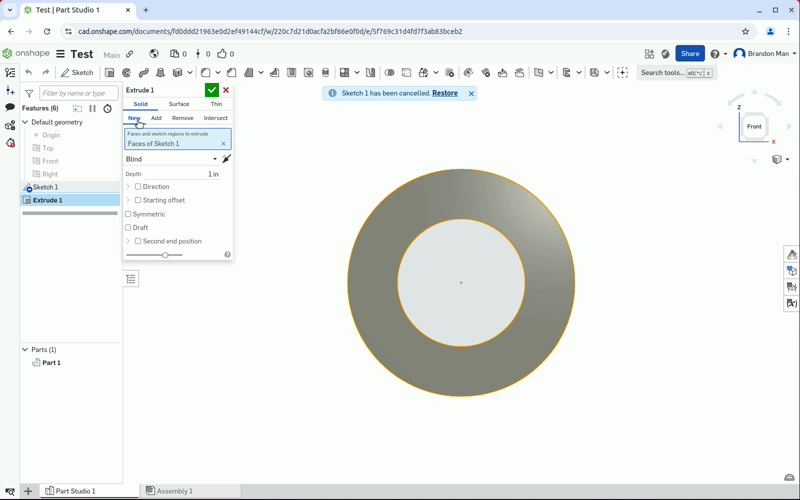
click(137, 120)
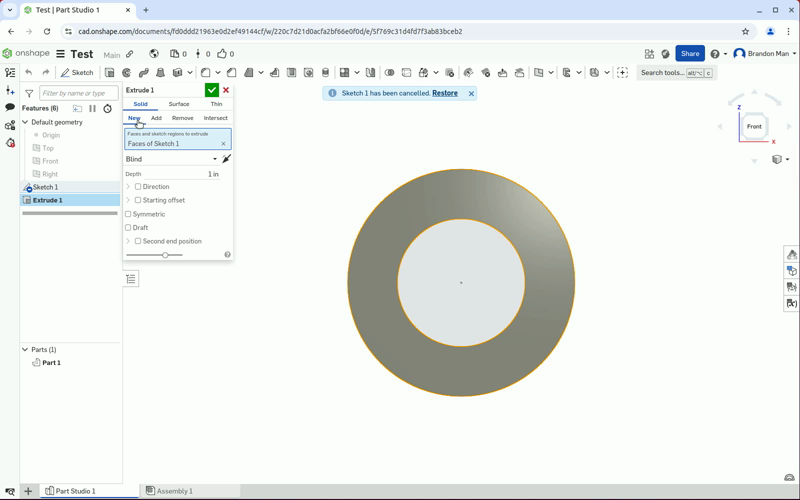
key(tab, 4)
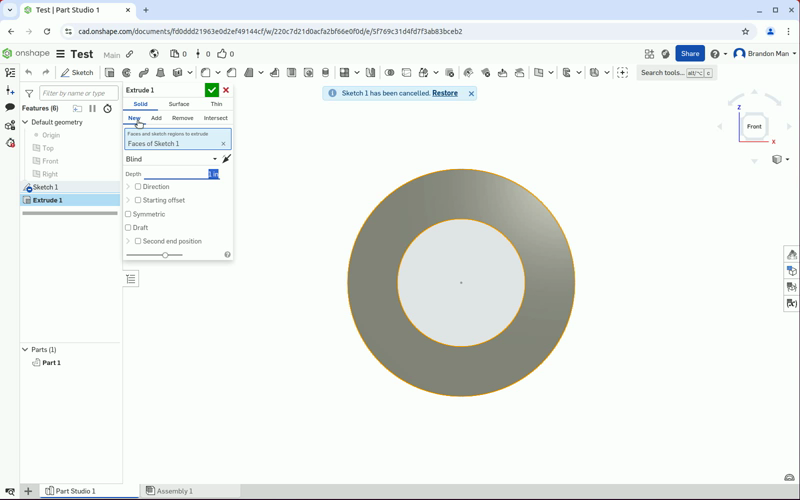
text(19.738)
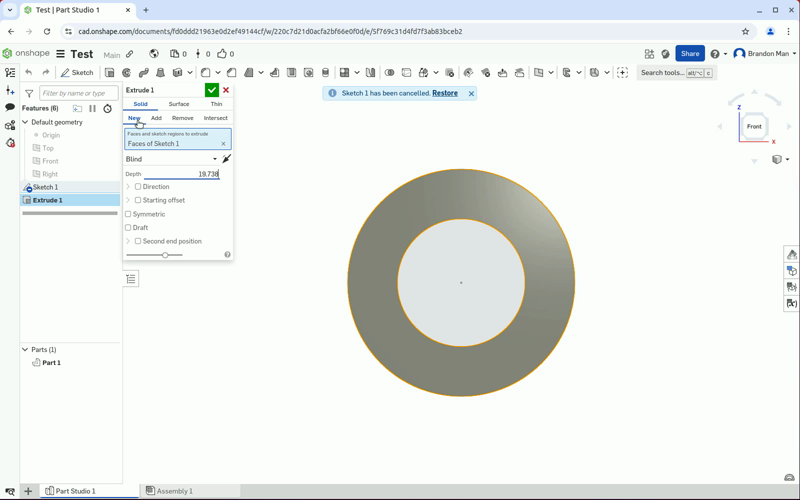
key(tab, 3)
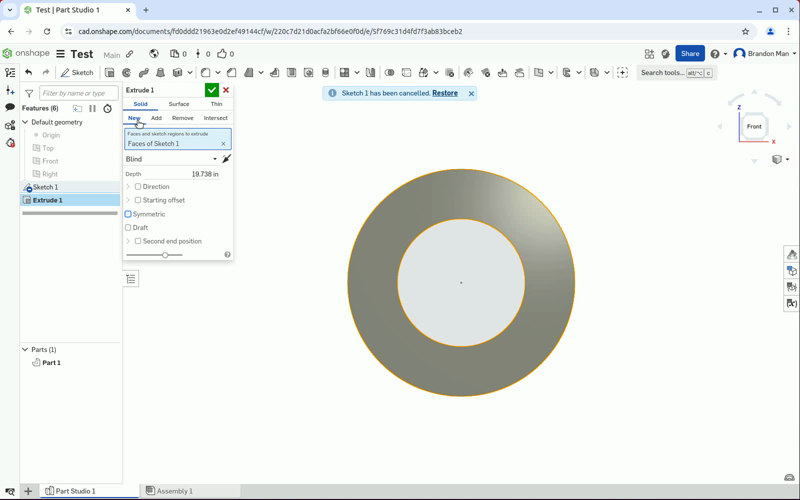
key(space)
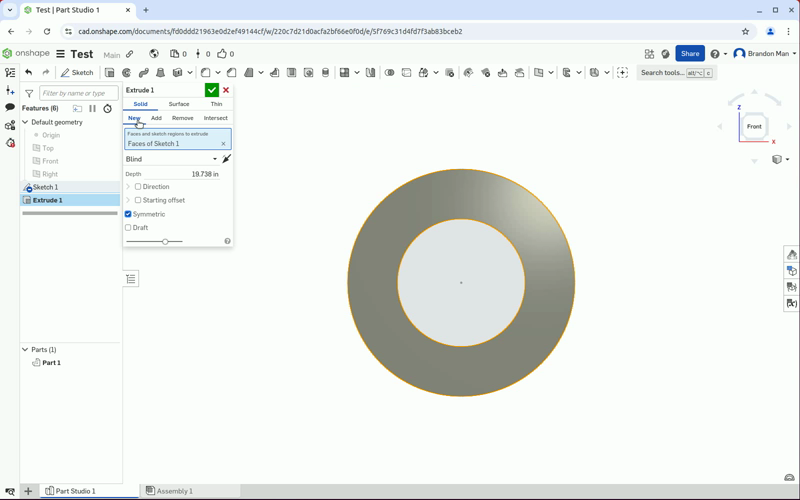
key(enter)
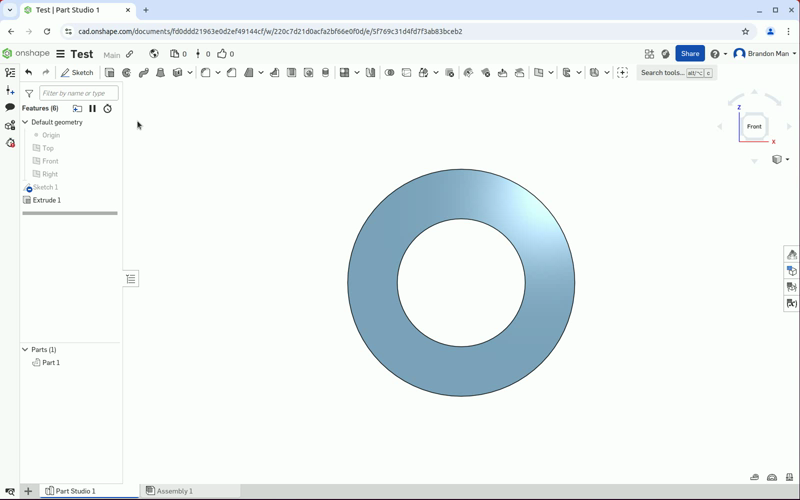
key(shift+h)
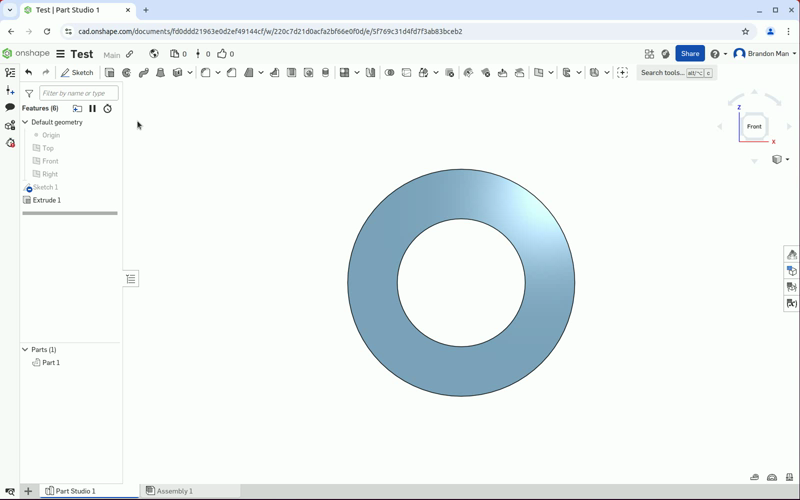
key(shift+h)
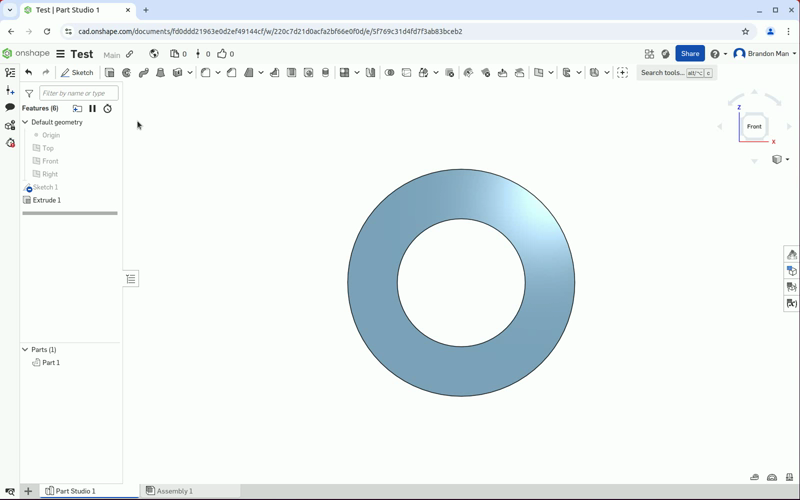
mouse_move(73, 189)
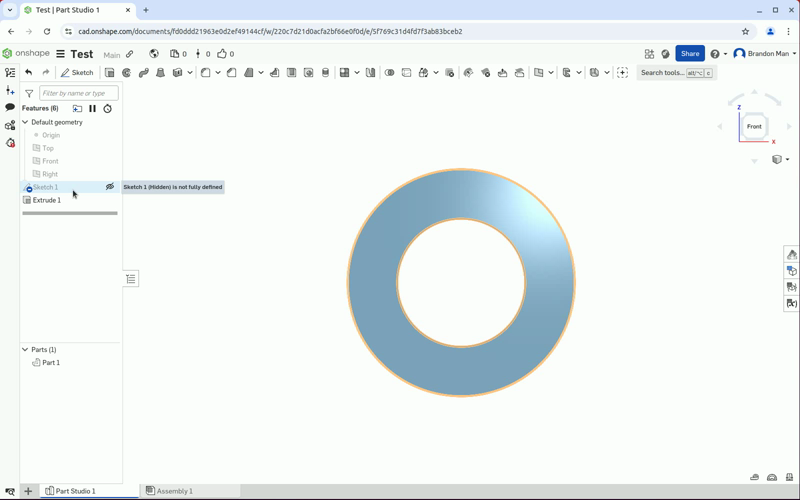
click(73, 189)
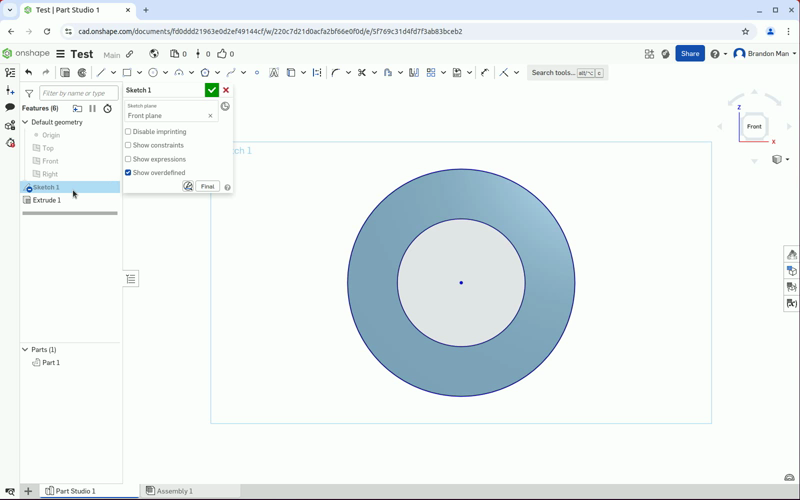
mouse_move(229, 92)
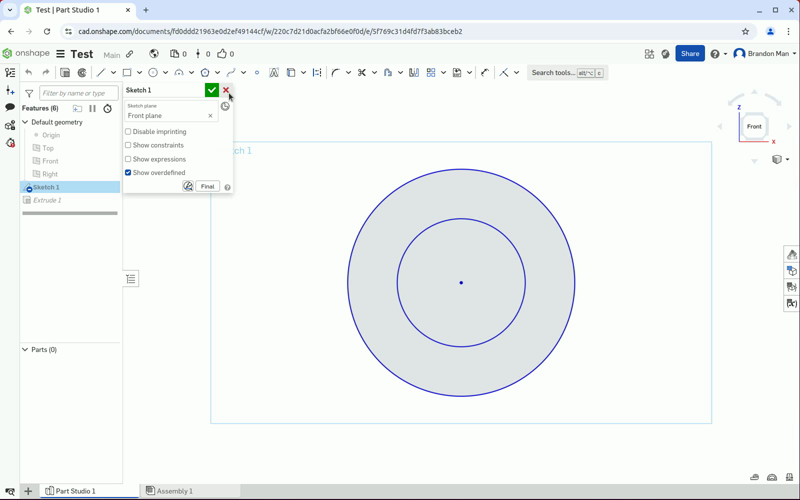
click(229, 92)
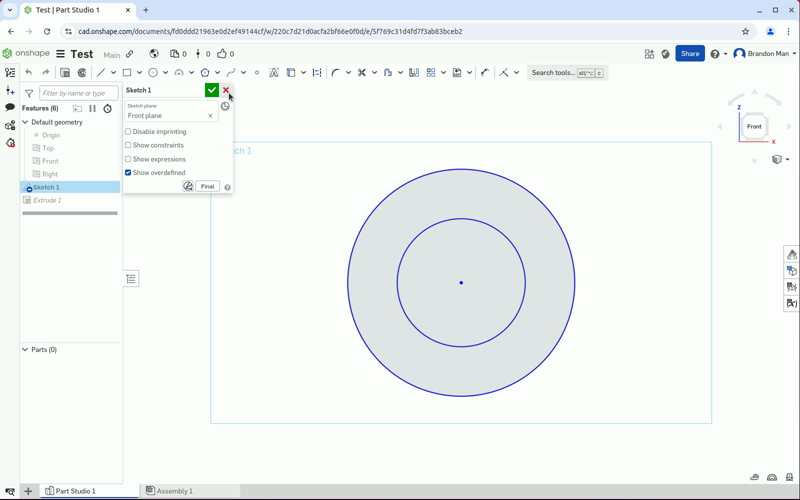
key(shift+s)
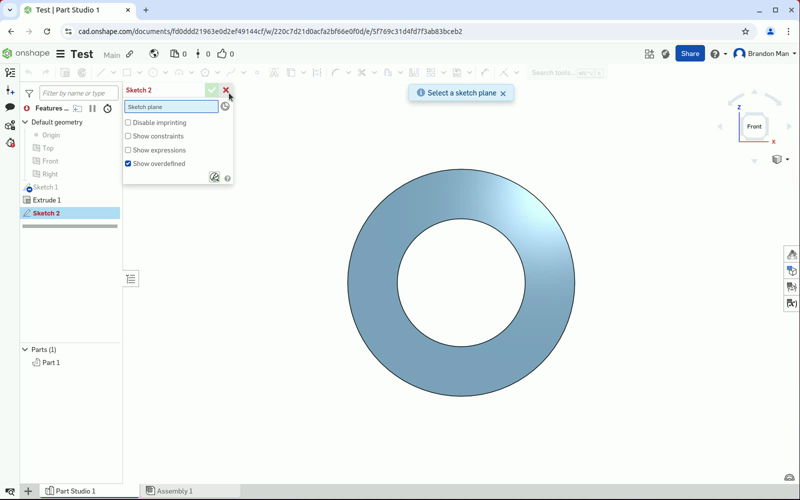
mouse_move(73, 163)
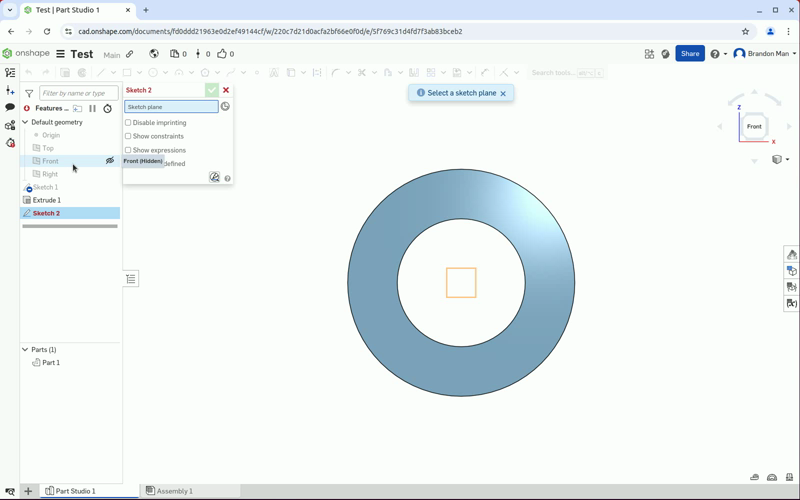
click(73, 163)
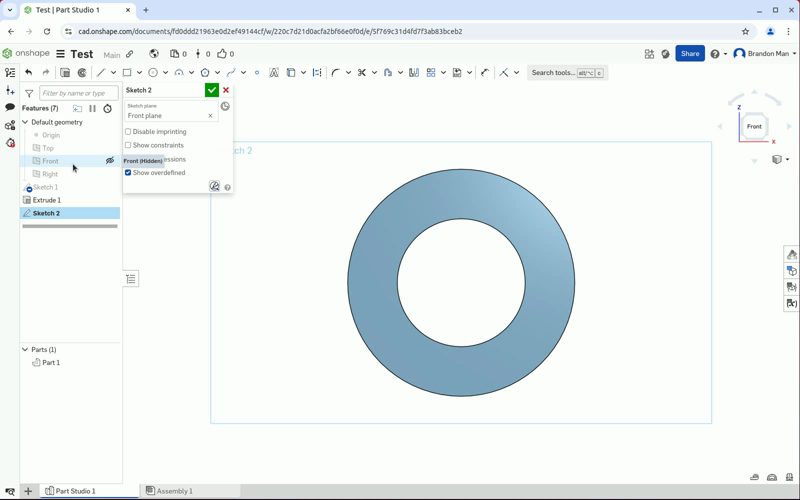
mouse_move(73, 352)
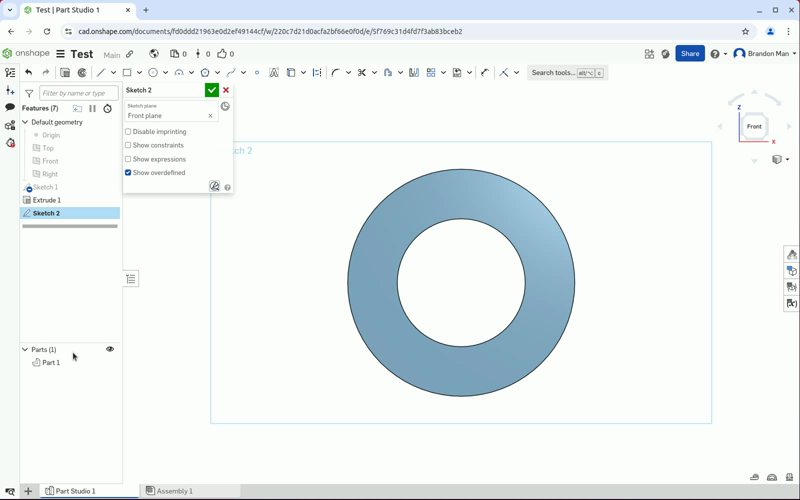
key(y)
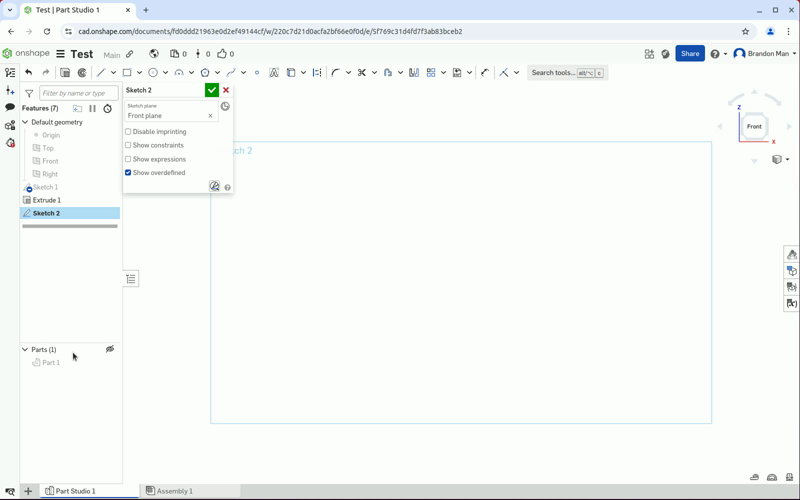
key(c)
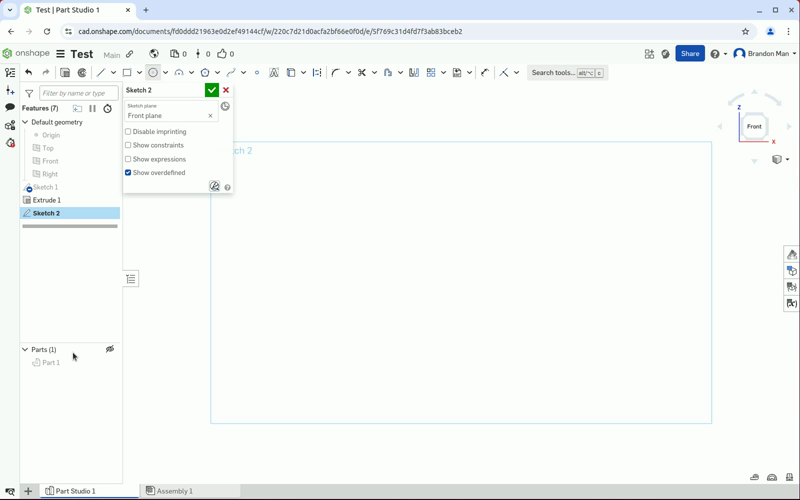
key_down(shift)
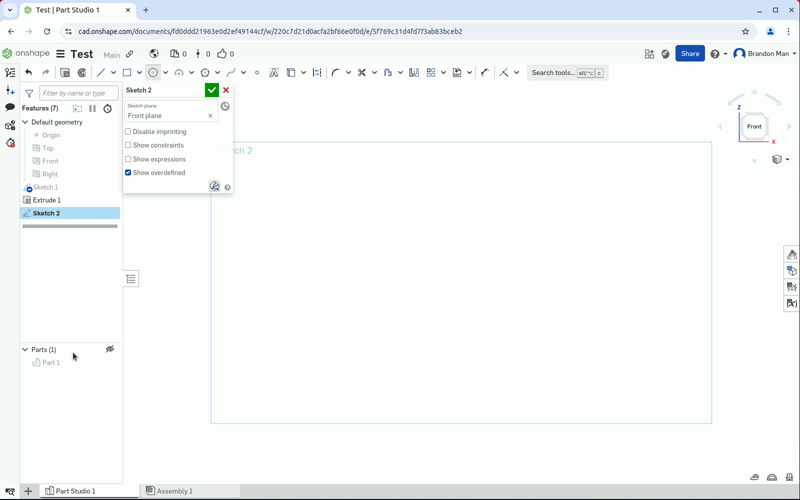
mouse_move(461, 282)
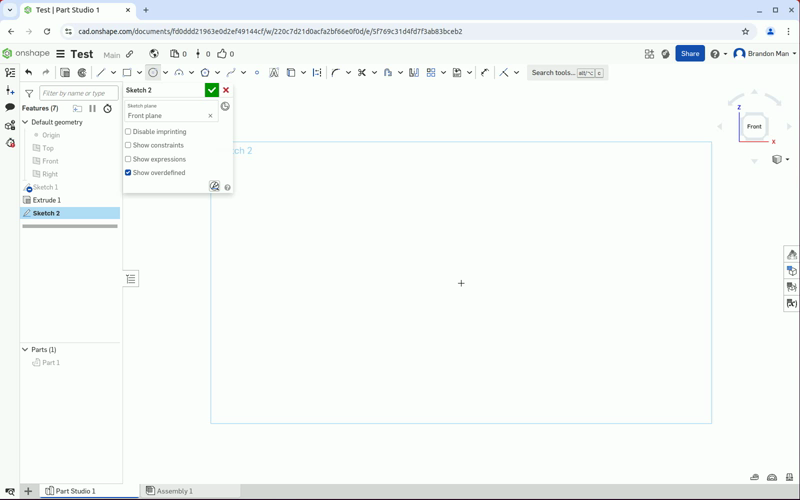
click(461, 282)
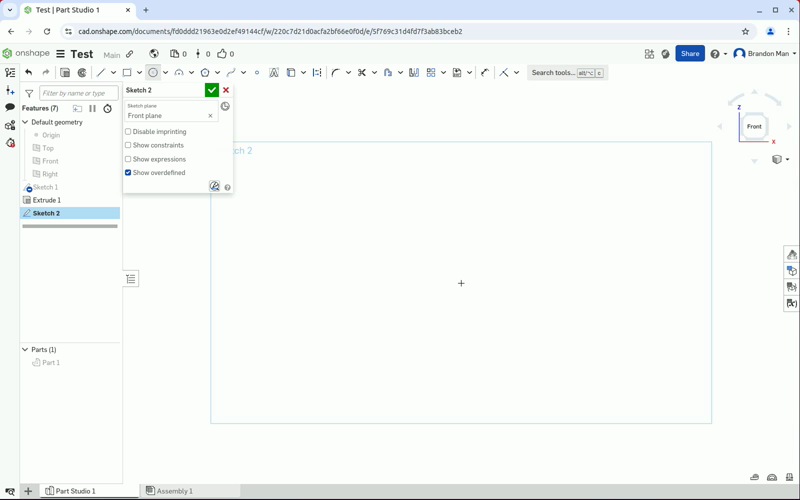
key_up(shift)
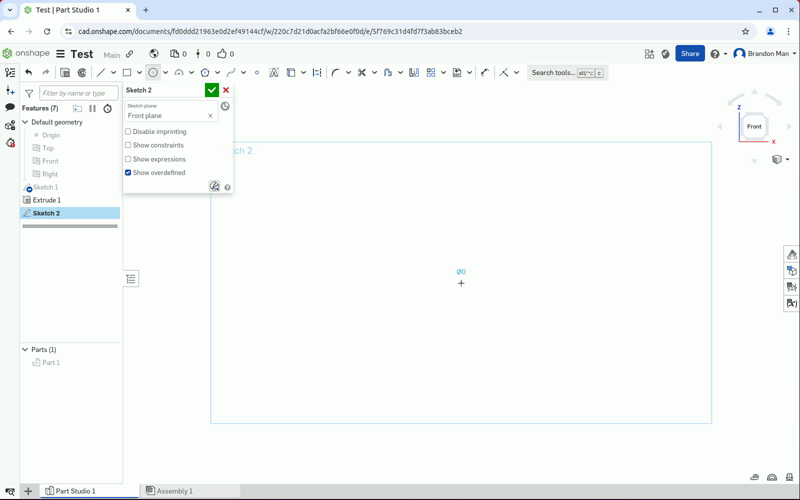
mouse_move(526, 282)
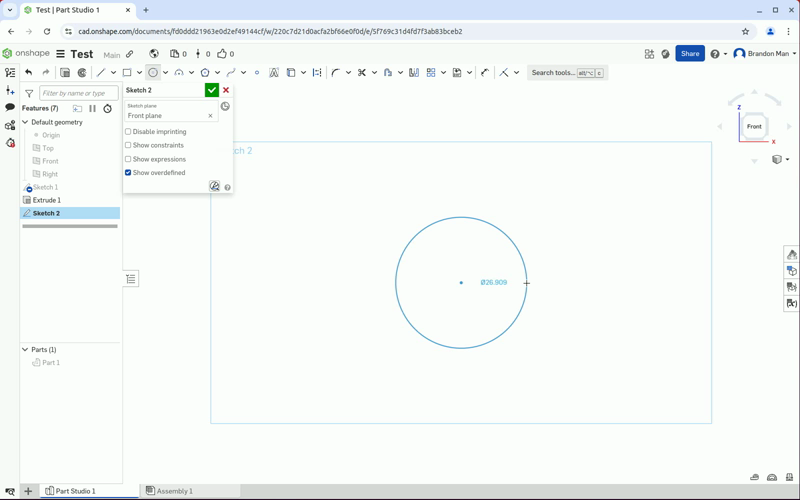
click(526, 282)
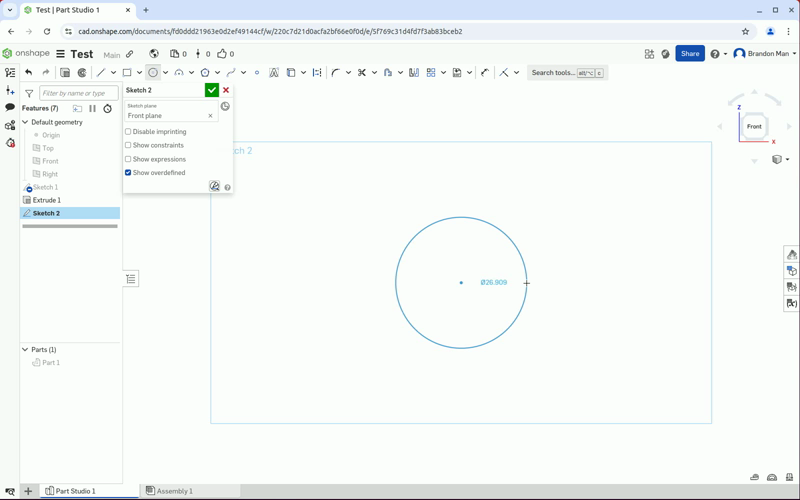
key(esc)
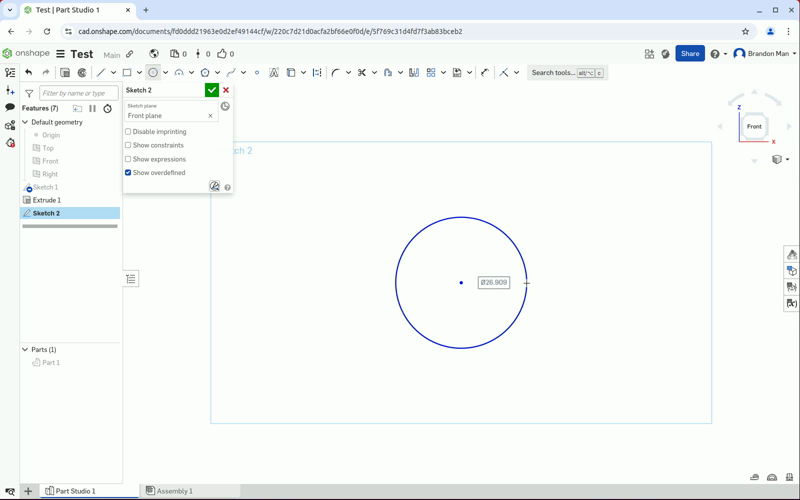
mouse_move(436, 282)
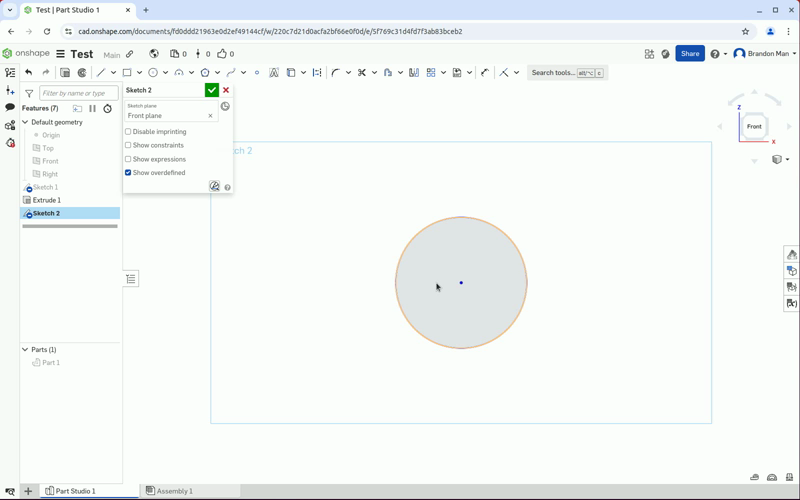
click(436, 282)
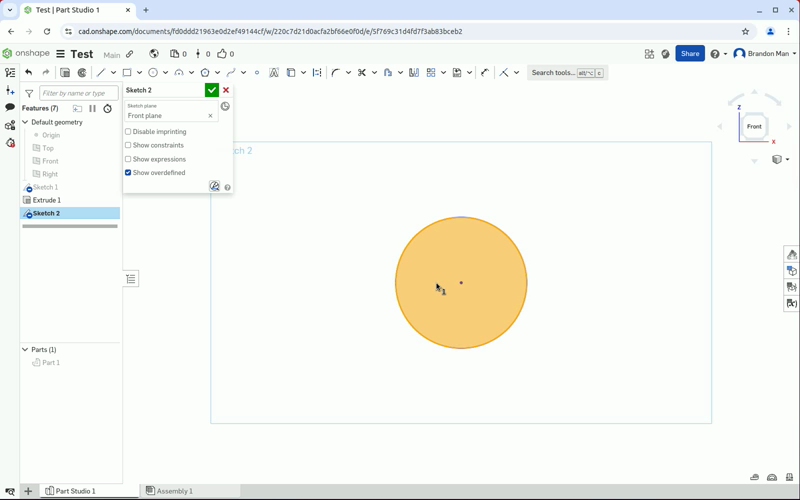
mouse_move(73, 352)
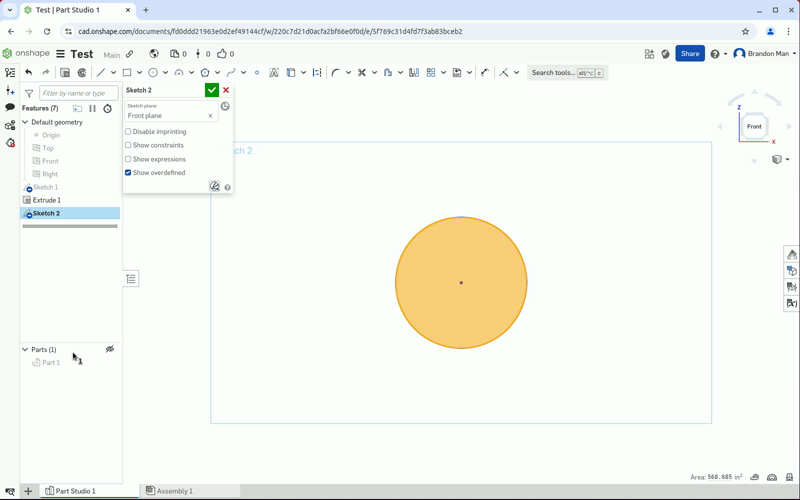
key(shift+y)
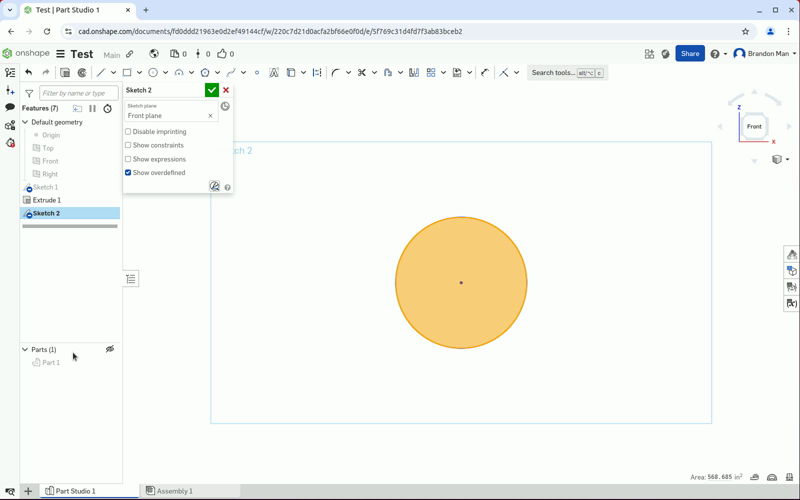
key(shift+e)
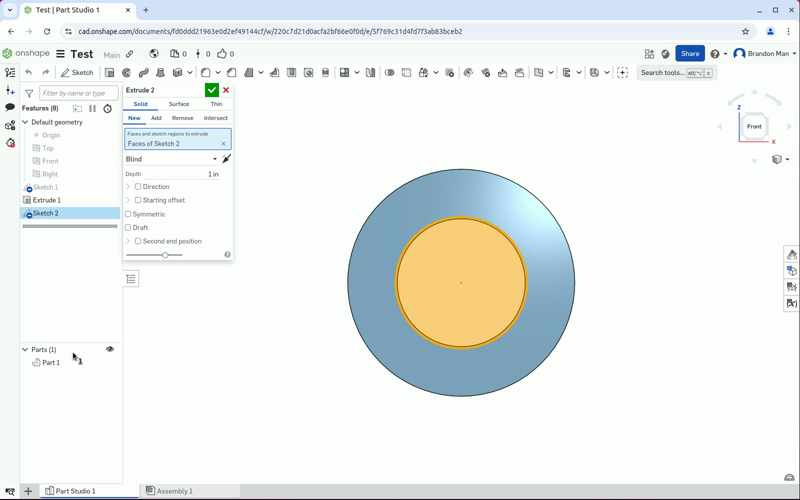
mouse_move(143, 106)
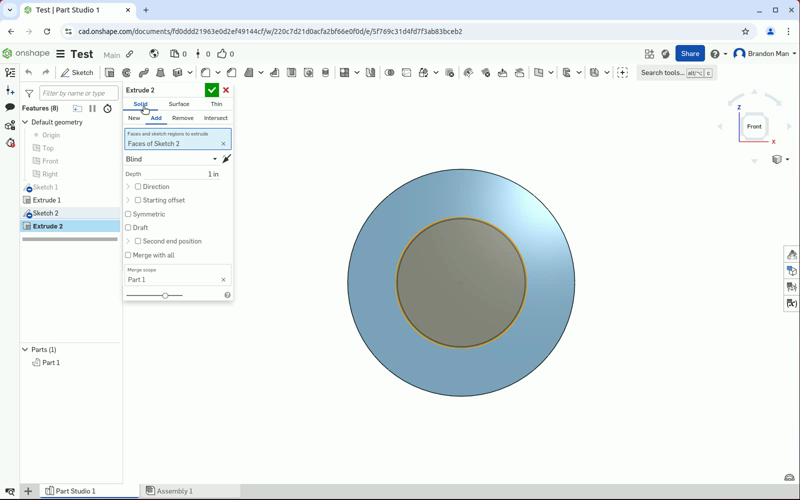
click(143, 106)
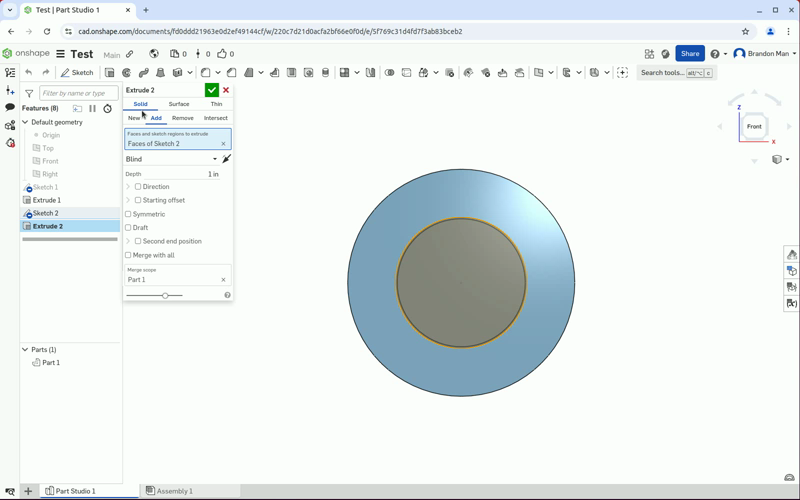
mouse_move(137, 120)
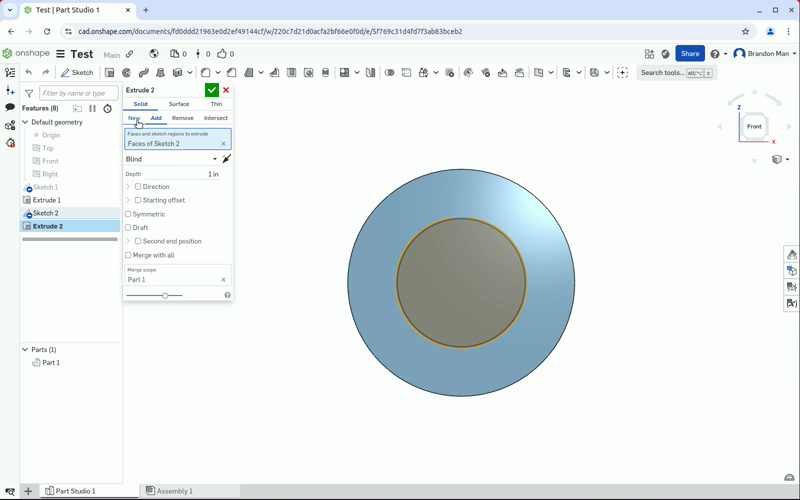
click(137, 120)
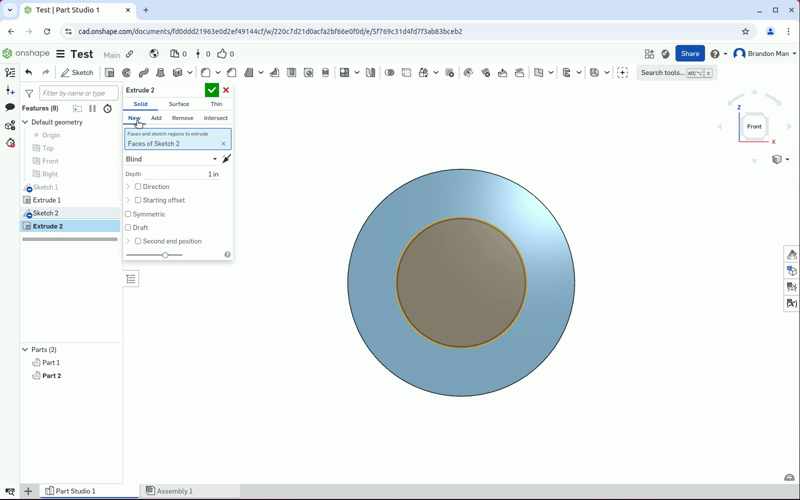
key(tab, 4)
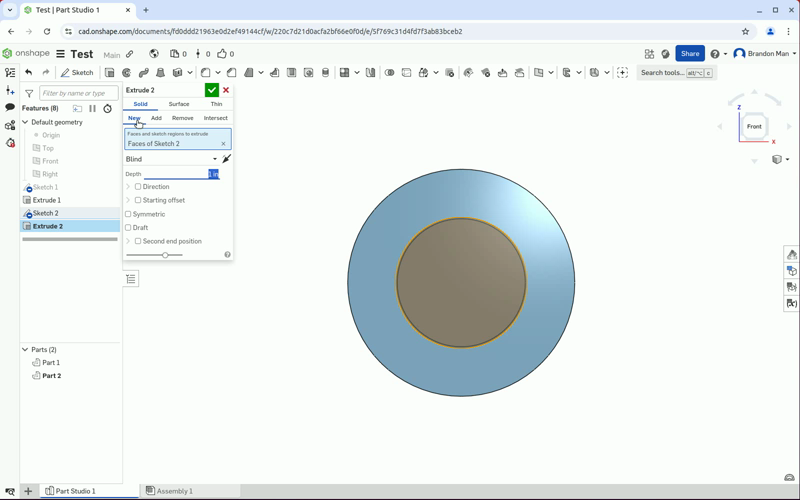
text(6.74)
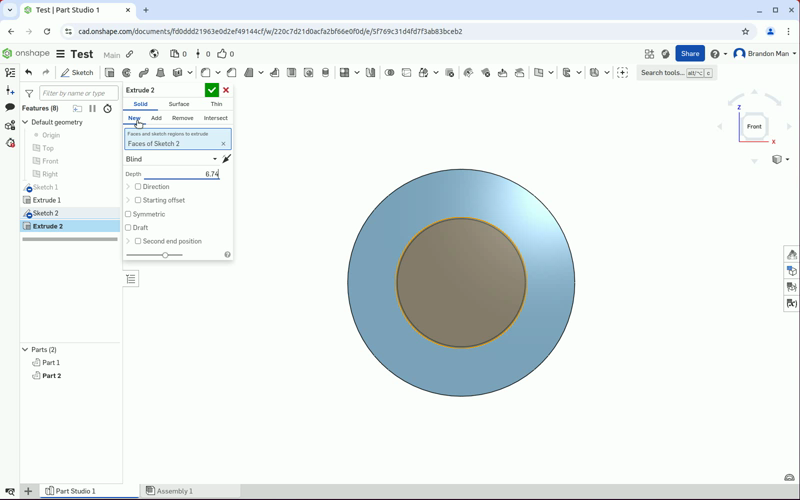
key(tab, 3)
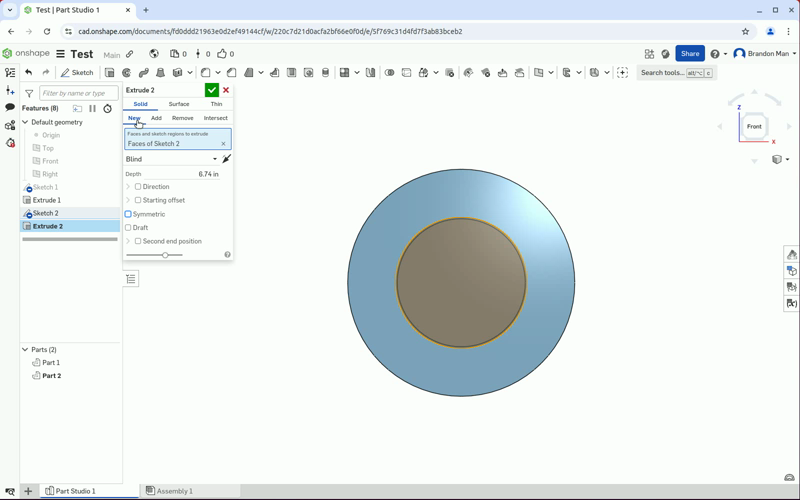
key(space)
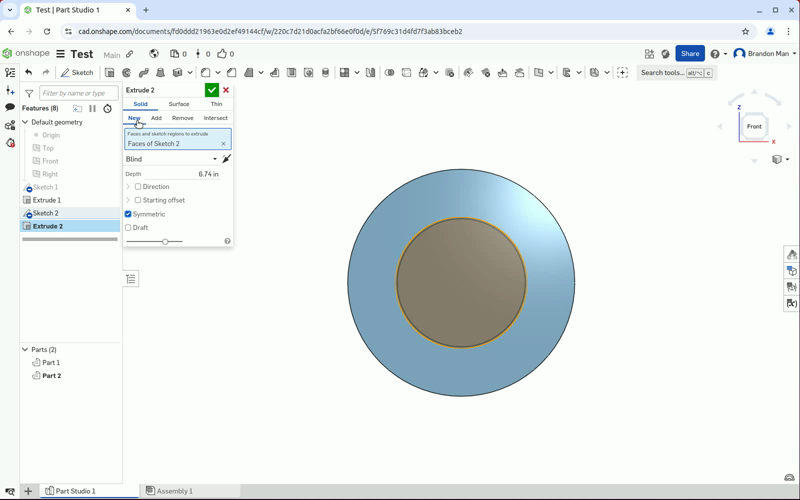
key(enter)
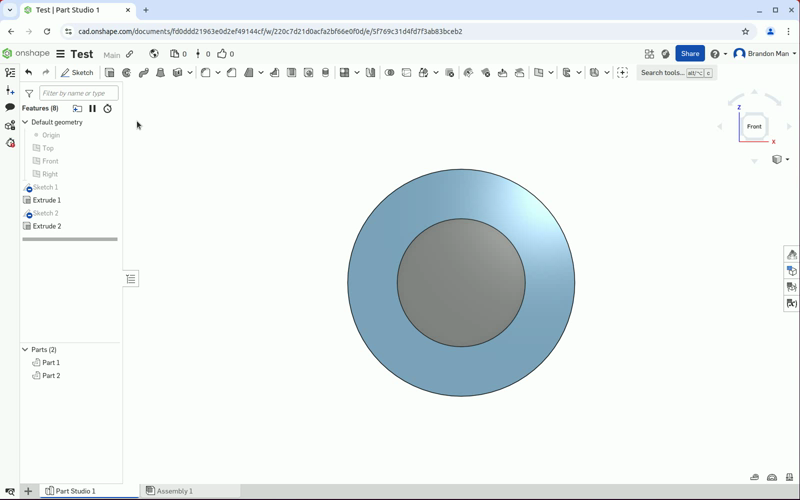
key(shift+h)
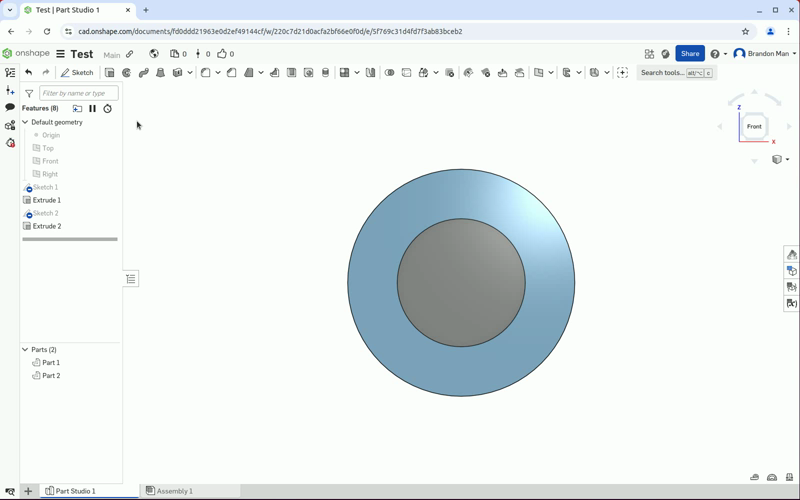
key(shift+h)
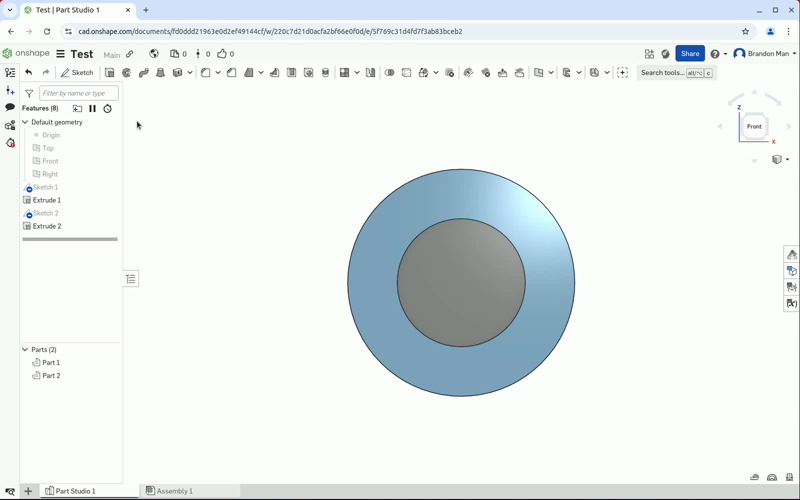
mouse_move(73, 189)
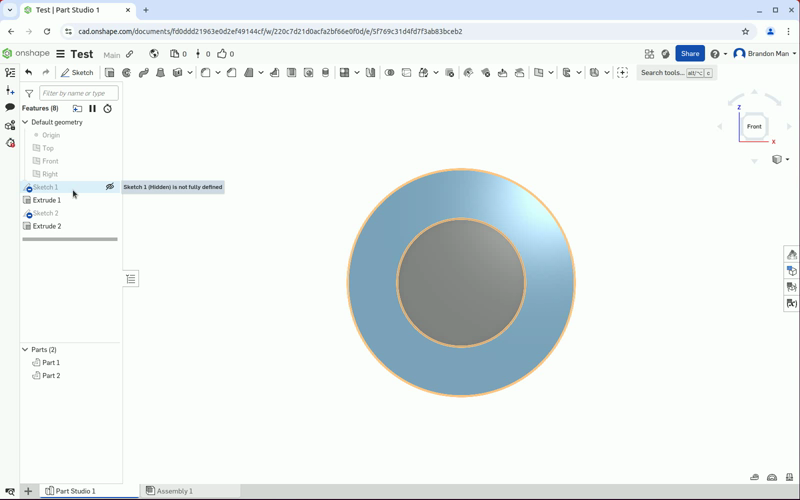
click(73, 189)
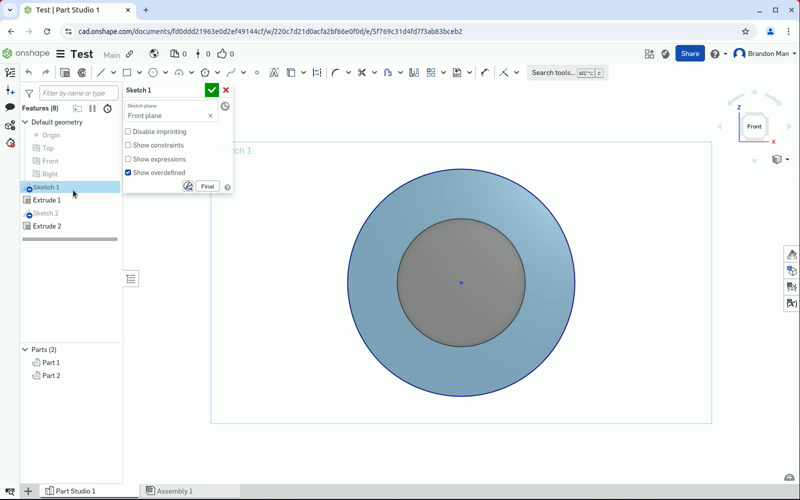
mouse_move(229, 92)
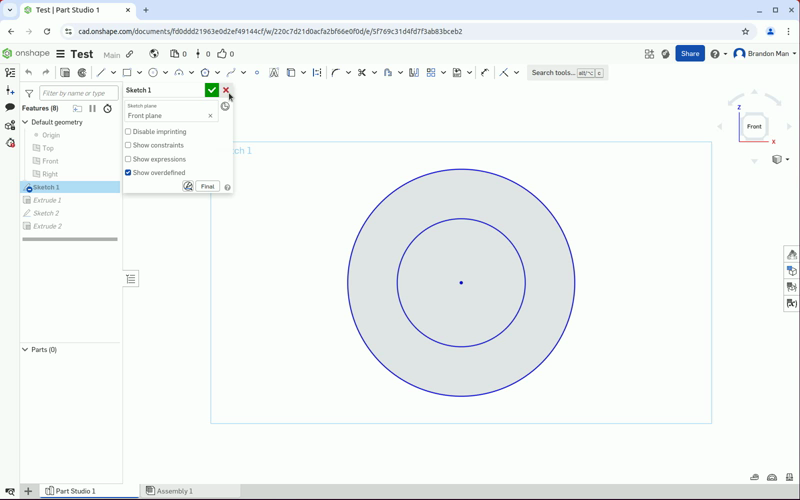
click(229, 92)
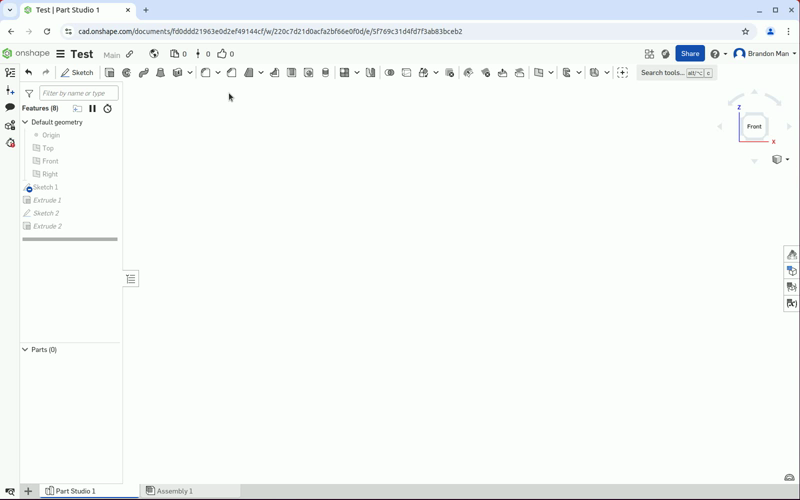
mouse_move(541, 75)
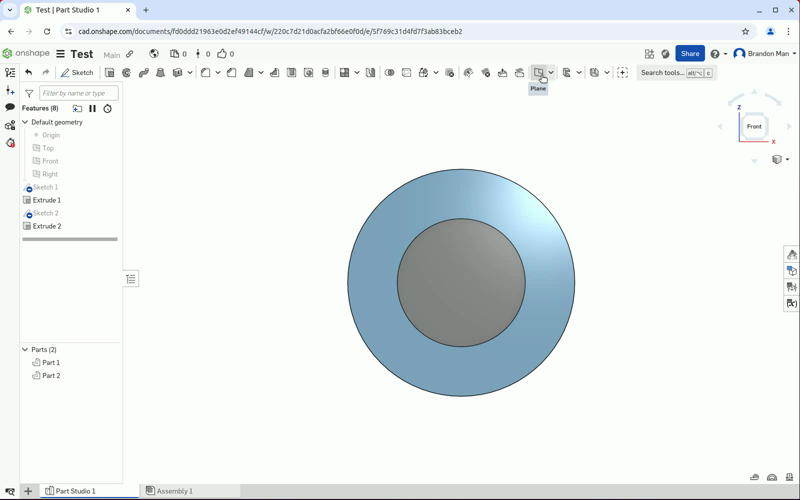
click(541, 75)
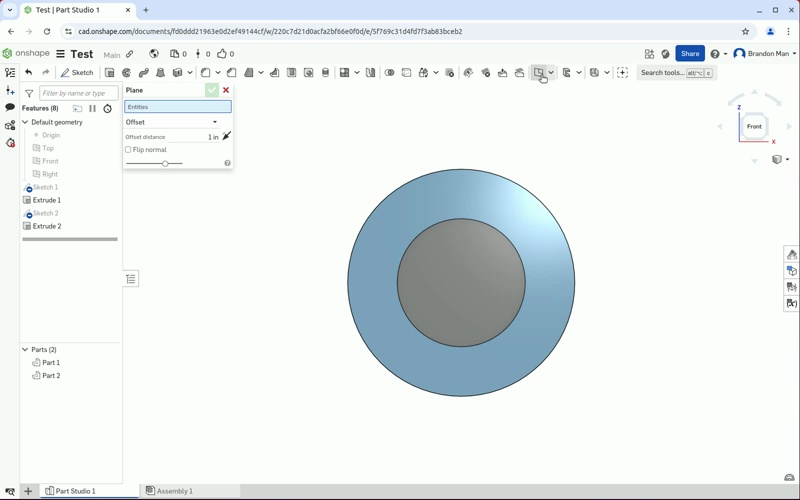
mouse_move(73, 163)
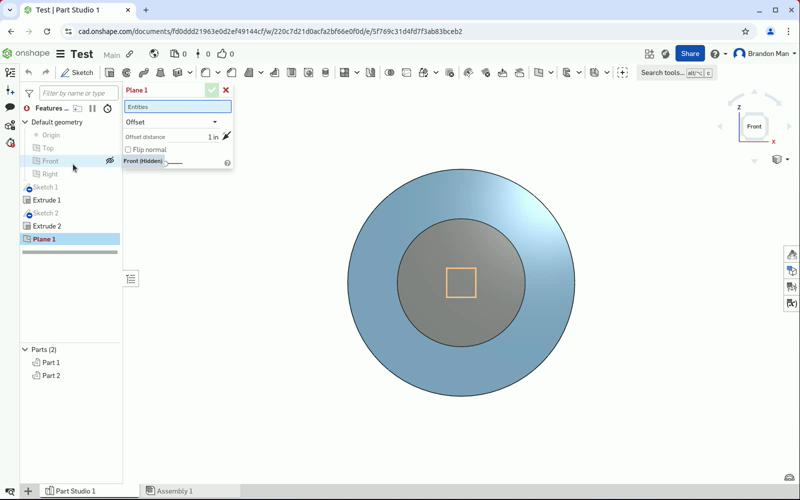
click(73, 163)
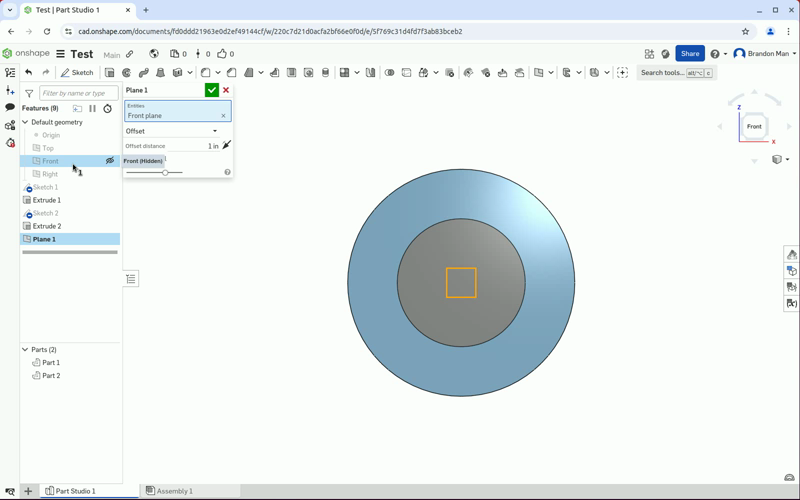
key(tab, 2)
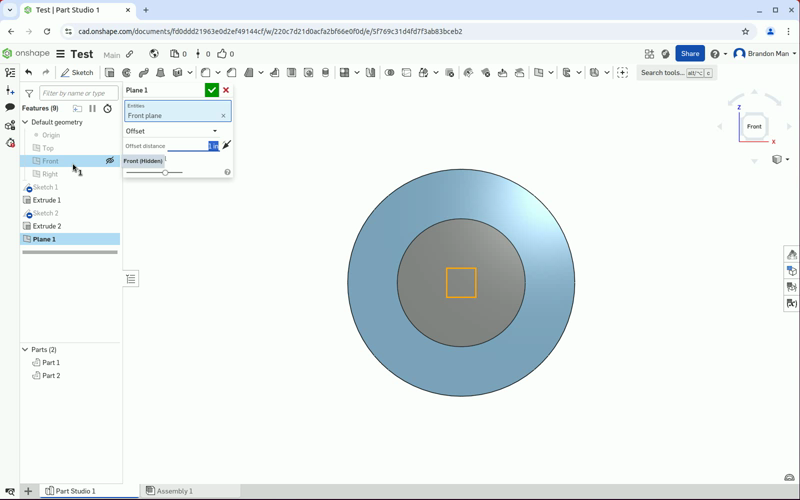
text(3.358)
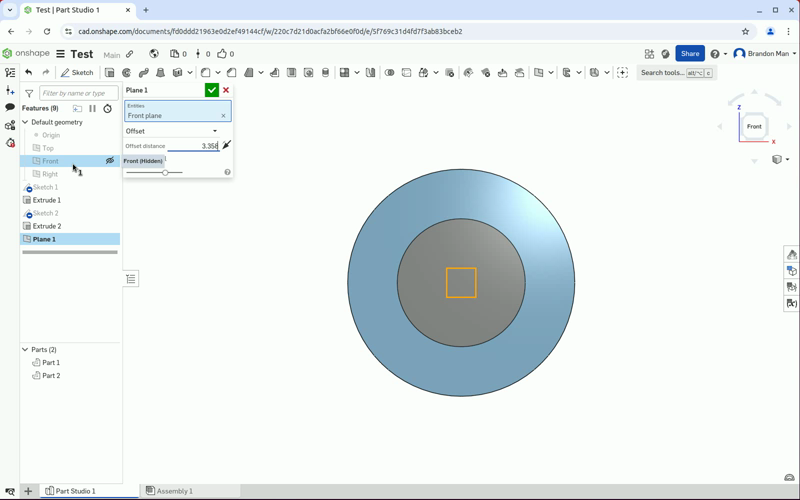
key(enter, 2)
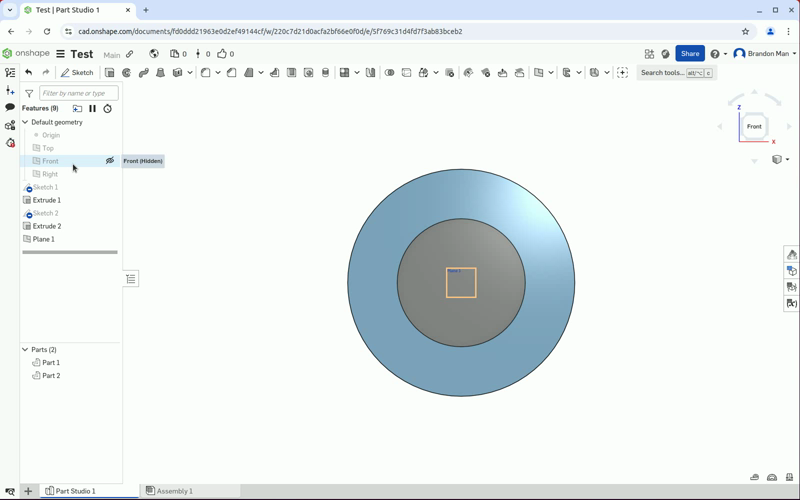
key(shift+s)
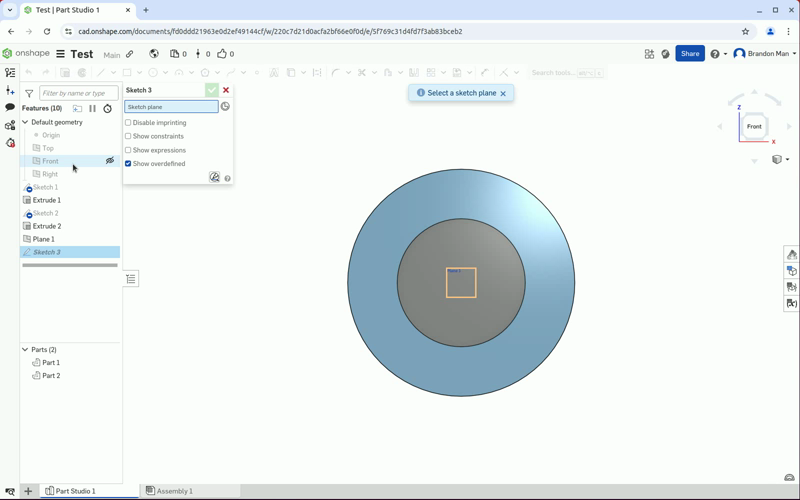
mouse_move(73, 241)
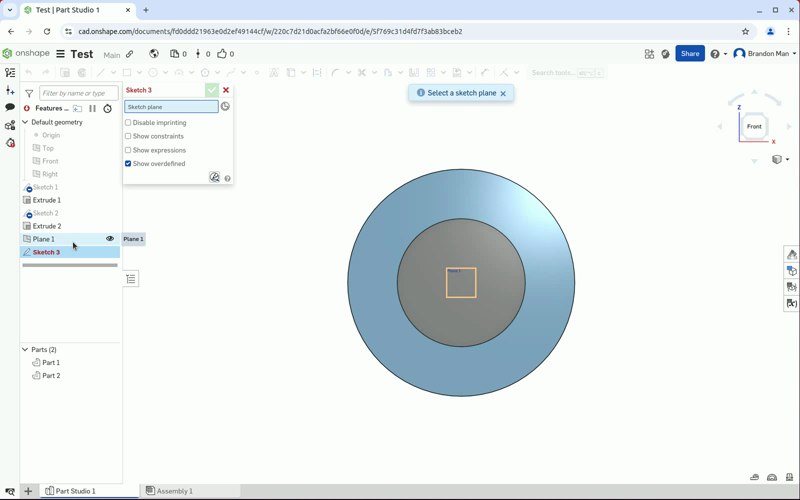
click(73, 241)
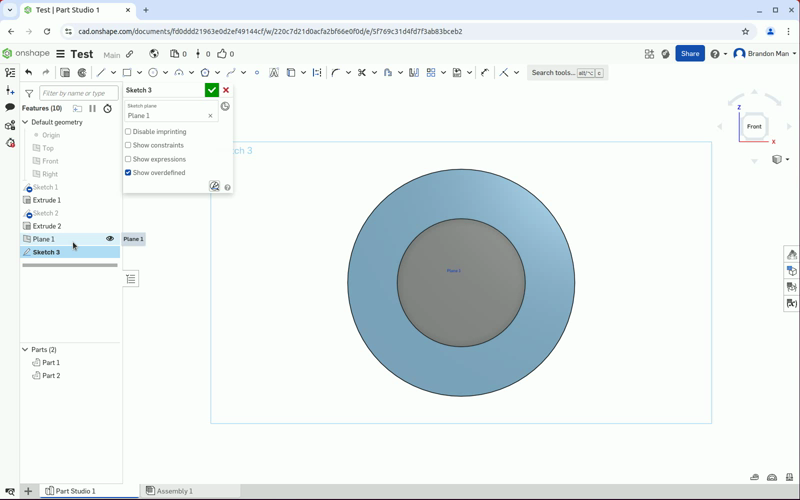
mouse_move(73, 352)
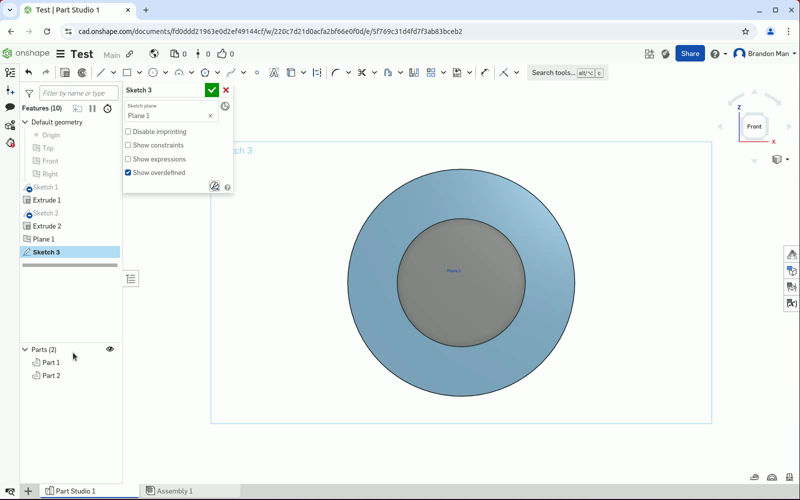
key(y)
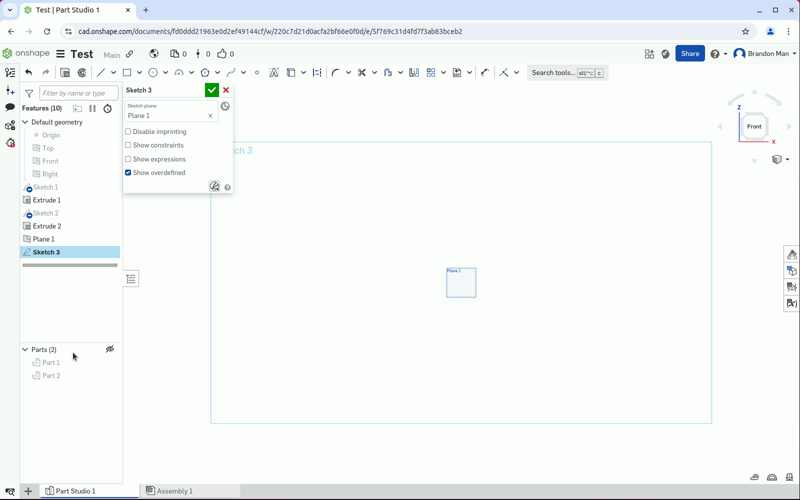
key(c)
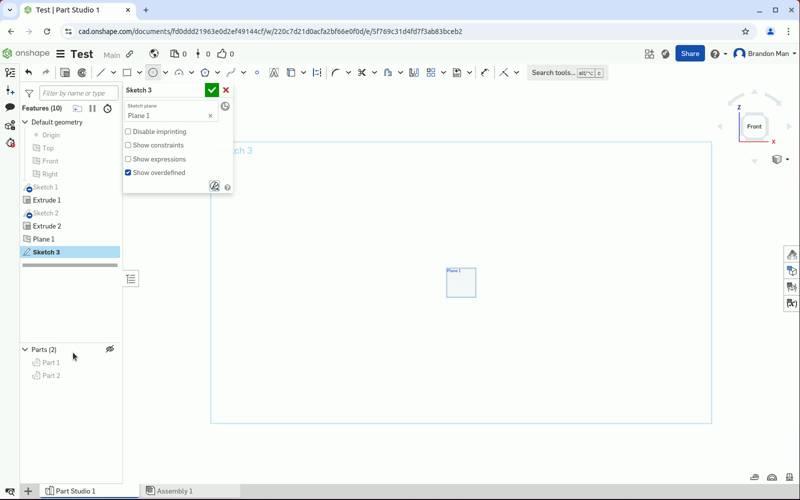
key_down(shift)
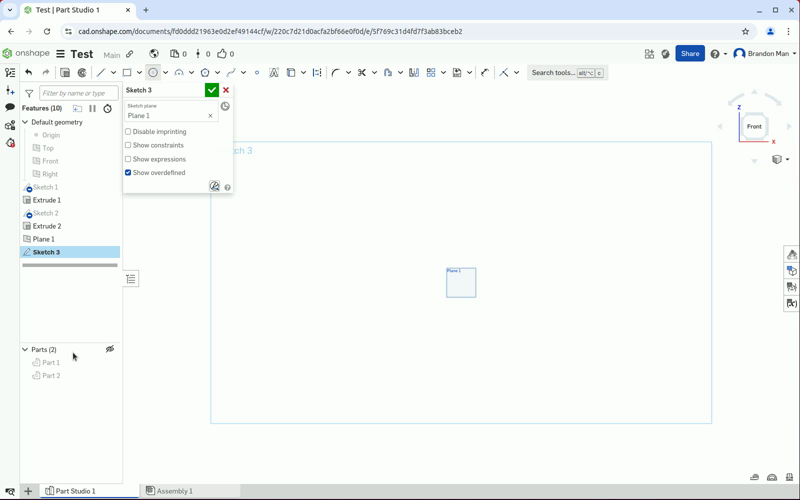
mouse_move(461, 282)
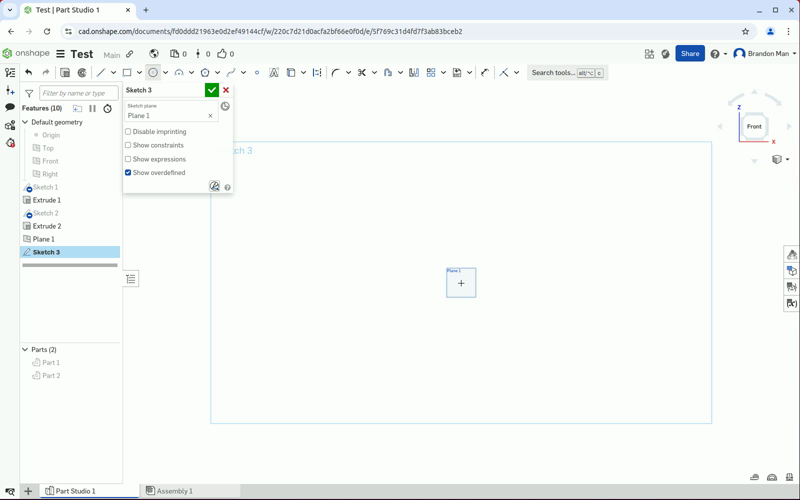
click(461, 282)
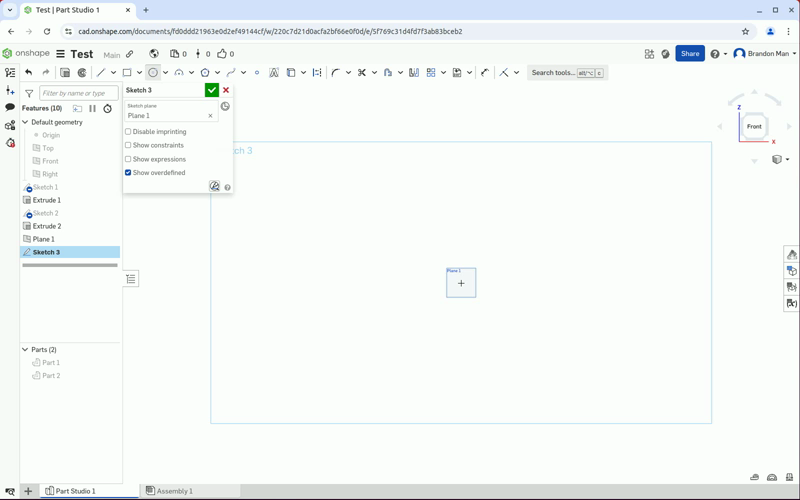
key_up(shift)
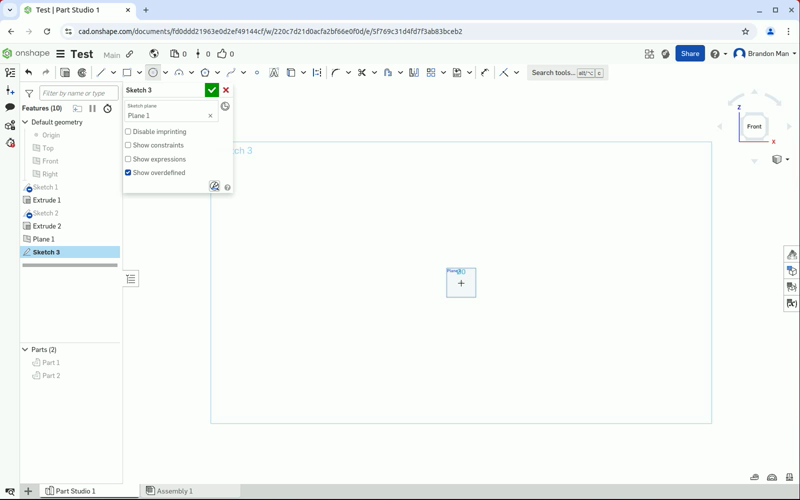
mouse_move(481, 282)
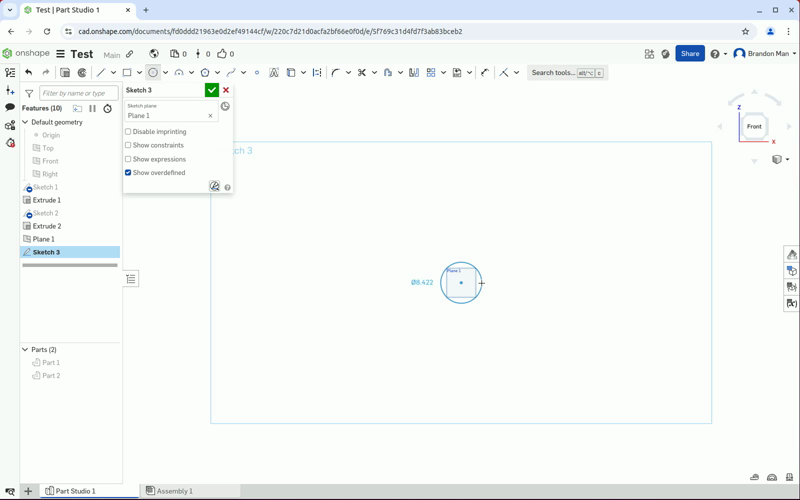
click(481, 282)
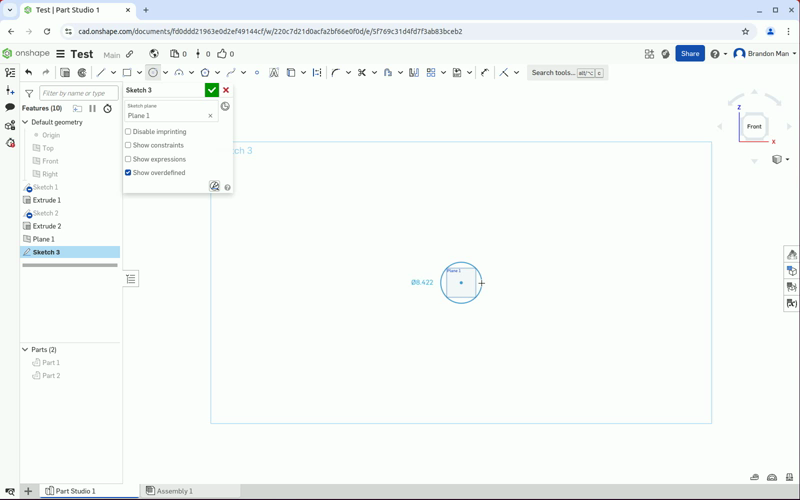
key(esc)
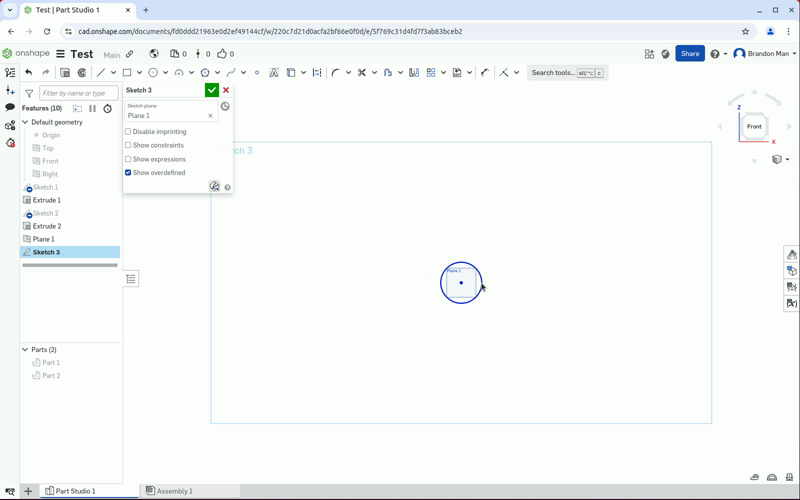
mouse_move(454, 291)
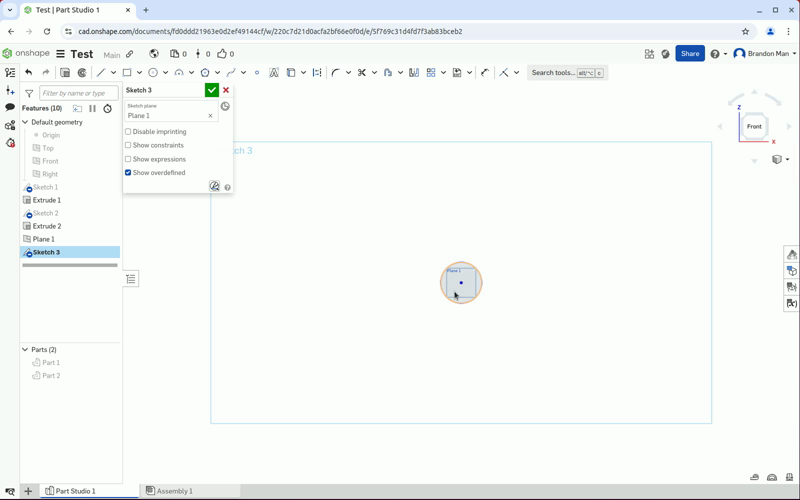
scroll(6)
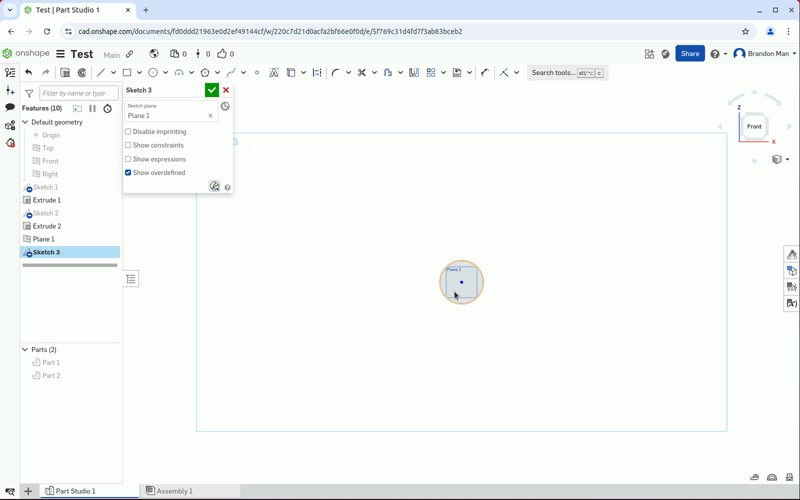
scroll(6)
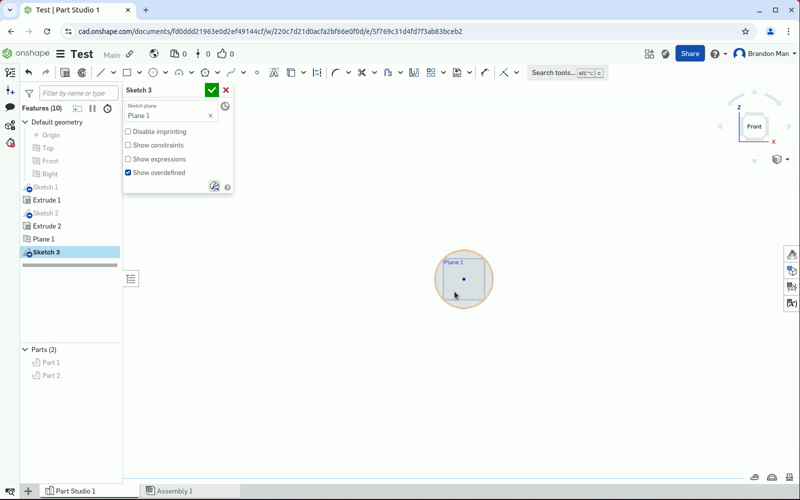
scroll(6)
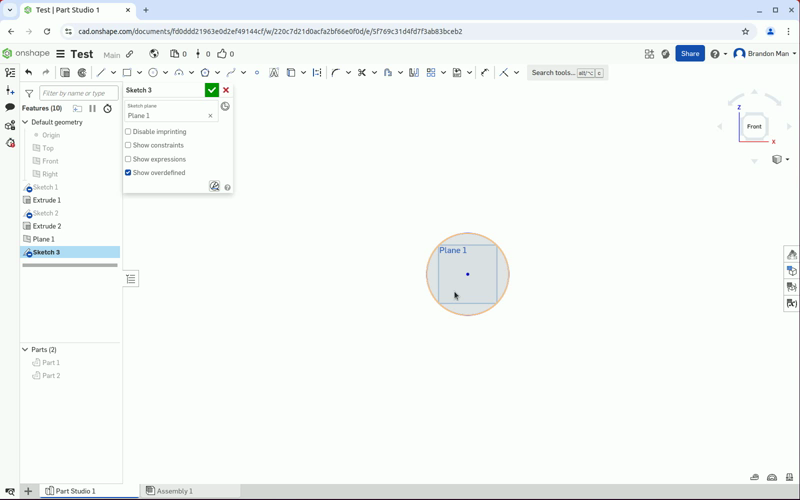
scroll(6)
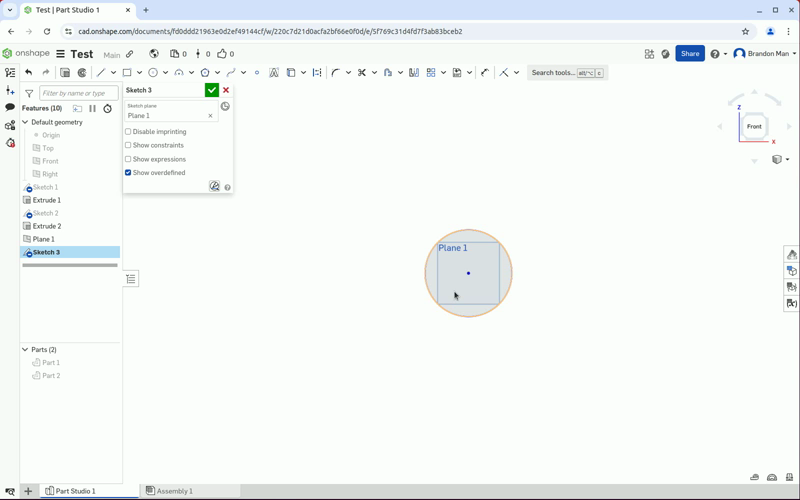
scroll(6)
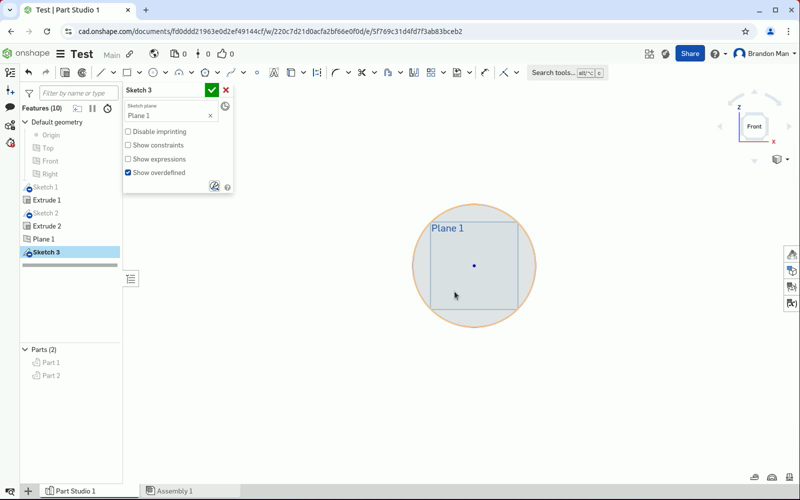
scroll(6)
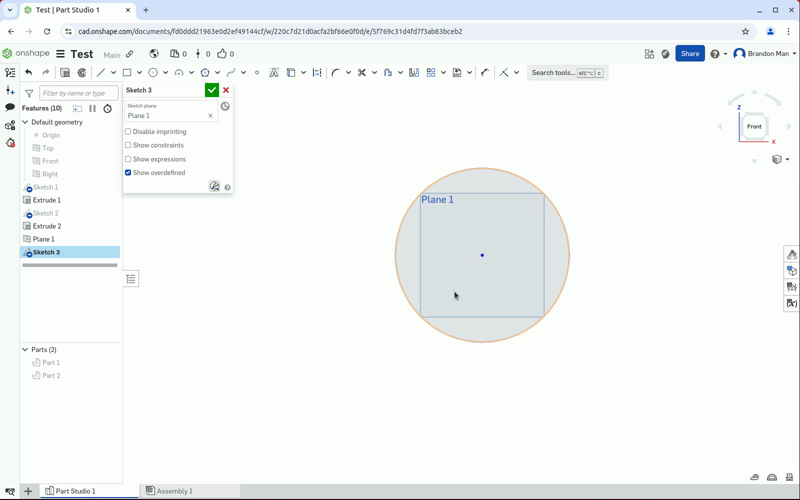
scroll(6)
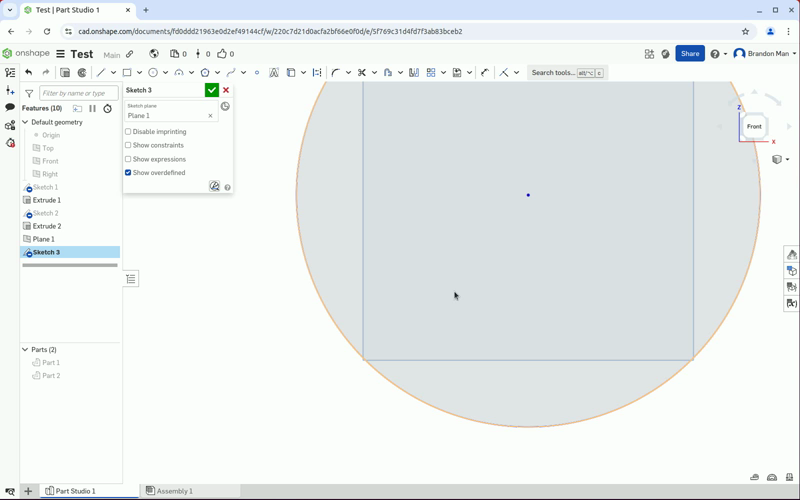
click(454, 291)
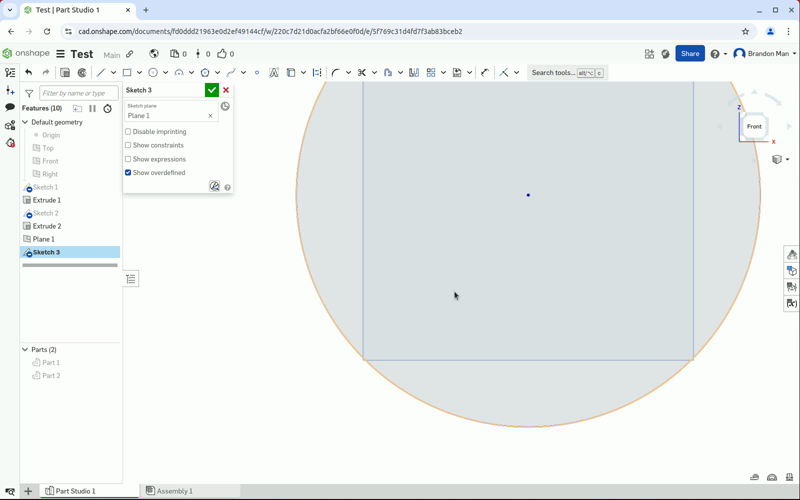
scroll(-6)
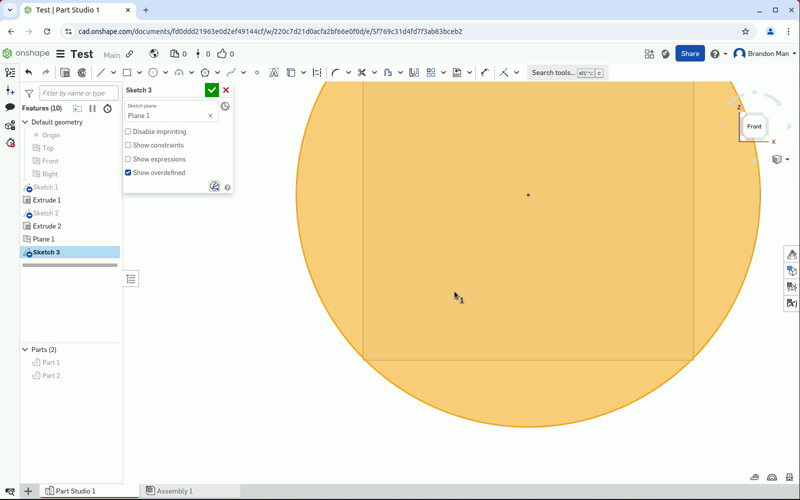
scroll(-6)
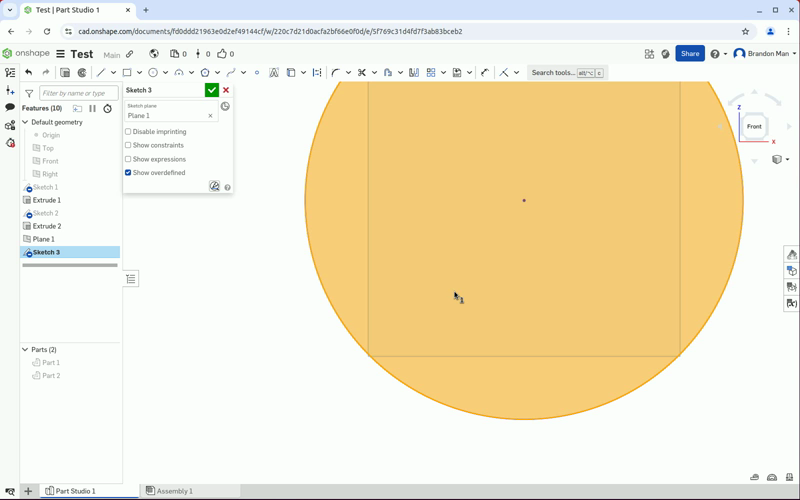
scroll(-6)
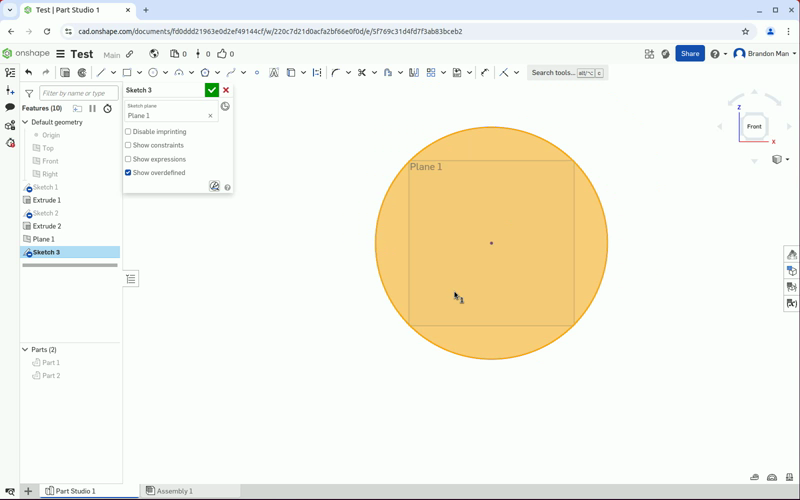
scroll(-6)
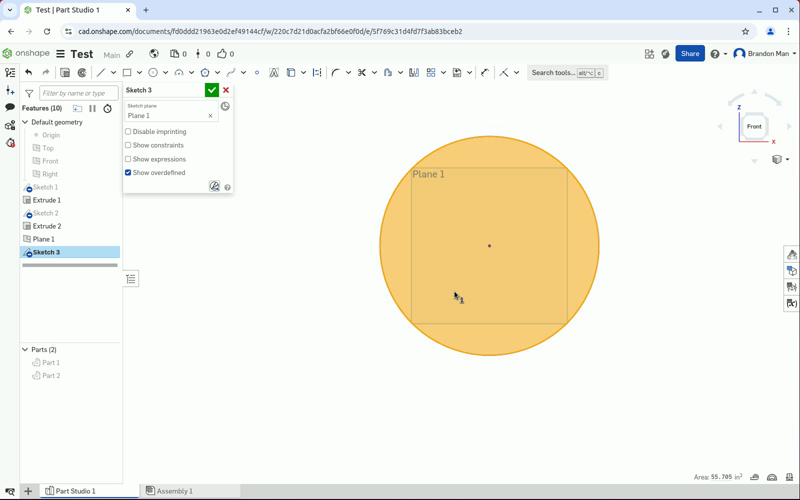
scroll(-6)
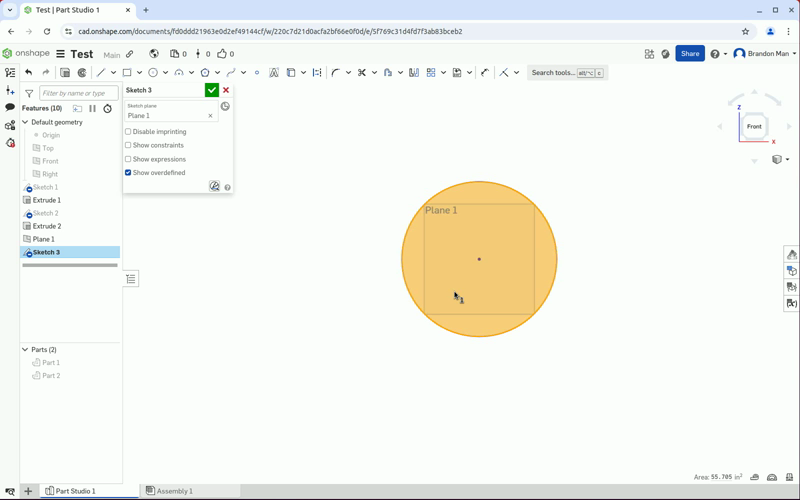
scroll(-6)
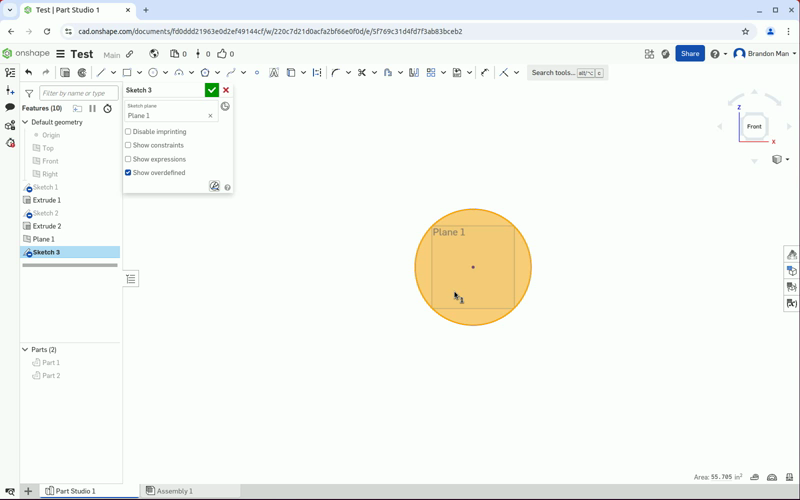
scroll(-6)
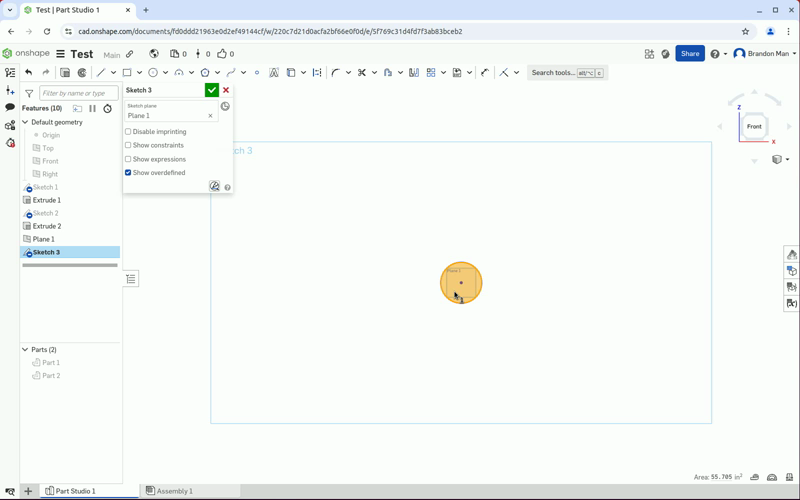
mouse_move(73, 352)
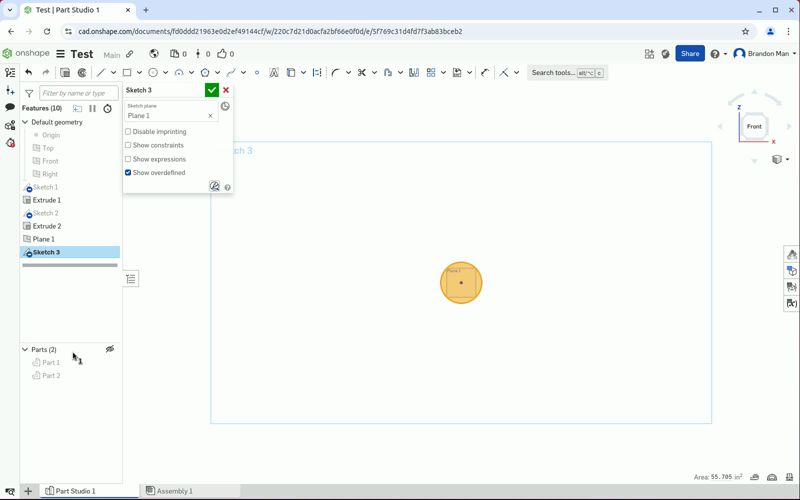
key(shift+y)
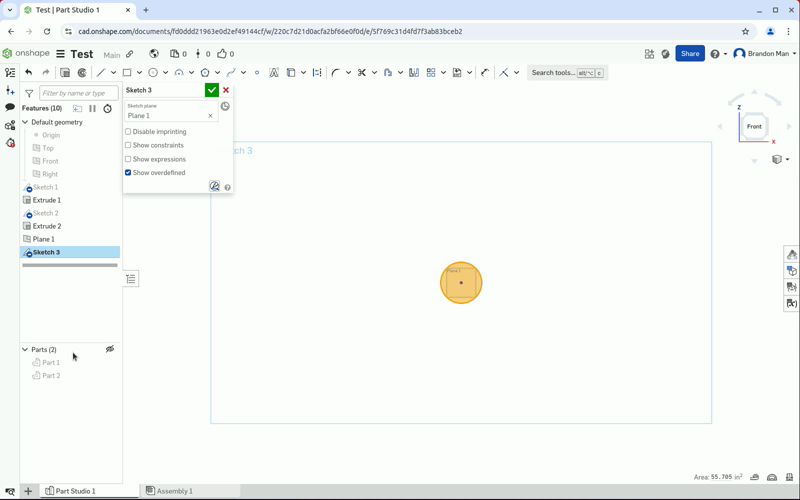
key(shift+e)
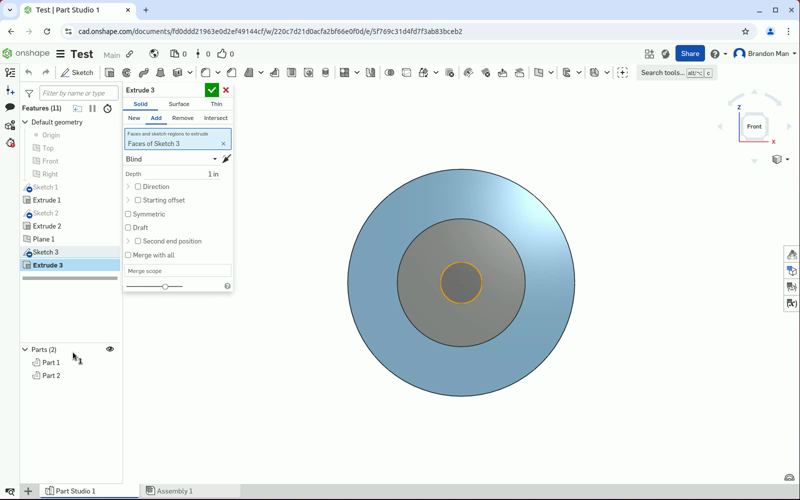
mouse_move(143, 106)
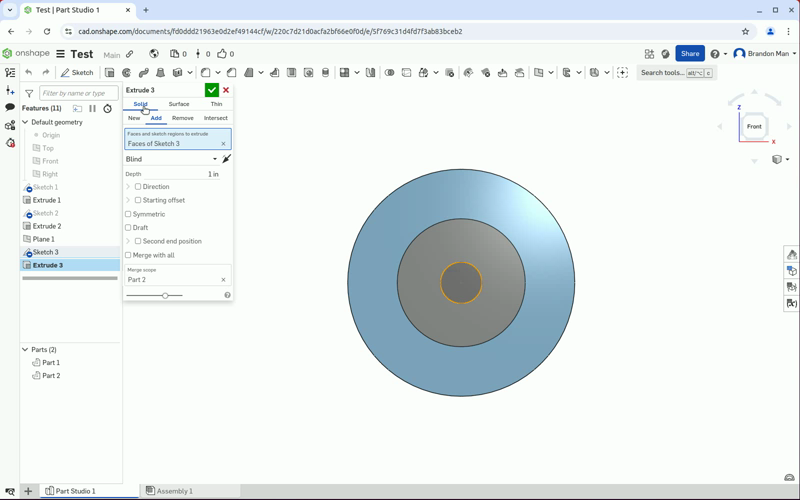
click(143, 106)
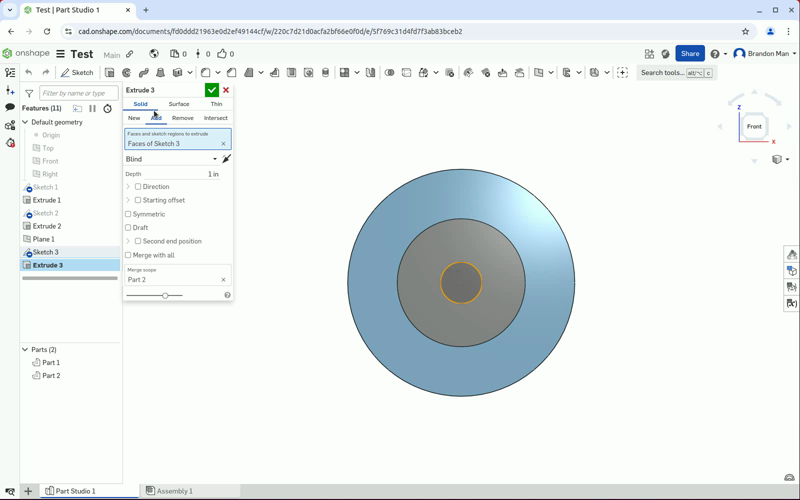
mouse_move(186, 120)
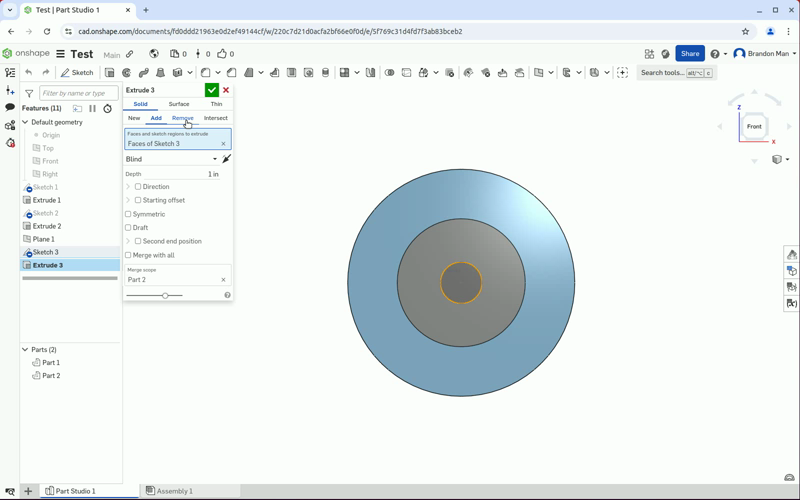
click(186, 120)
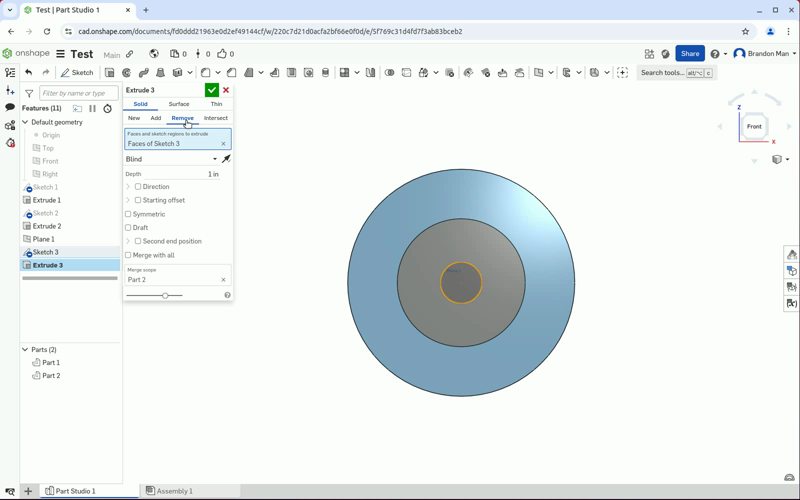
key(tab, 4)
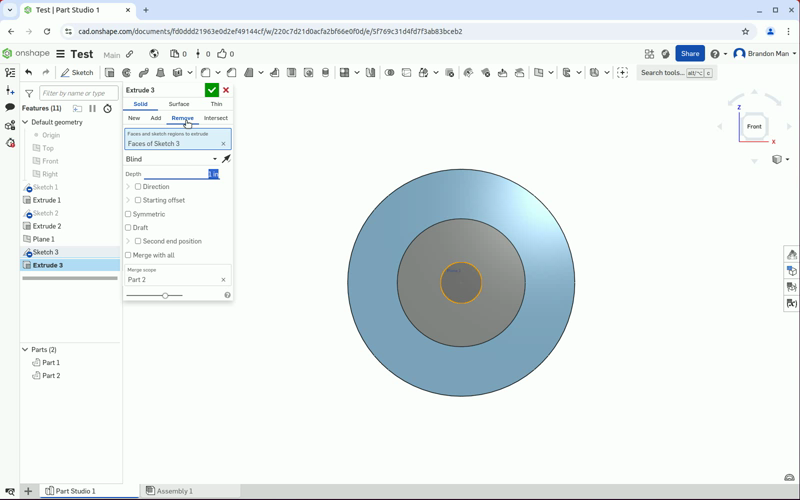
text(26.478)
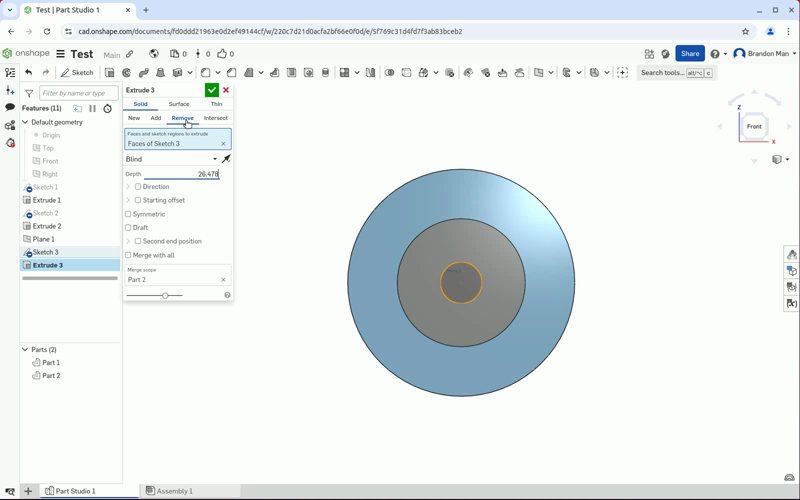
key(tab, 3)
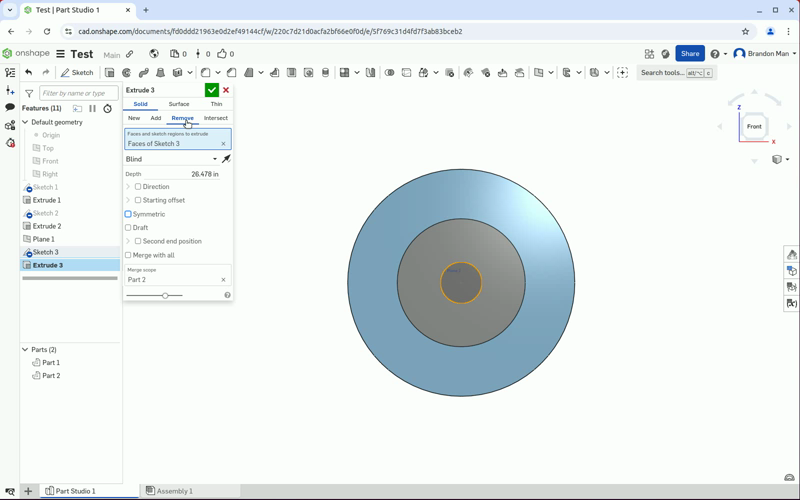
key(space)
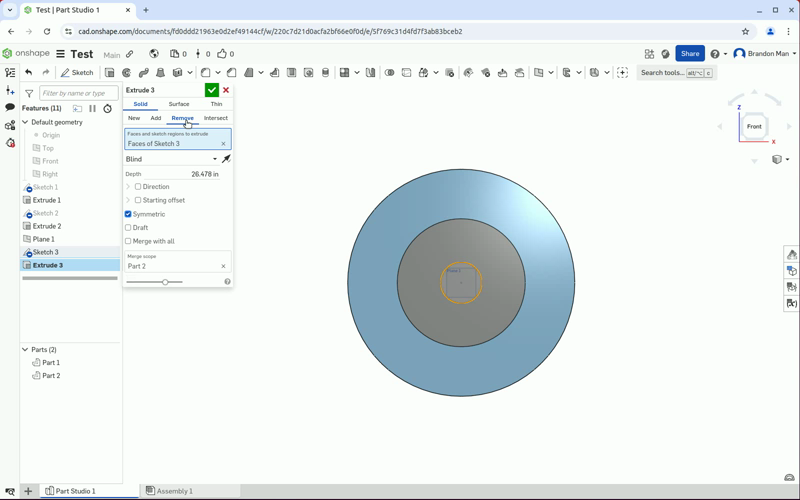
key(tab, 2)
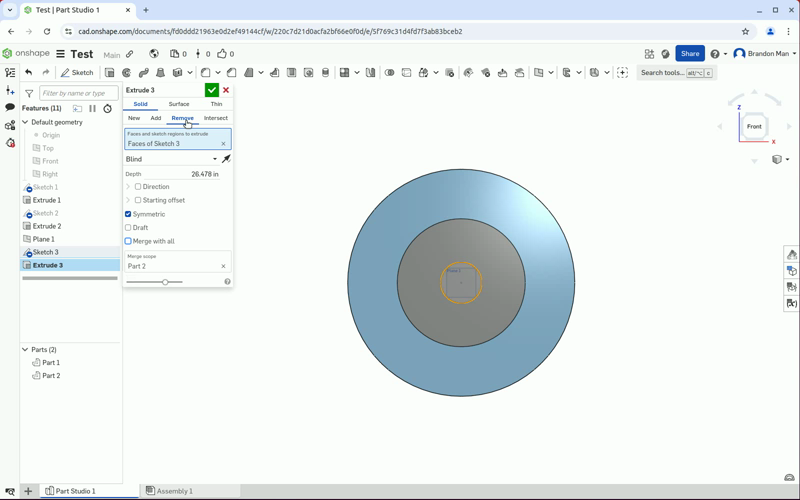
key(space)
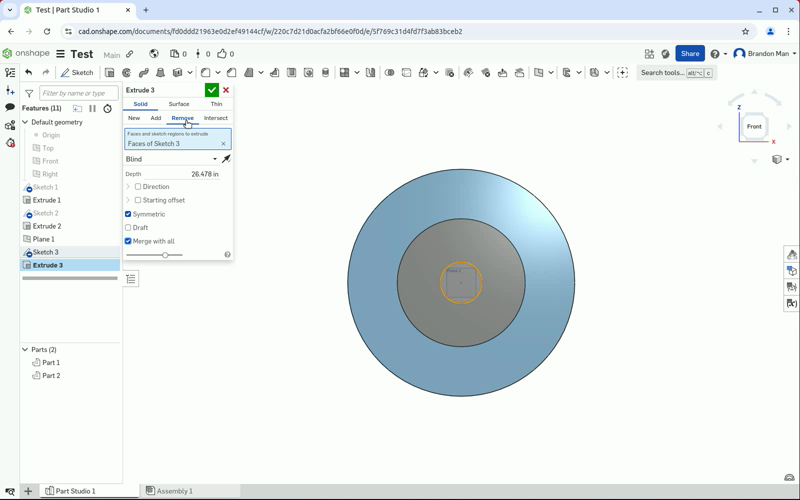
key(enter)
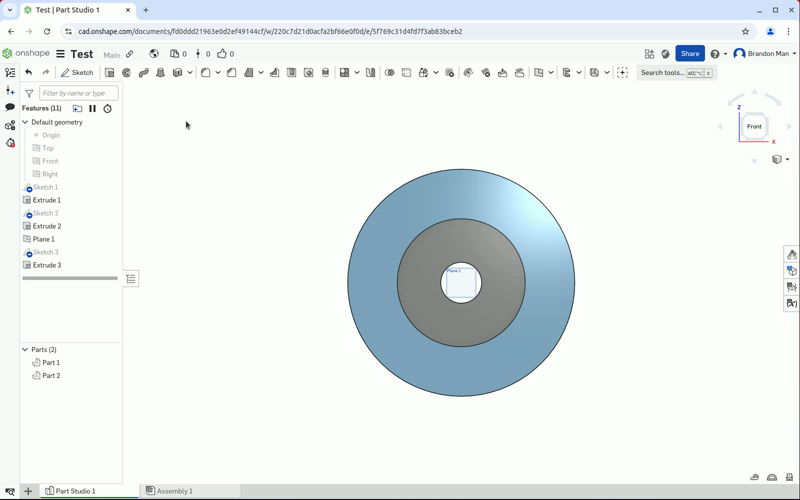
key(shift+h)
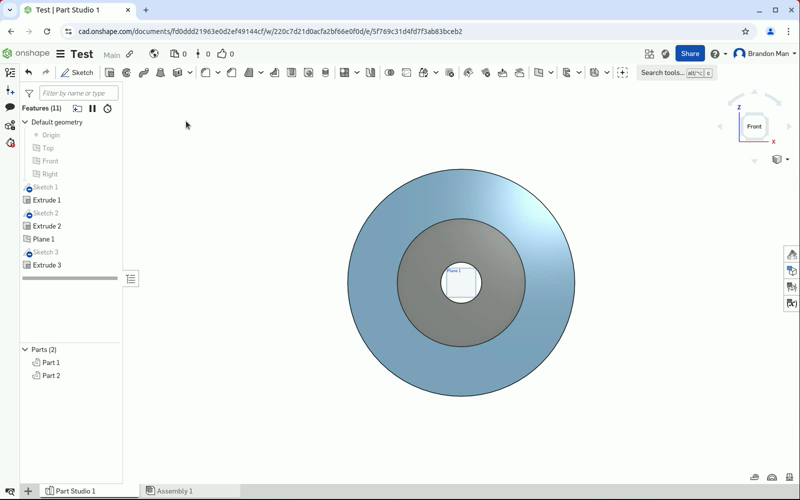
key(shift+h)
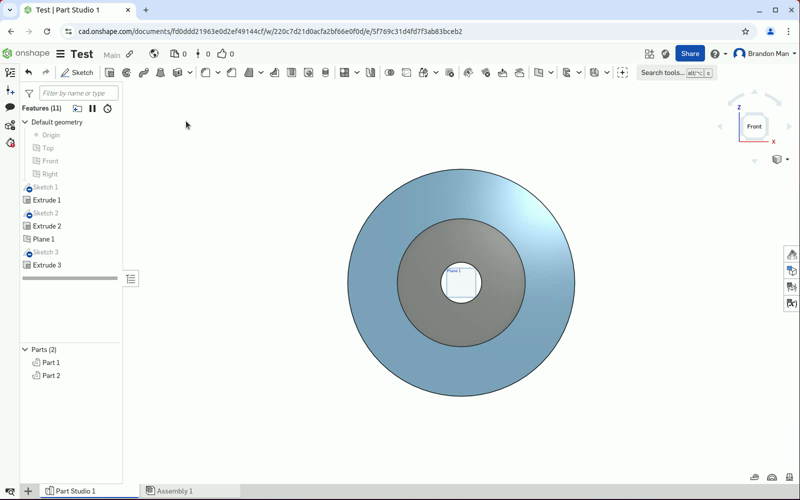
mouse_move(73, 189)
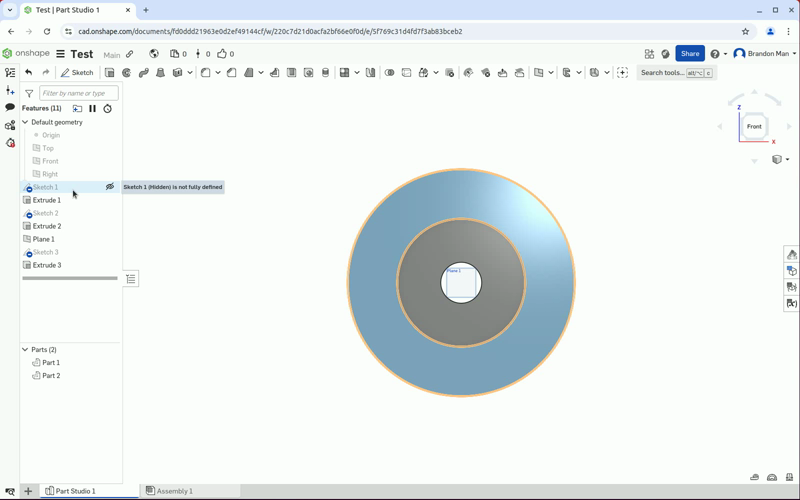
click(73, 189)
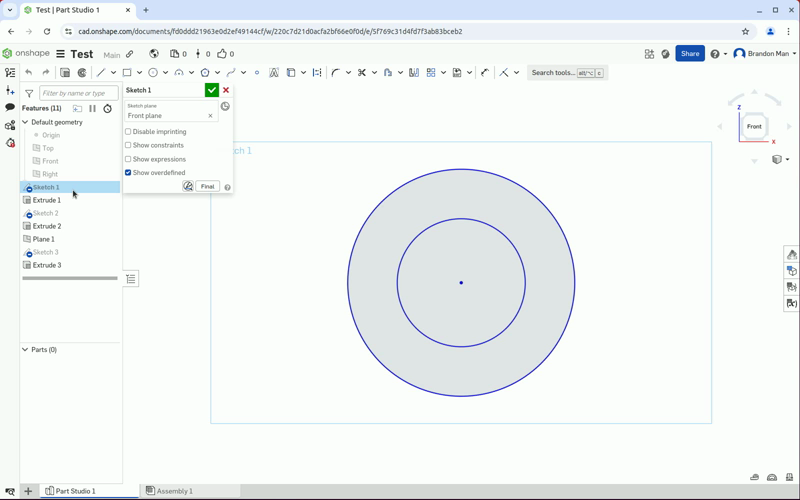
mouse_move(229, 92)
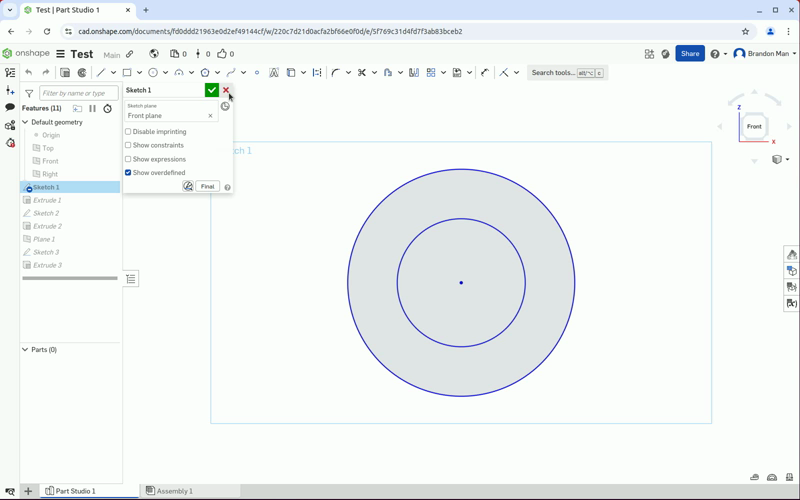
click(229, 92)
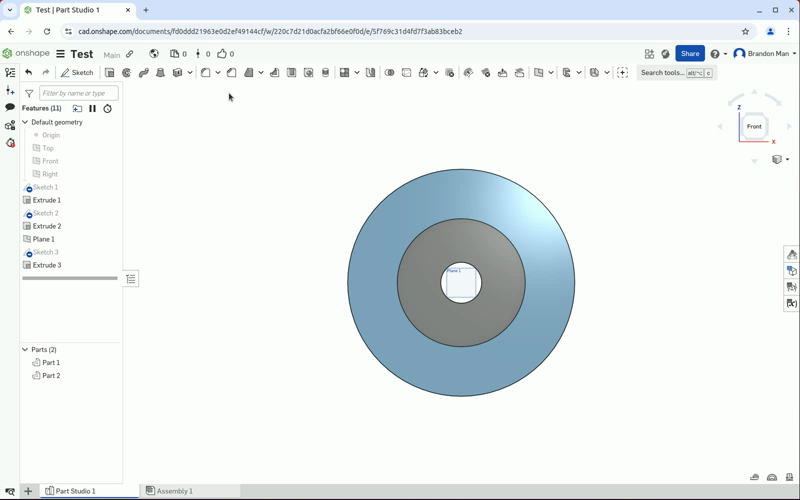
mouse_move(541, 75)
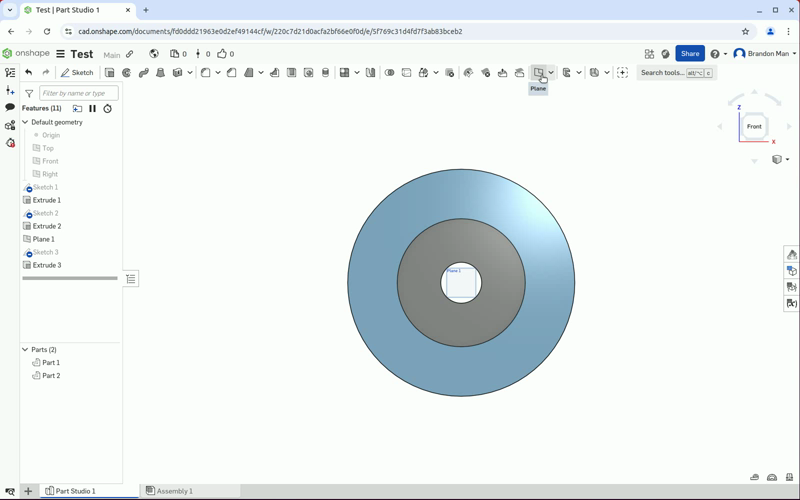
click(541, 75)
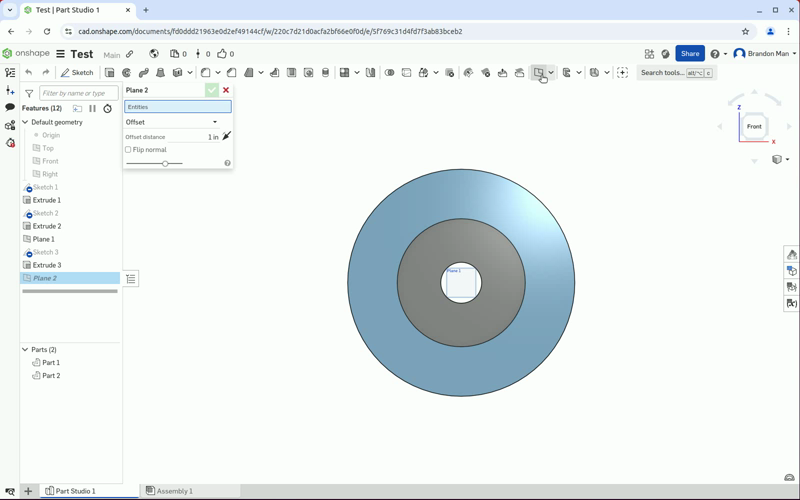
mouse_move(73, 163)
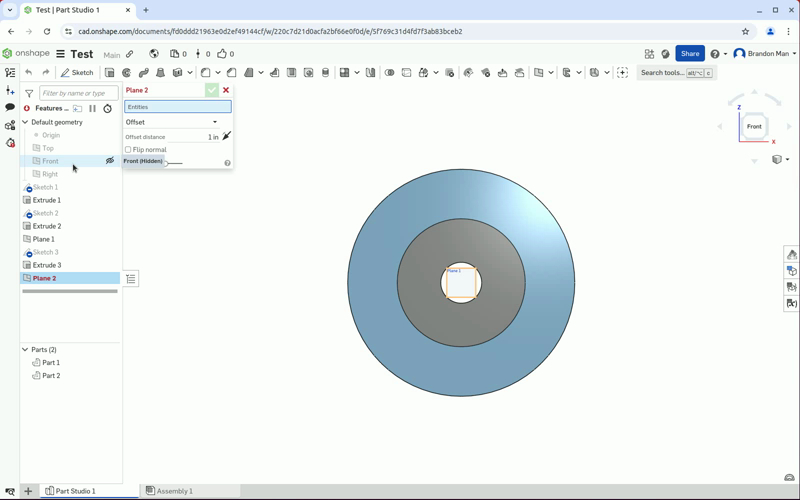
click(73, 163)
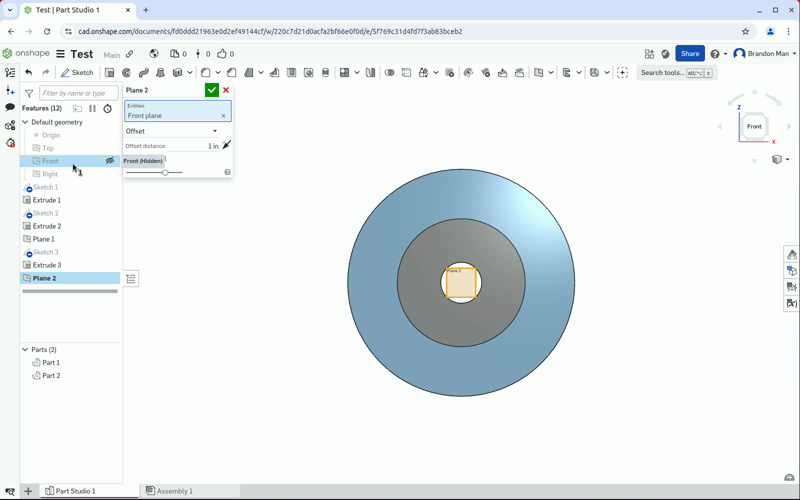
key(tab, 2)
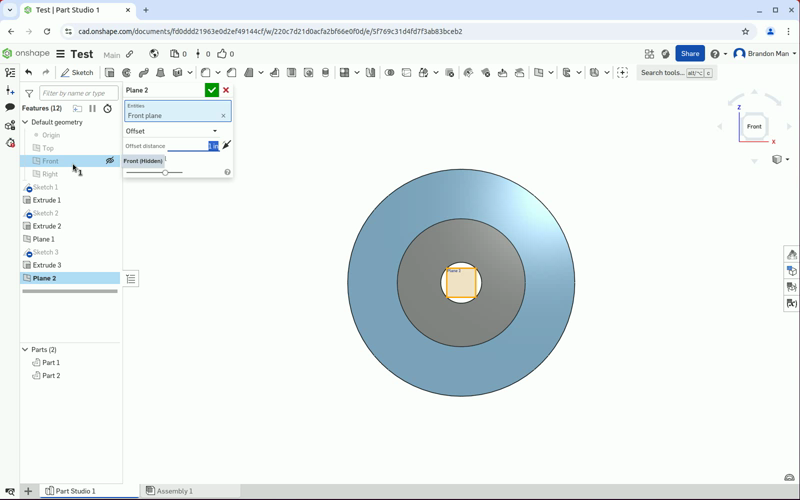
text(9.86)
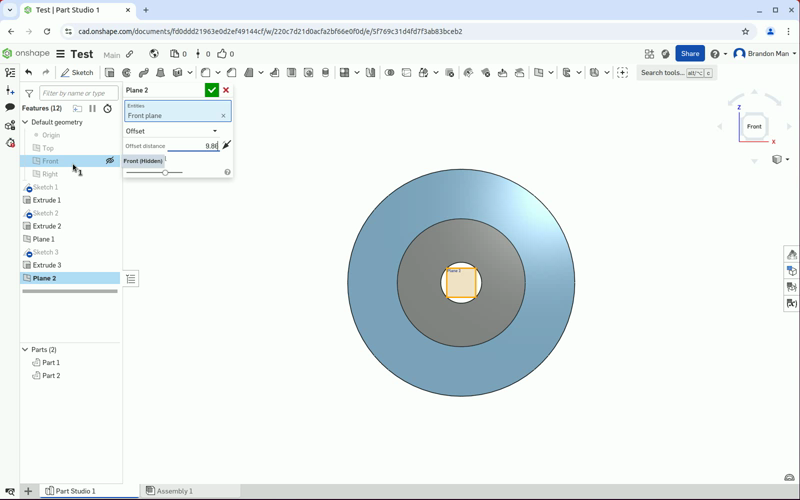
key(enter, 2)
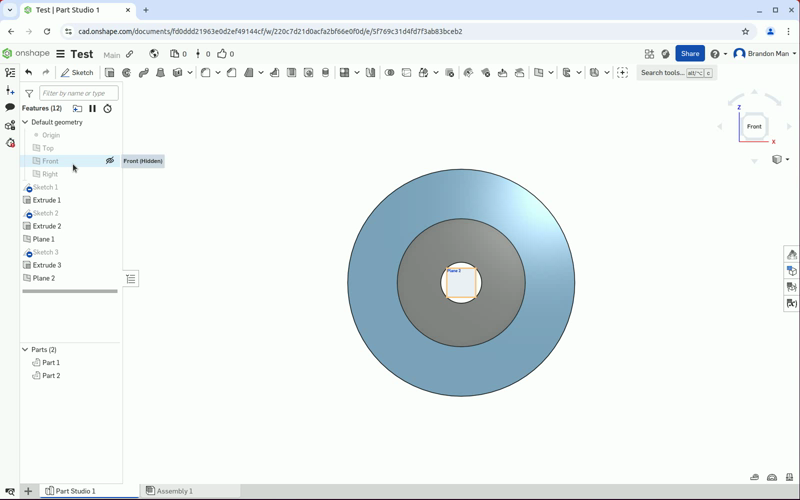
key(shift+s)
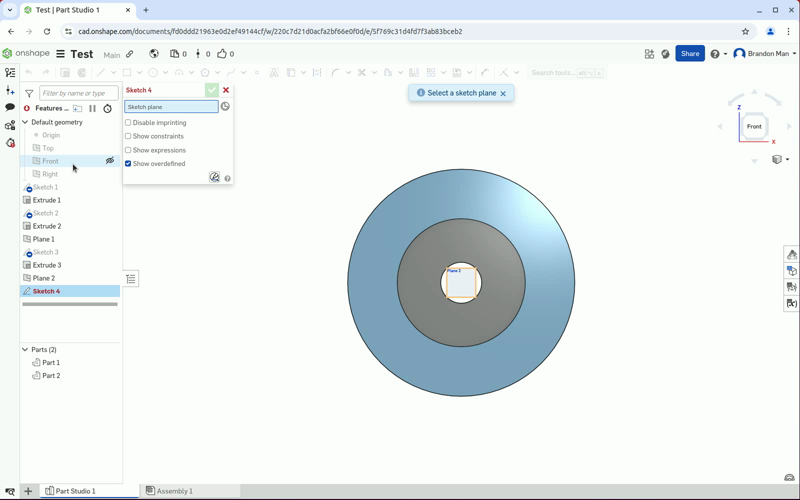
mouse_move(73, 280)
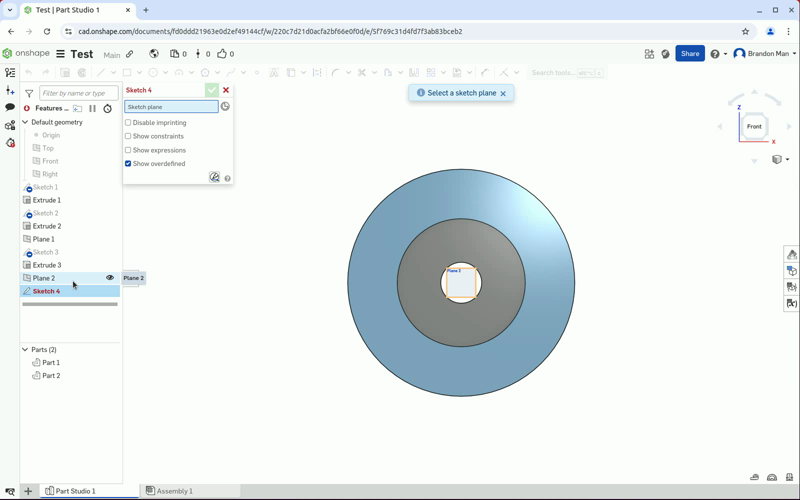
click(73, 280)
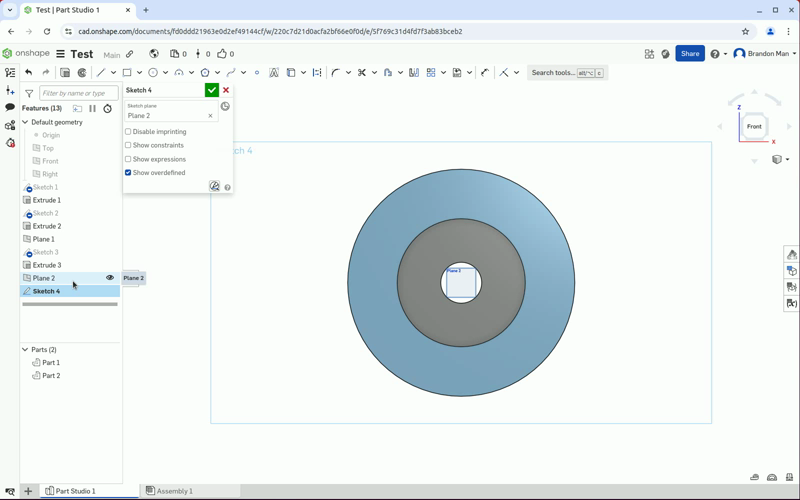
mouse_move(73, 352)
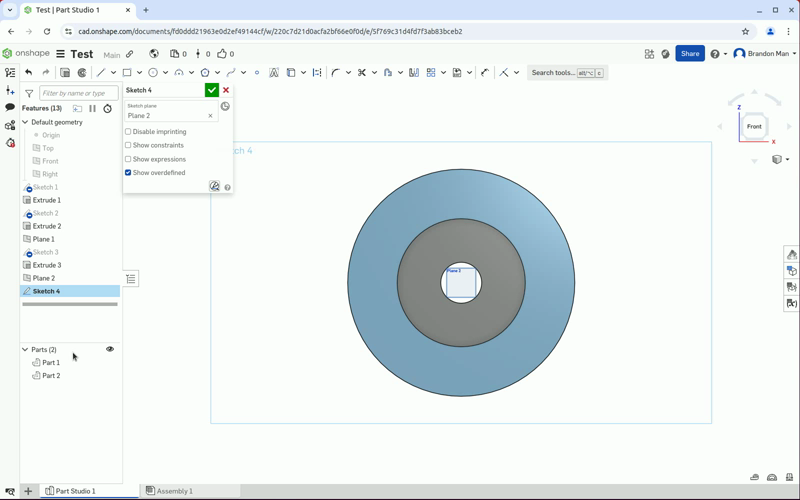
key(y)
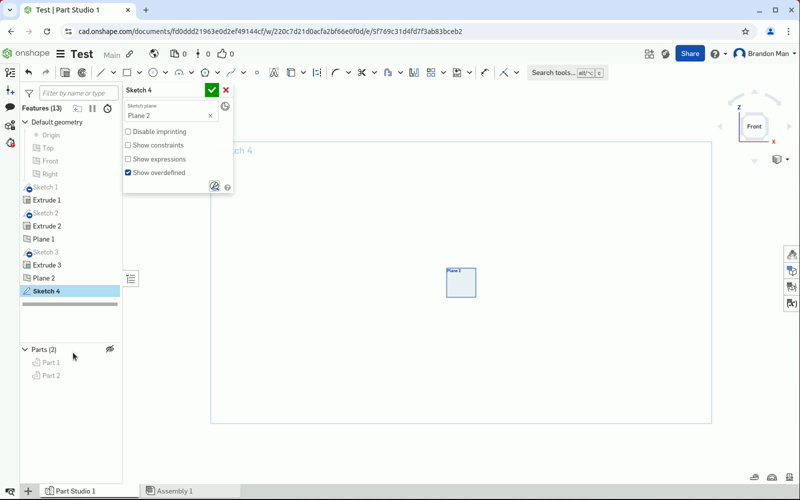
key(c)
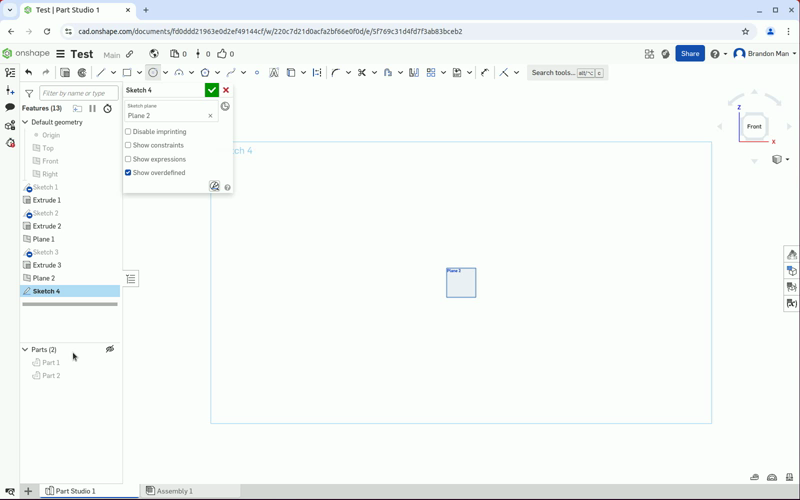
key_down(shift)
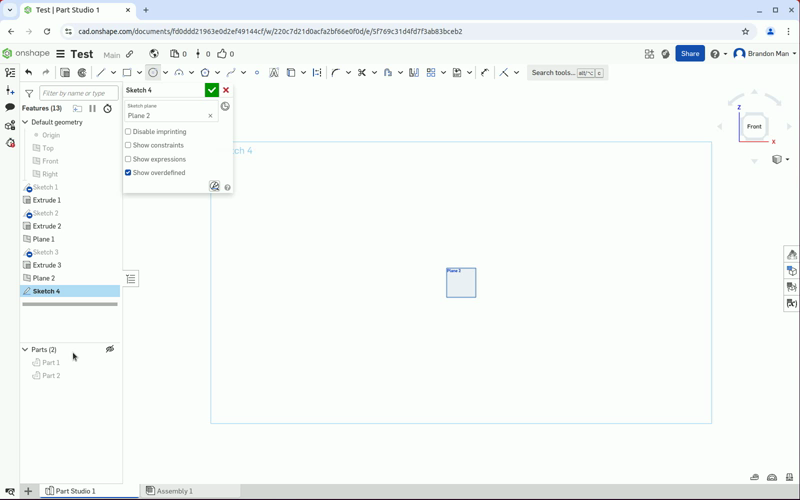
mouse_move(408, 209)
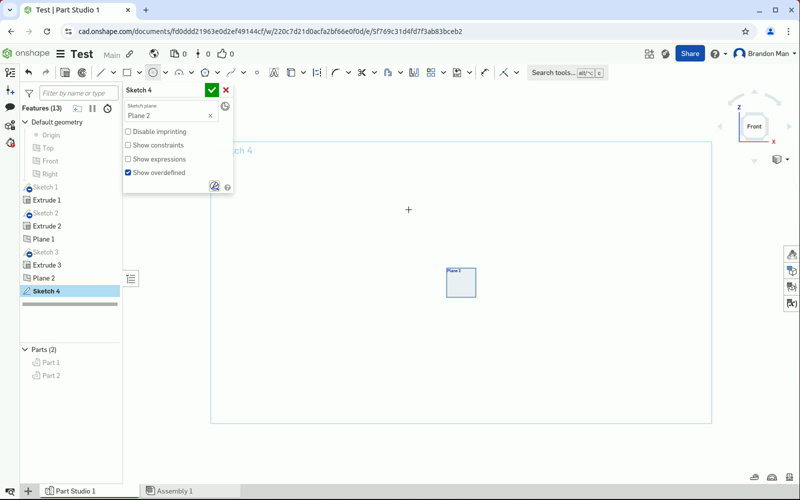
click(408, 209)
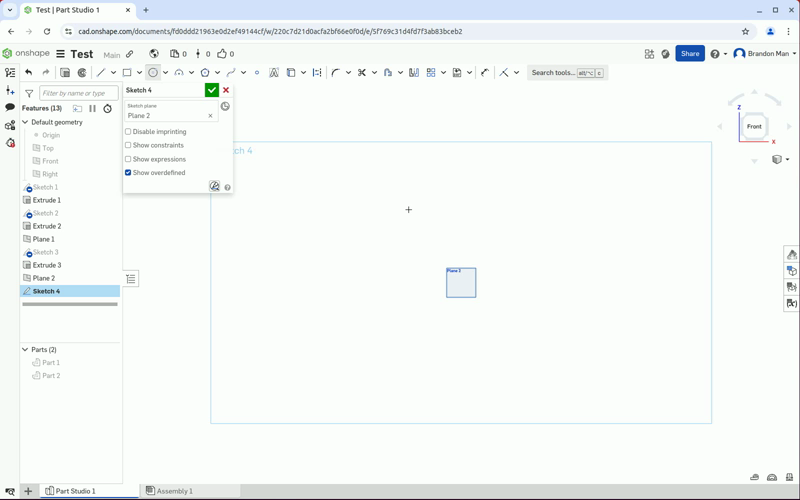
key_up(shift)
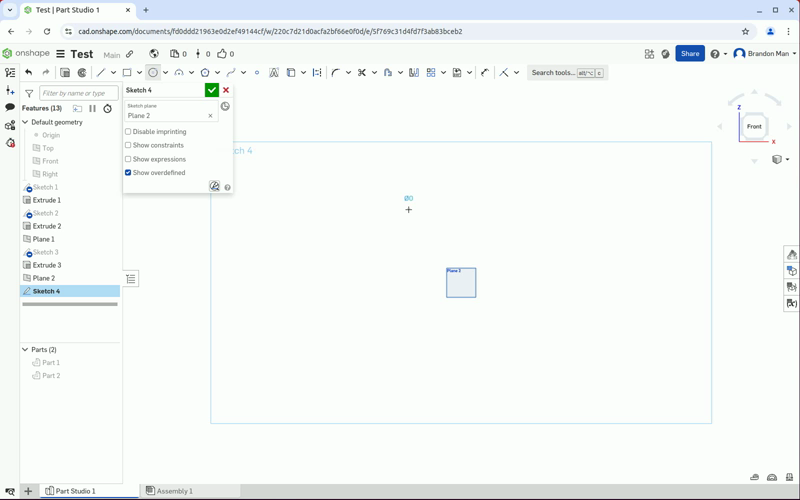
mouse_move(420, 209)
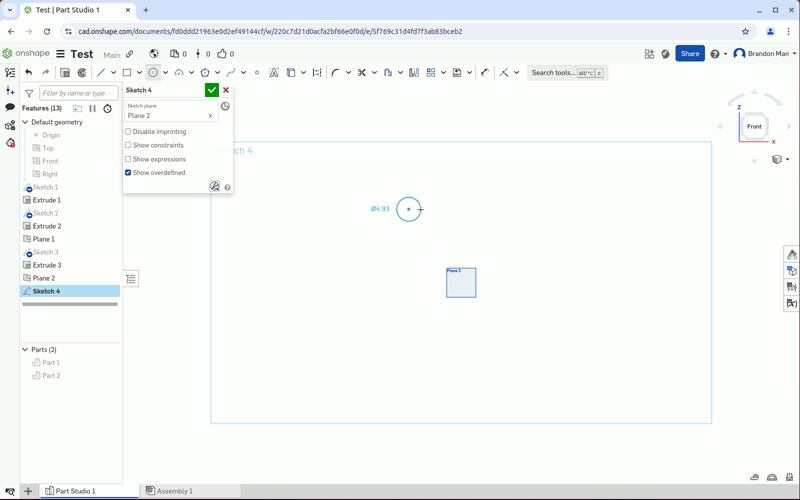
click(420, 209)
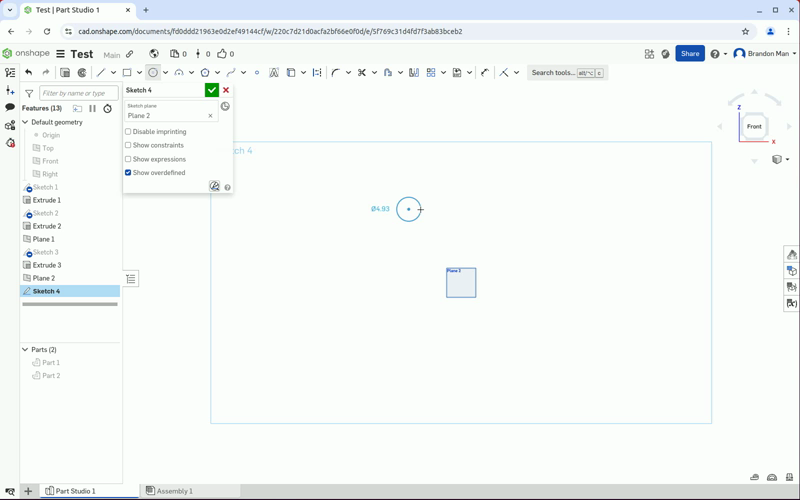
key(esc)
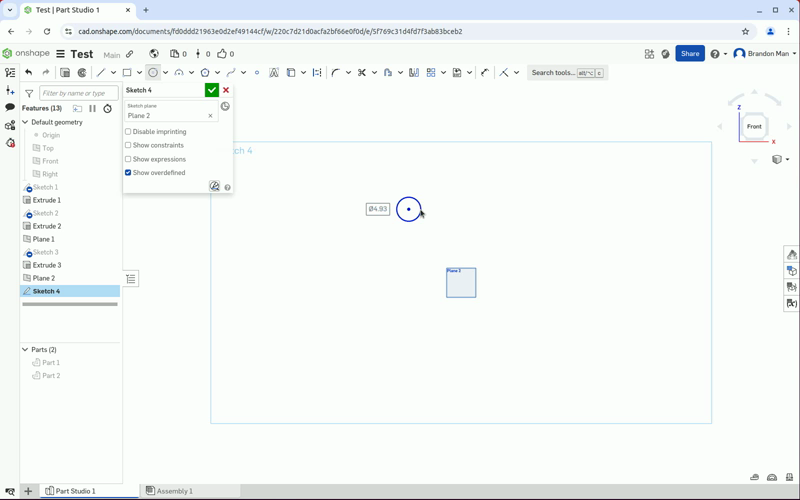
mouse_move(402, 211)
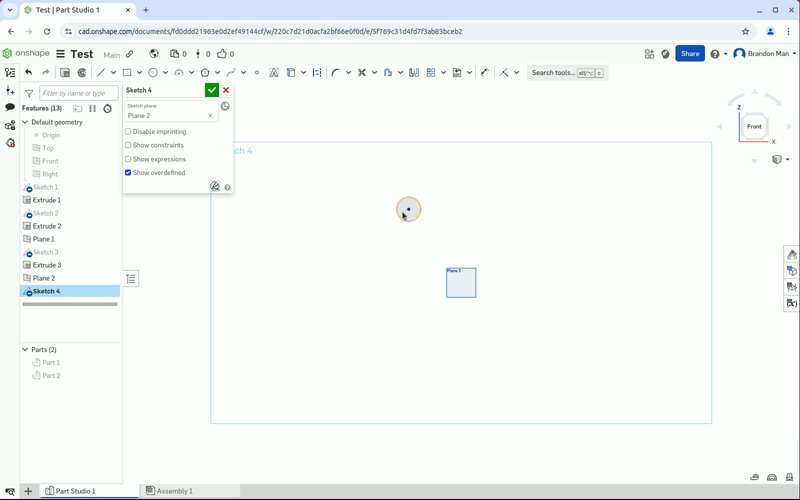
scroll(6)
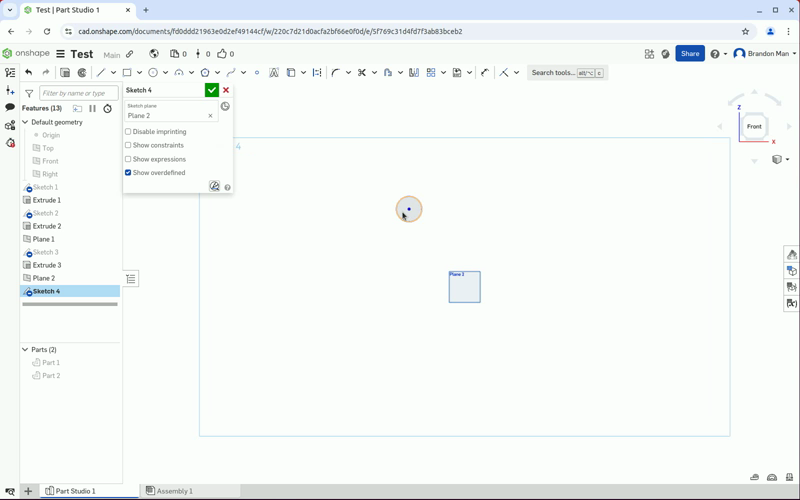
scroll(6)
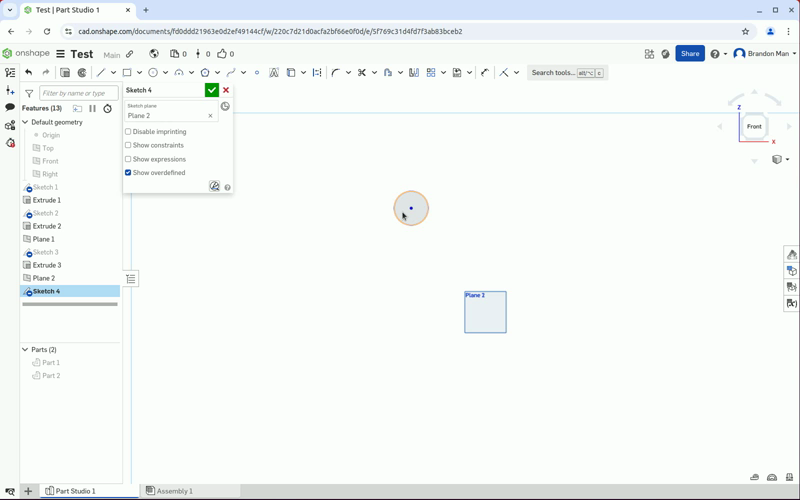
scroll(6)
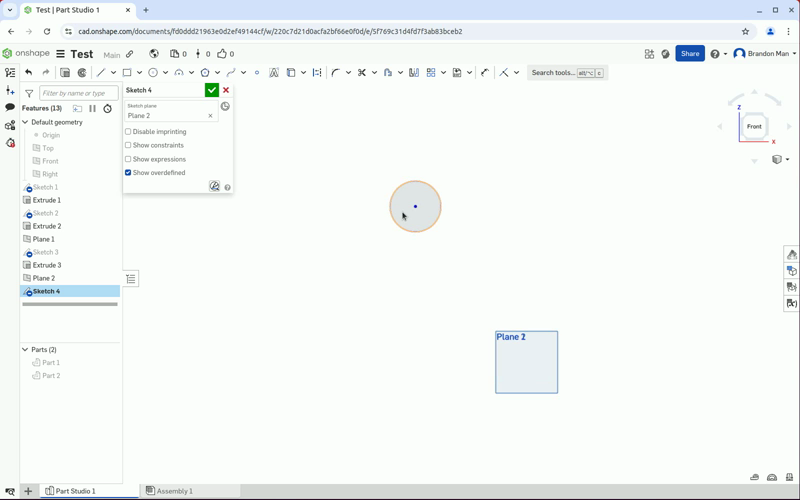
scroll(6)
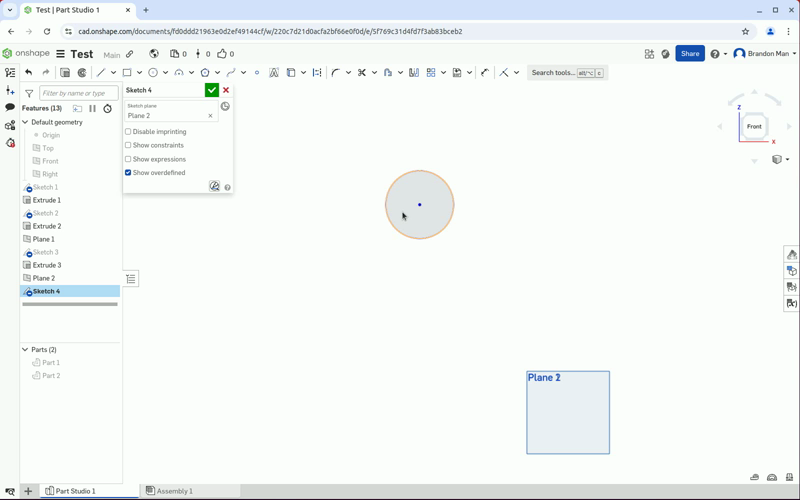
scroll(6)
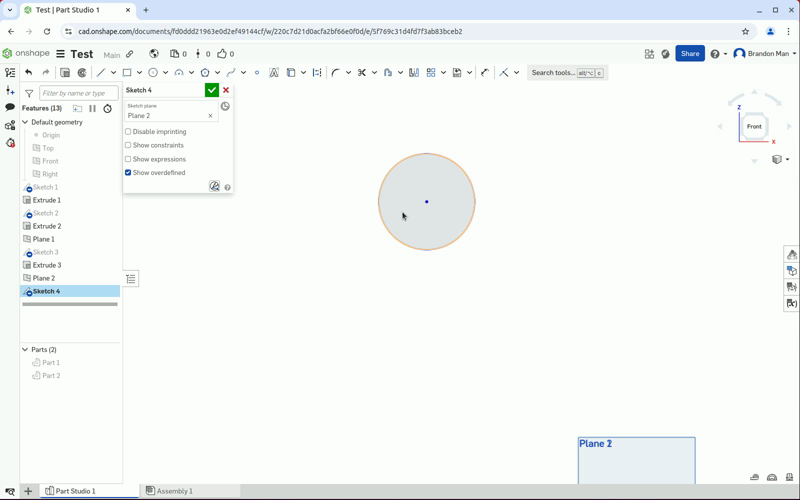
scroll(6)
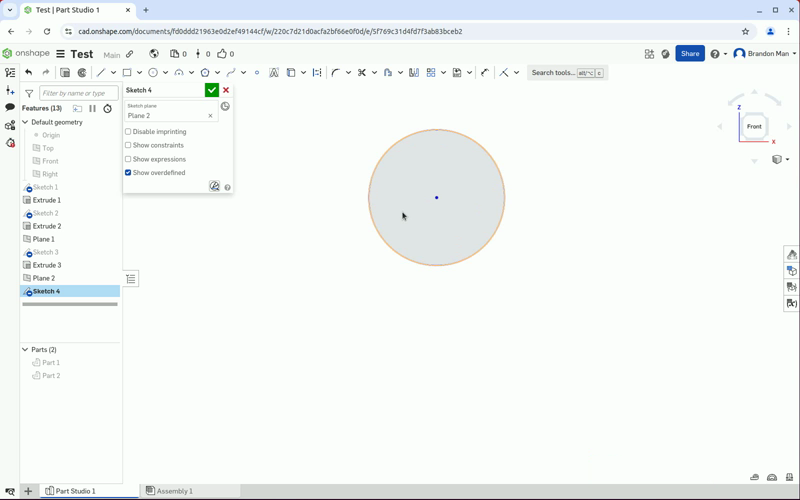
scroll(6)
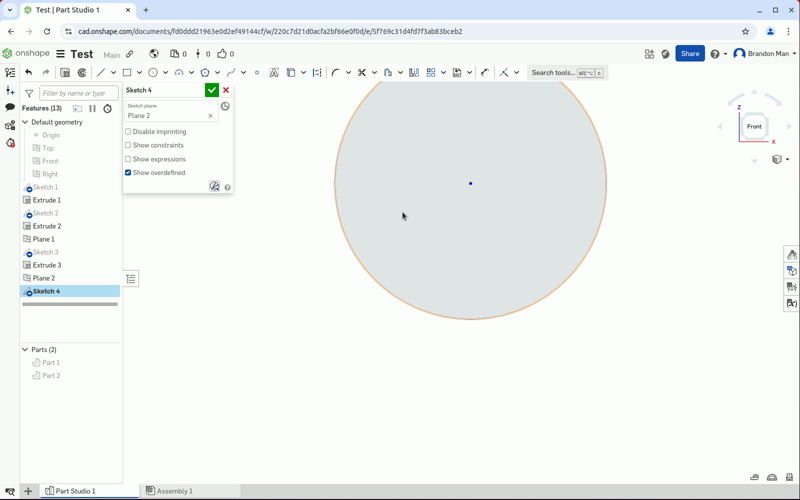
click(402, 211)
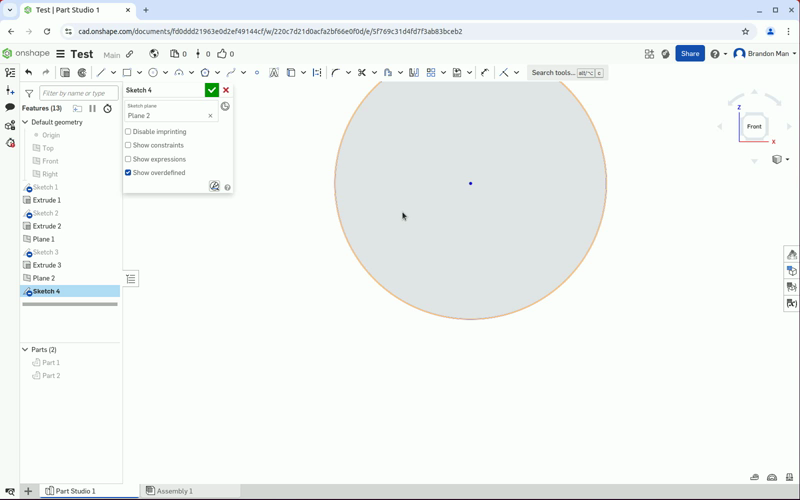
scroll(-6)
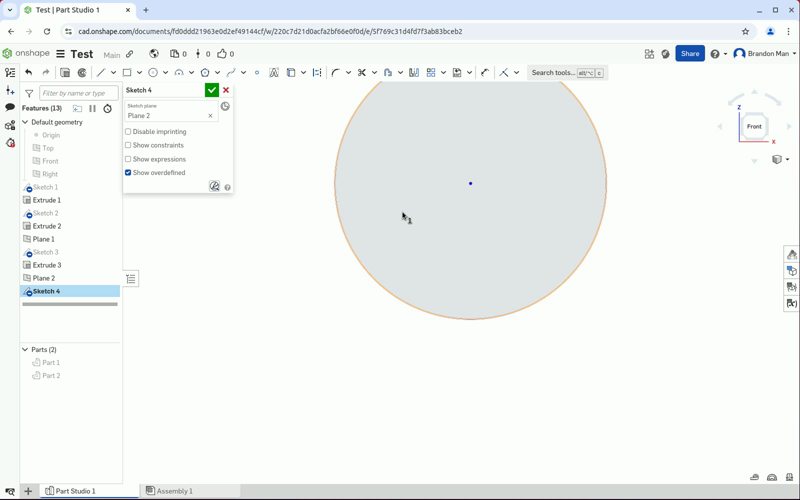
scroll(-6)
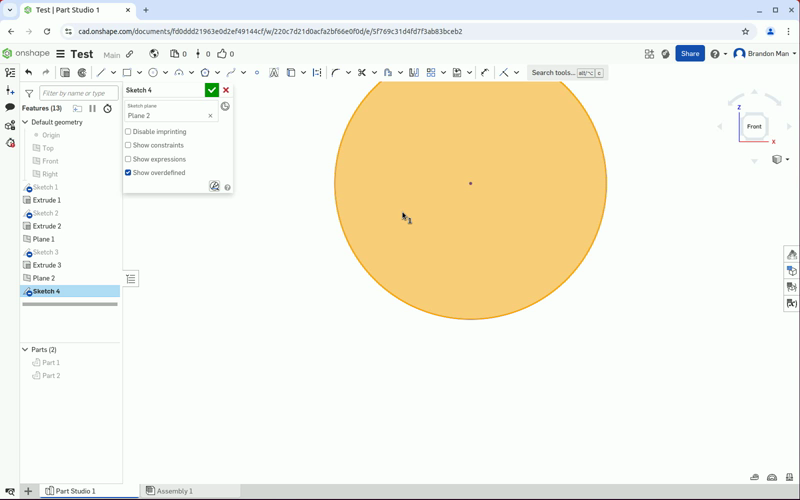
scroll(-6)
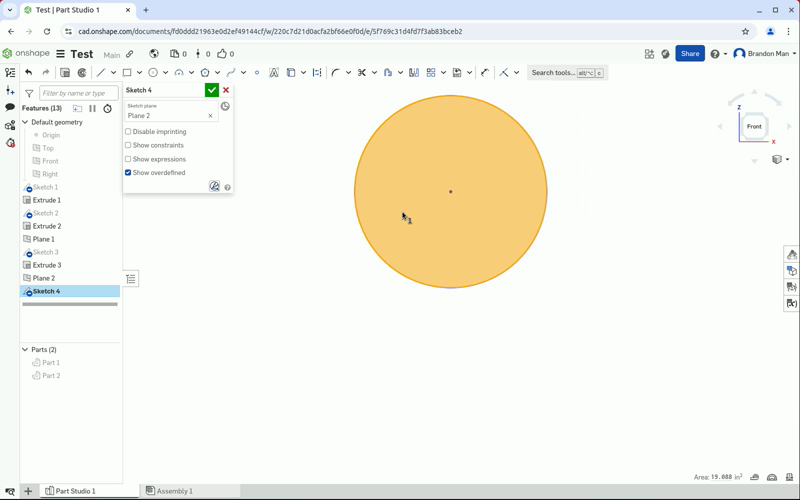
scroll(-6)
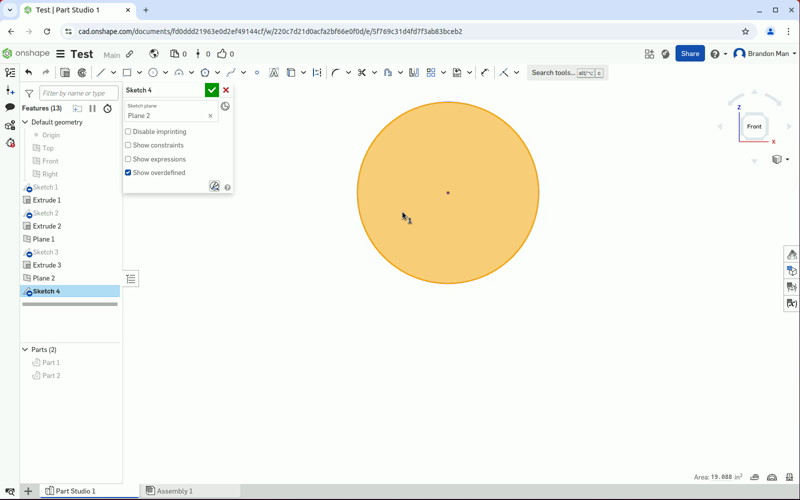
scroll(-6)
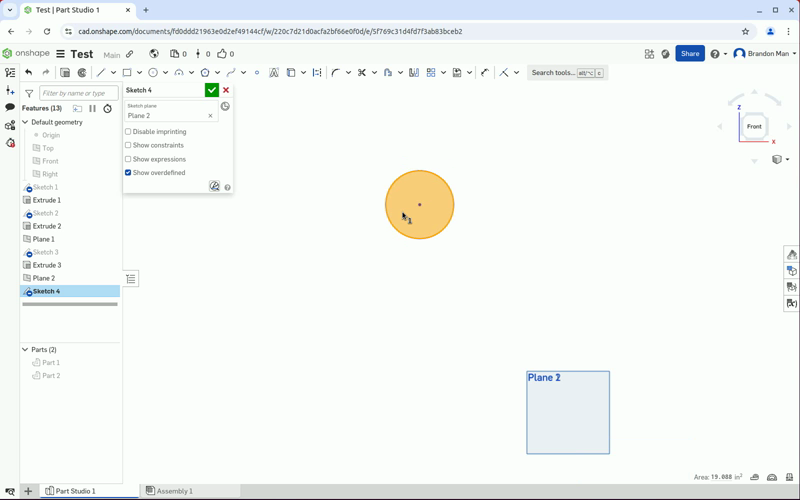
scroll(-6)
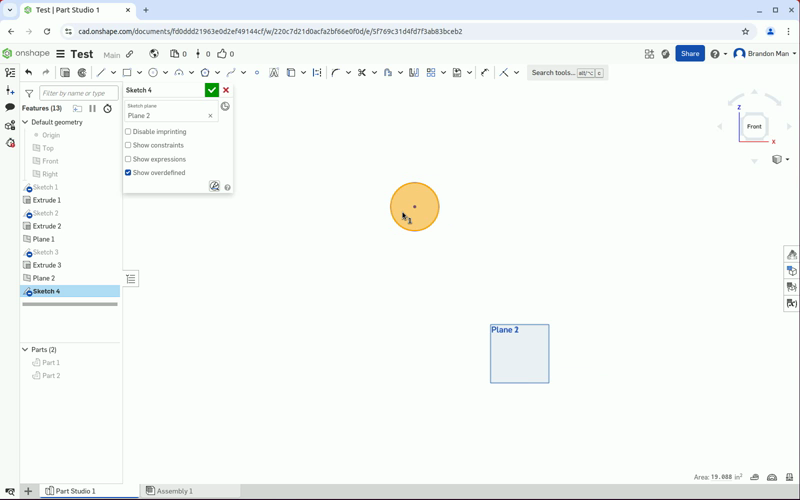
scroll(-6)
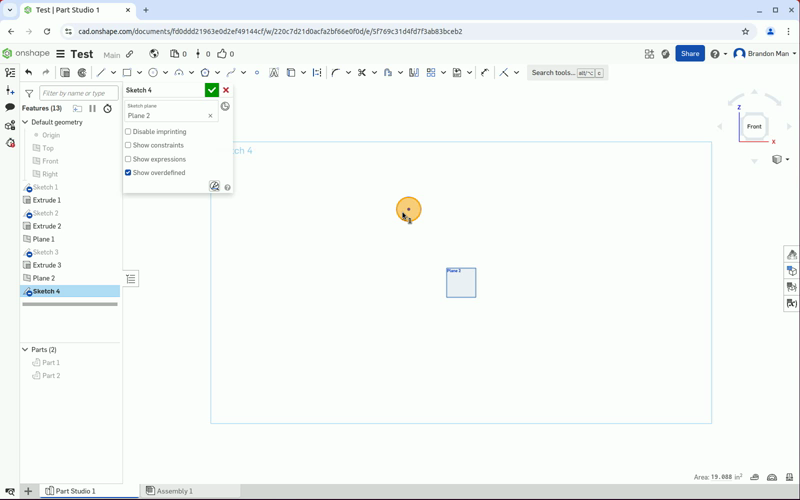
mouse_move(73, 352)
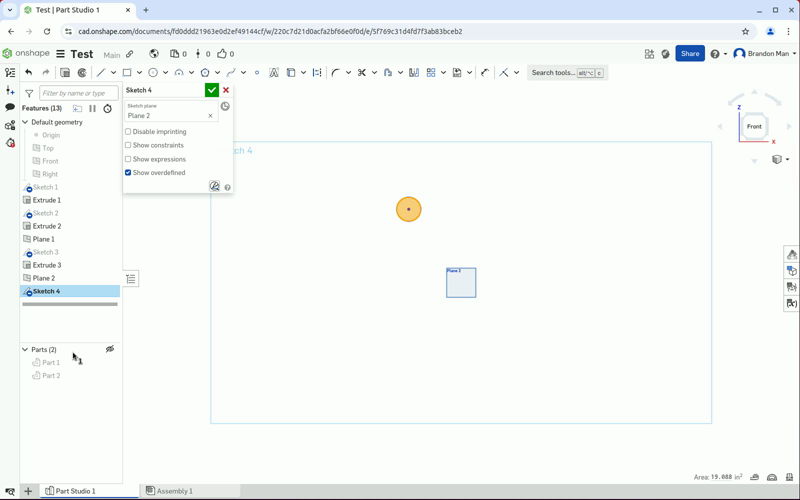
key(shift+y)
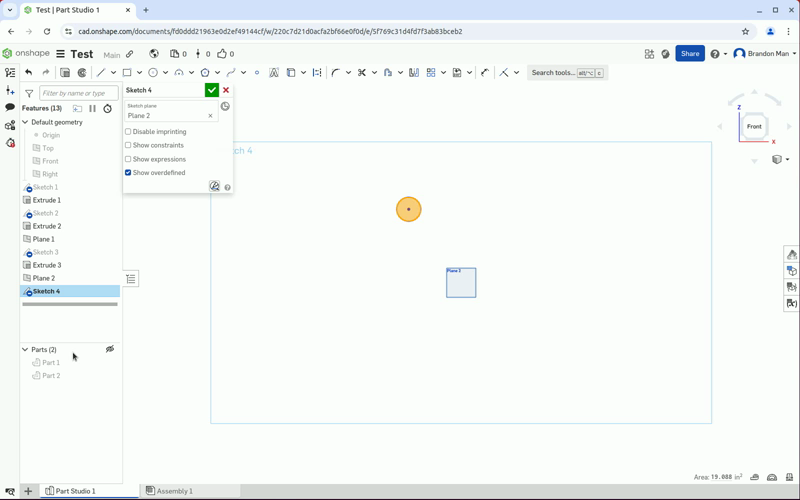
key(shift+e)
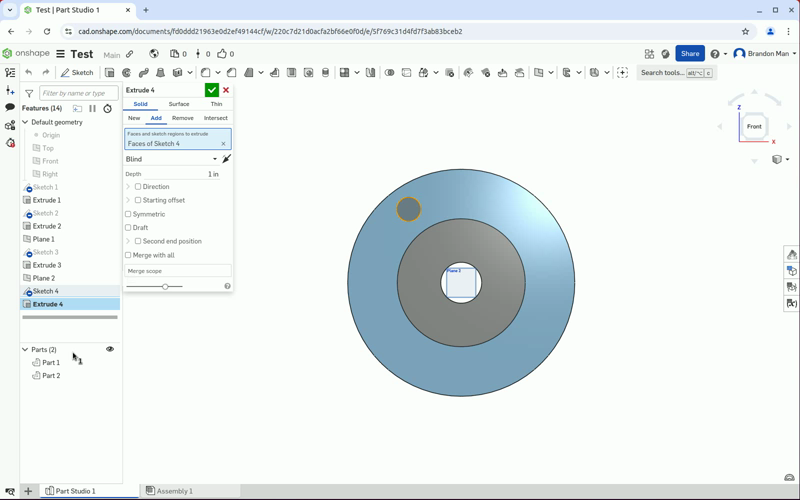
mouse_move(143, 106)
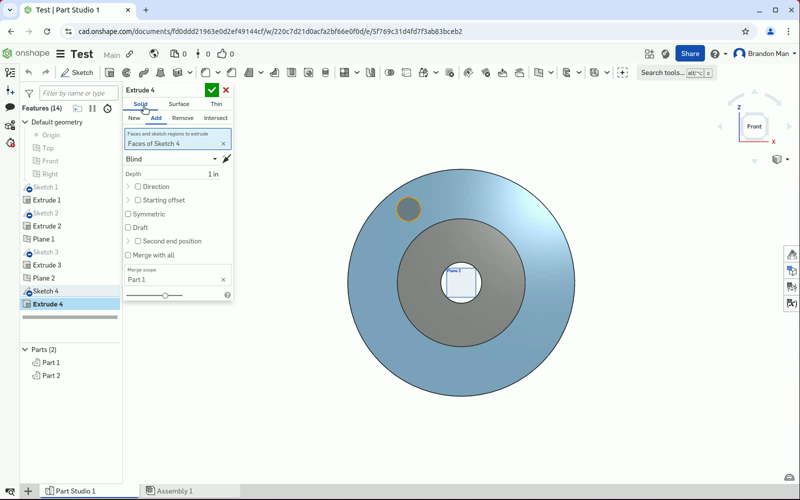
click(143, 106)
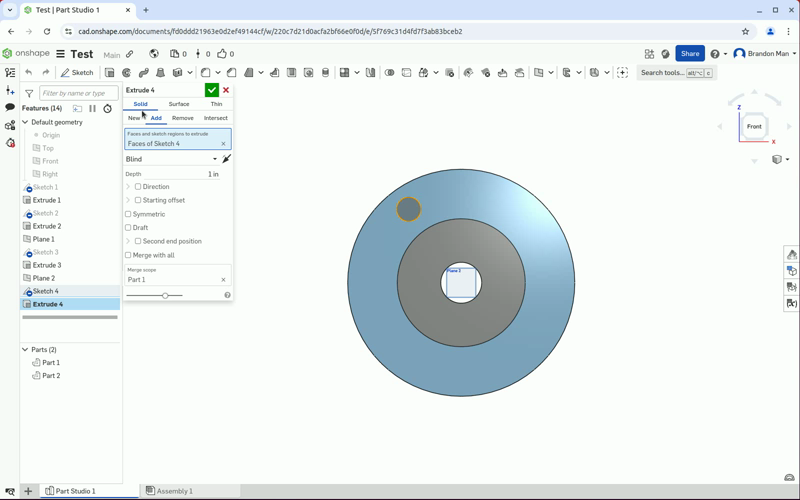
mouse_move(137, 120)
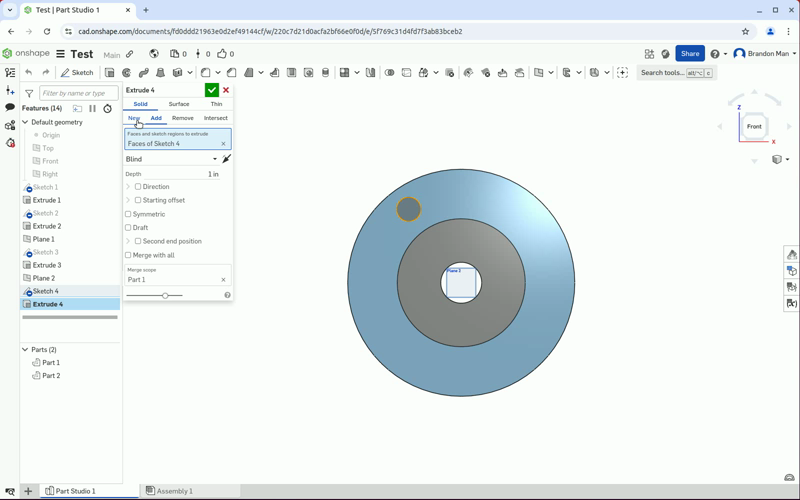
click(137, 120)
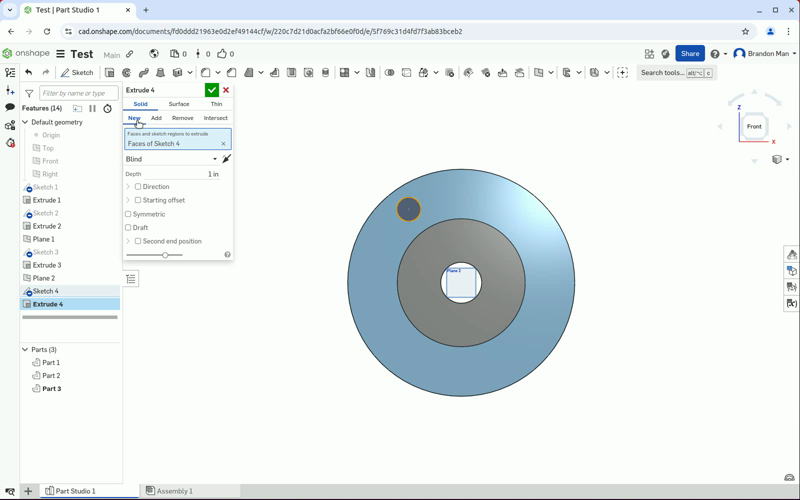
key(tab, 4)
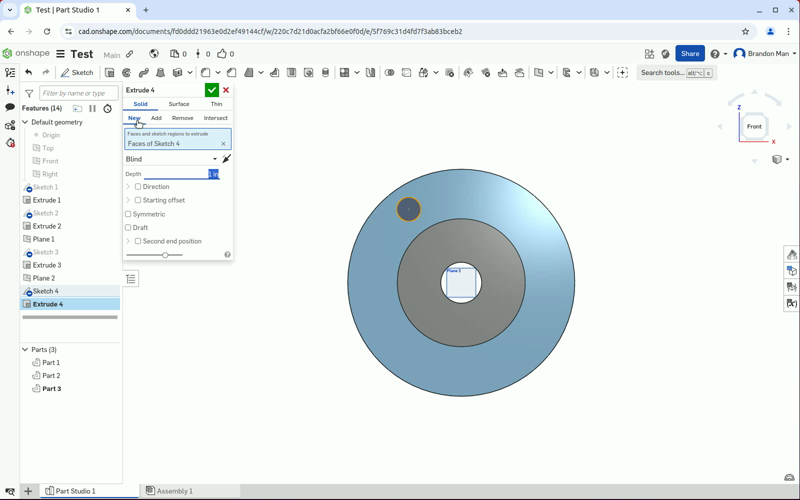
text(1.685)
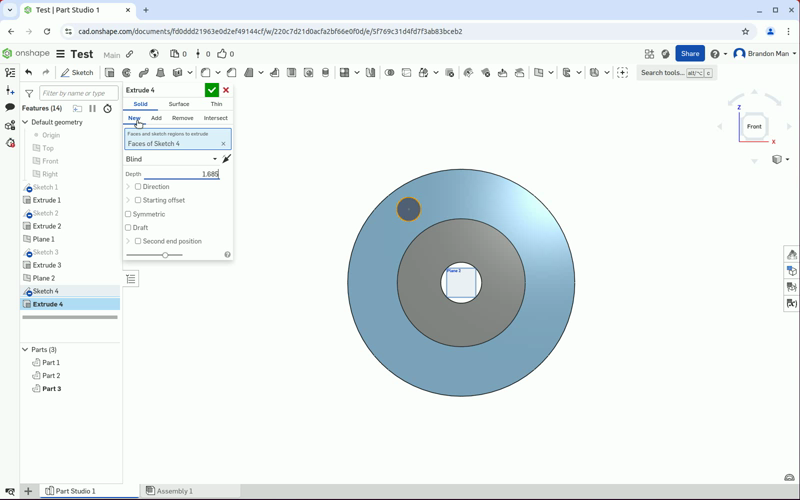
key(enter)
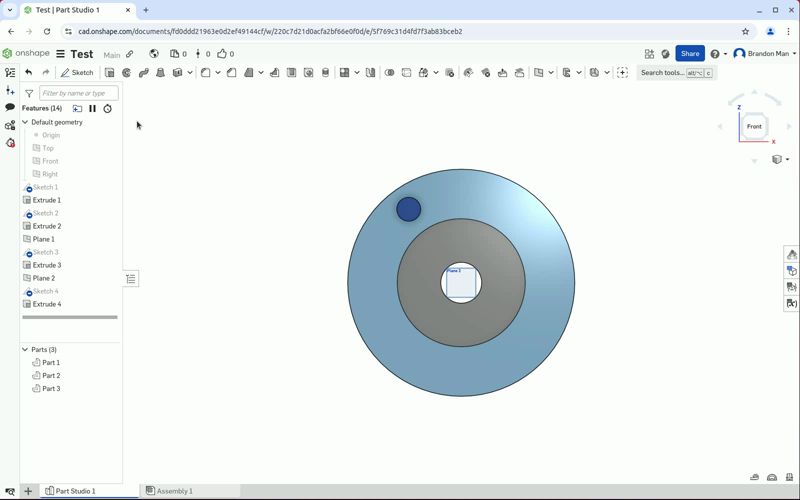
key(shift+h)
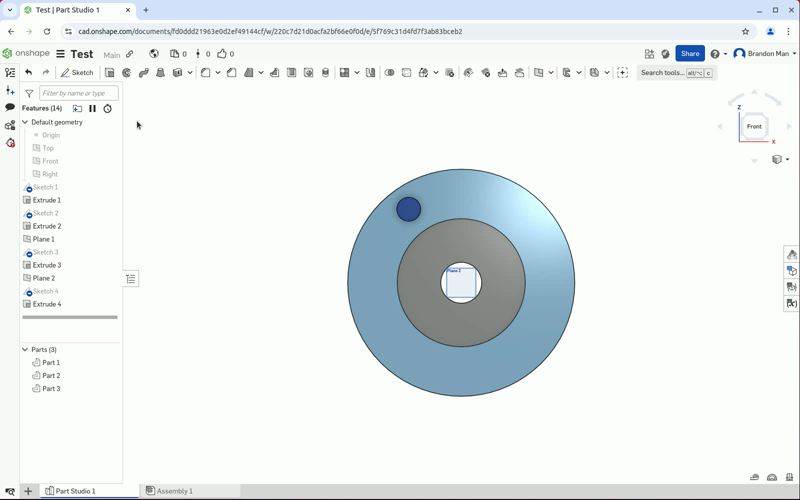
key(shift+h)
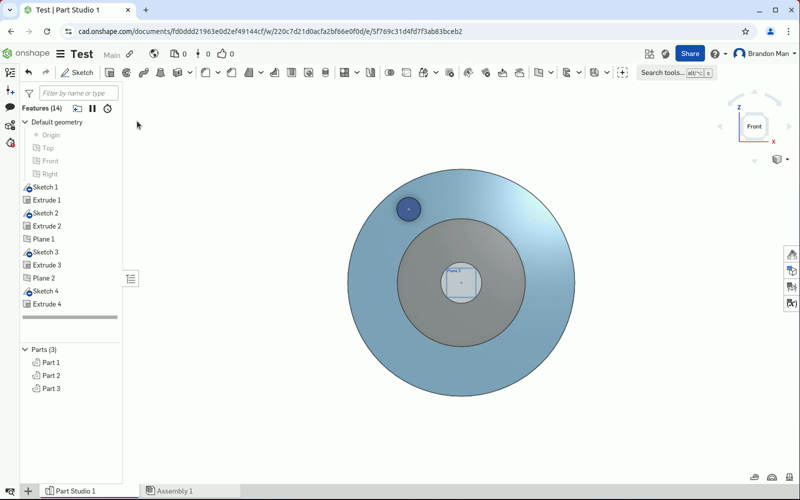
key(shift+7)
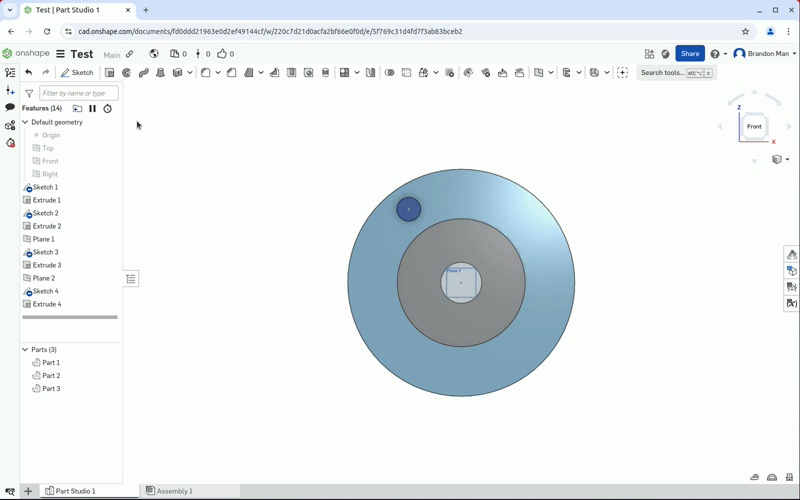
key(left, 2)
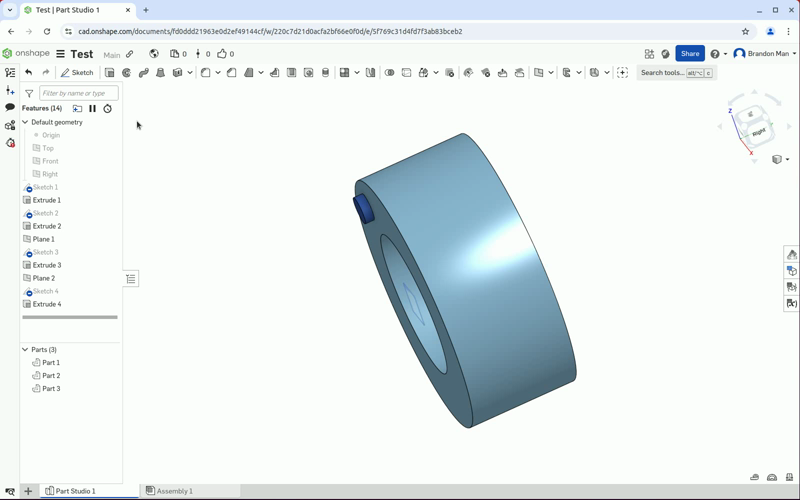
key(down, 2)
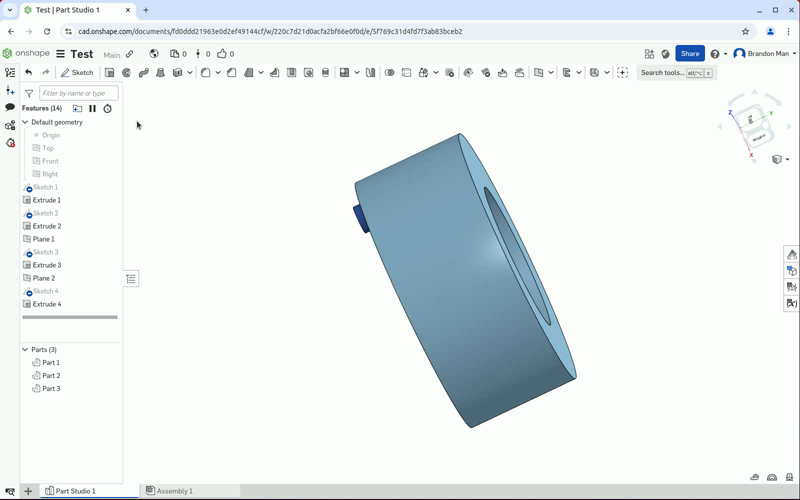
key(up, 2)
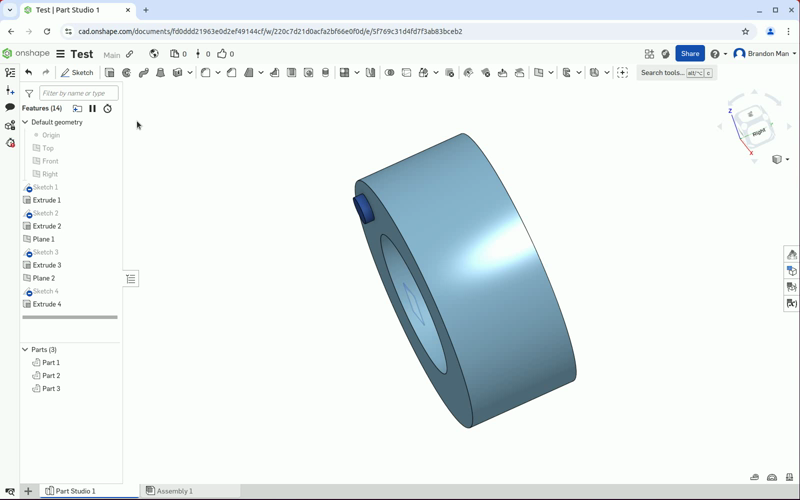
key(right, 2)
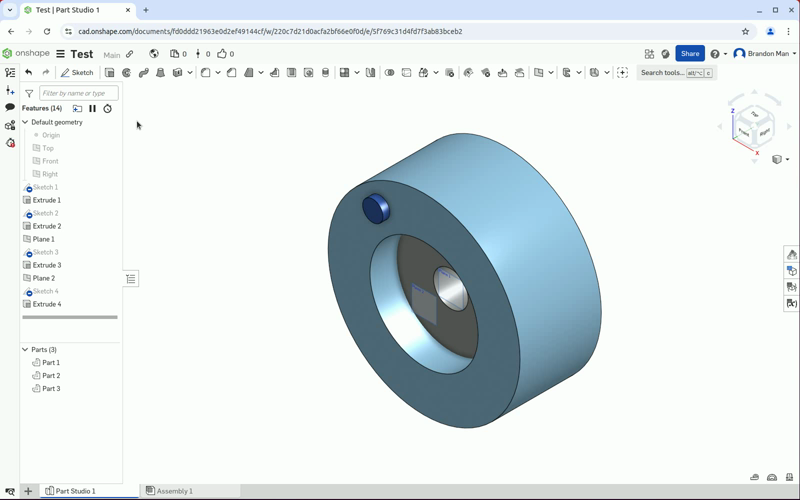
mouse_move(73, 189)
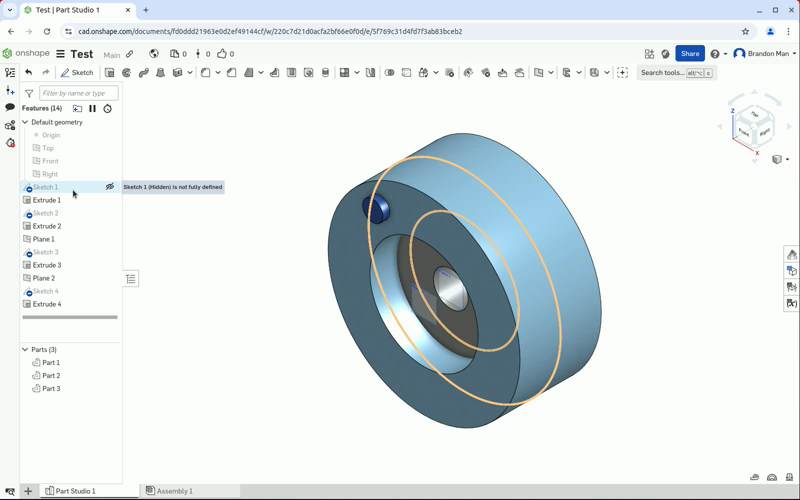
click(73, 189)